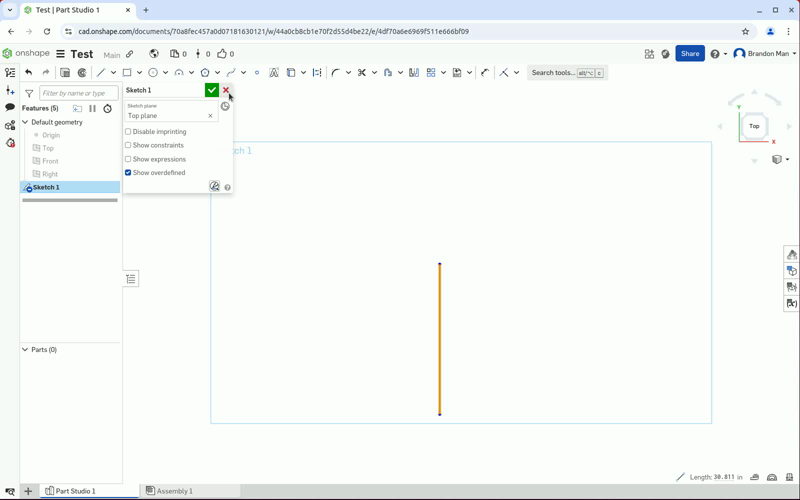
key(shift+h)
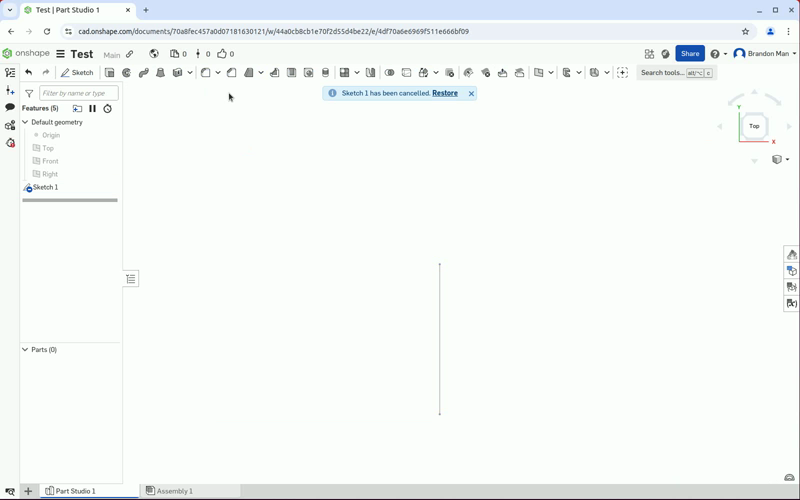
key(shift+s)
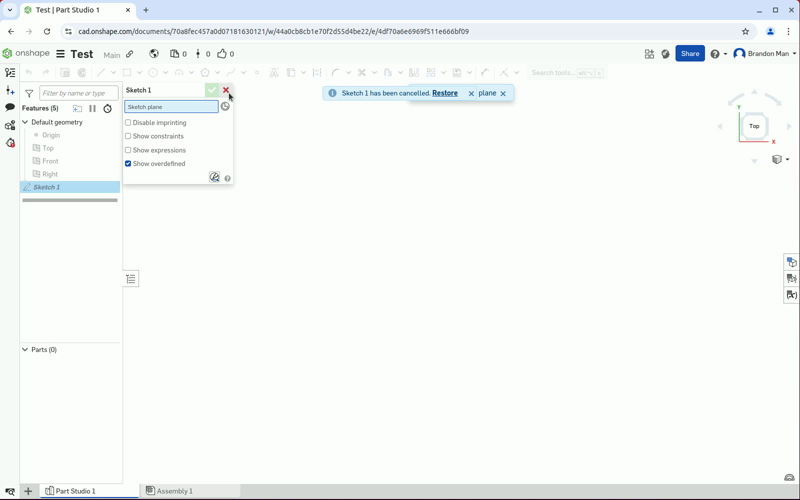
mouse_move(73, 150)
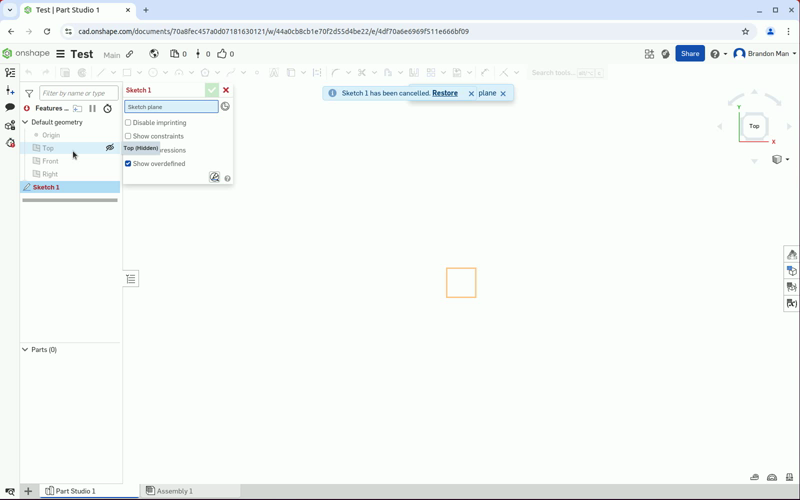
click(73, 150)
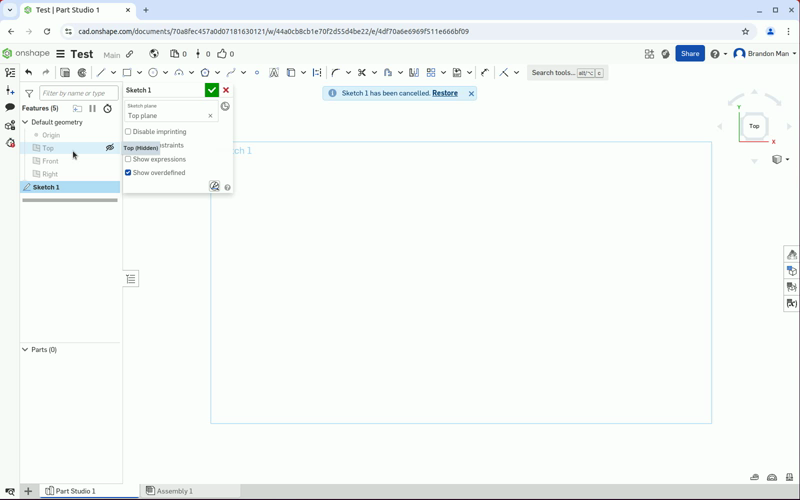
mouse_move(73, 352)
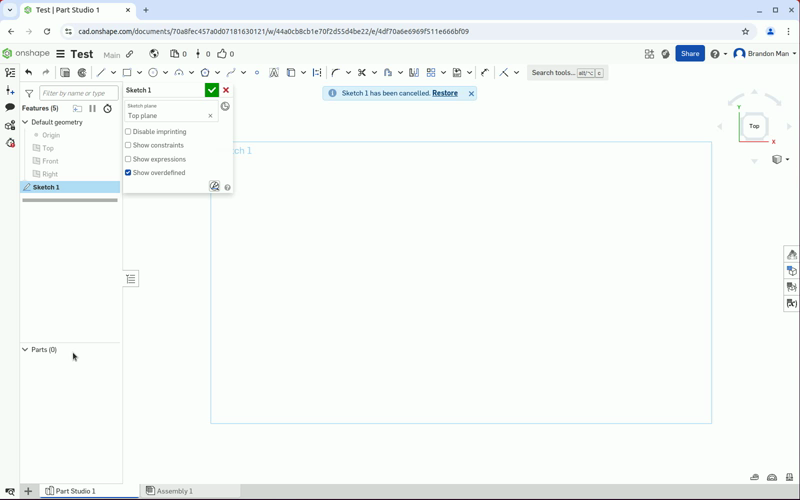
key(y)
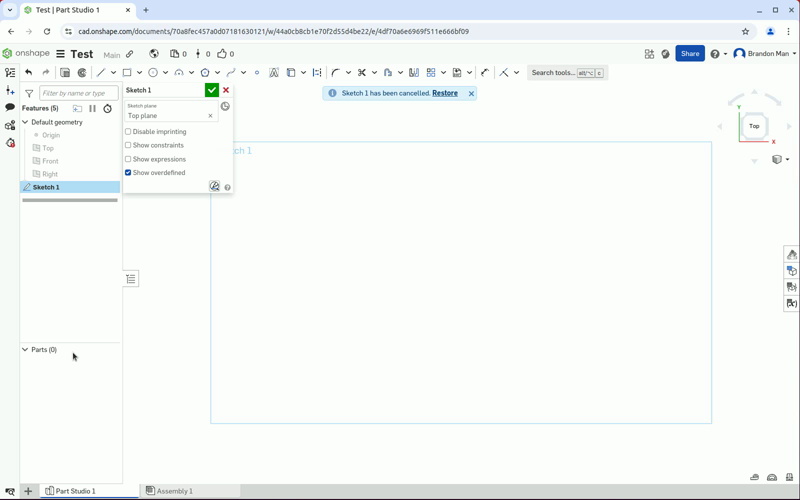
key(l)
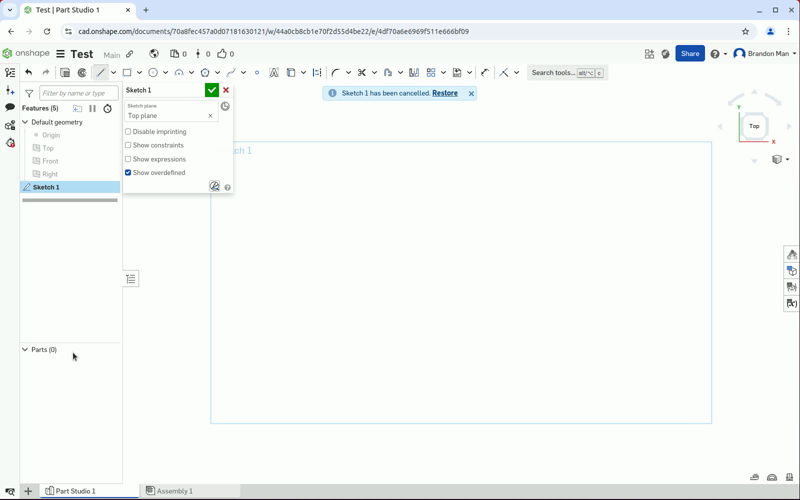
key_down(shift)
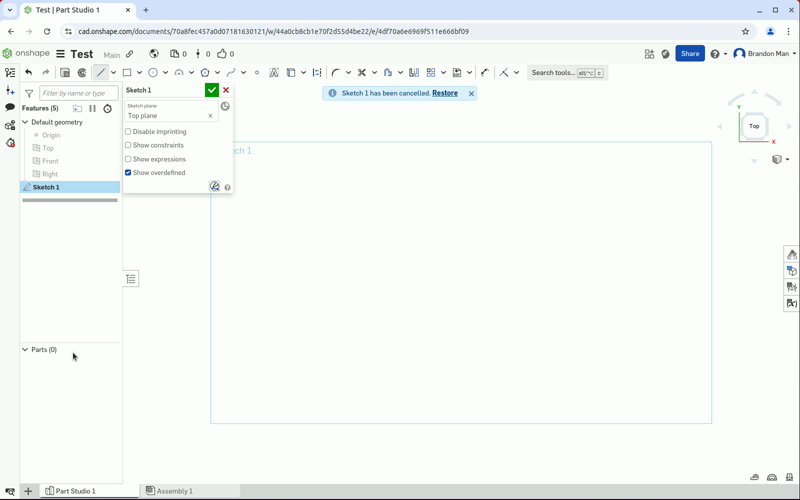
mouse_move(483, 305)
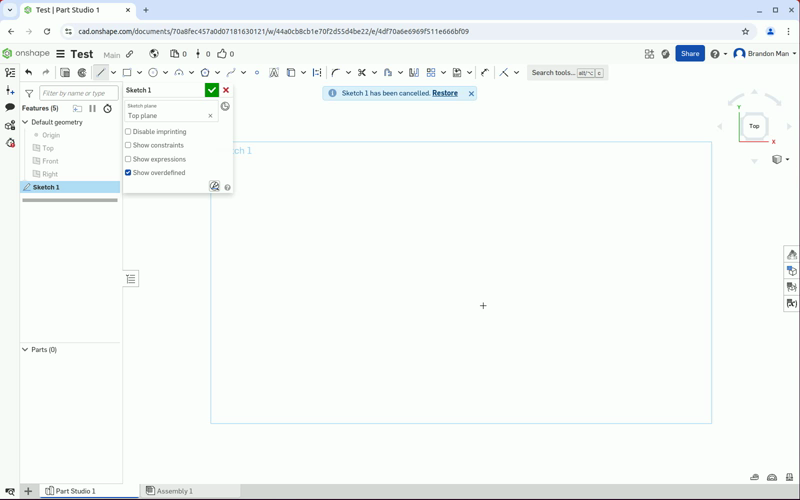
click(483, 305)
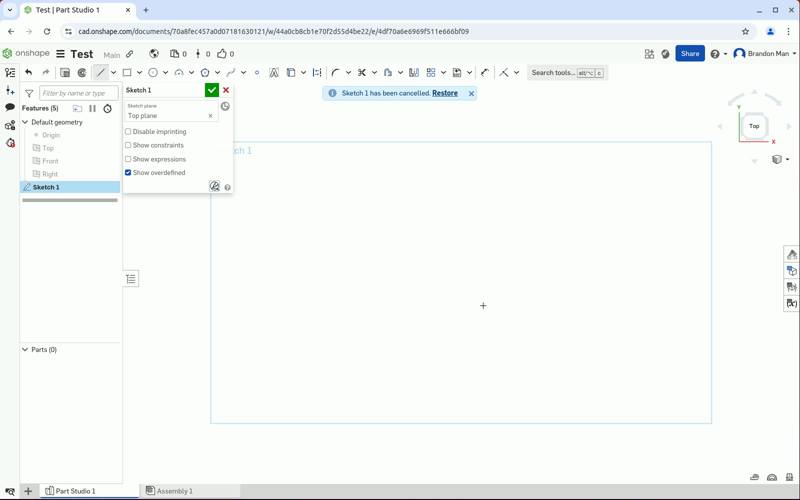
key_up(shift)
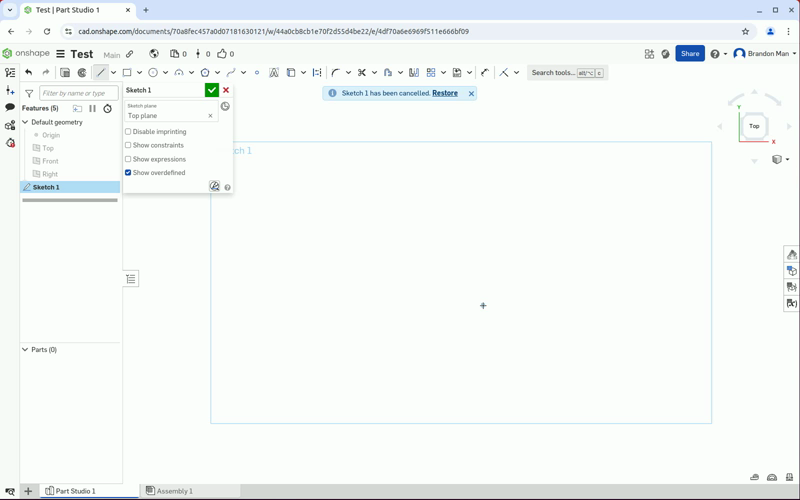
key_down(shift)
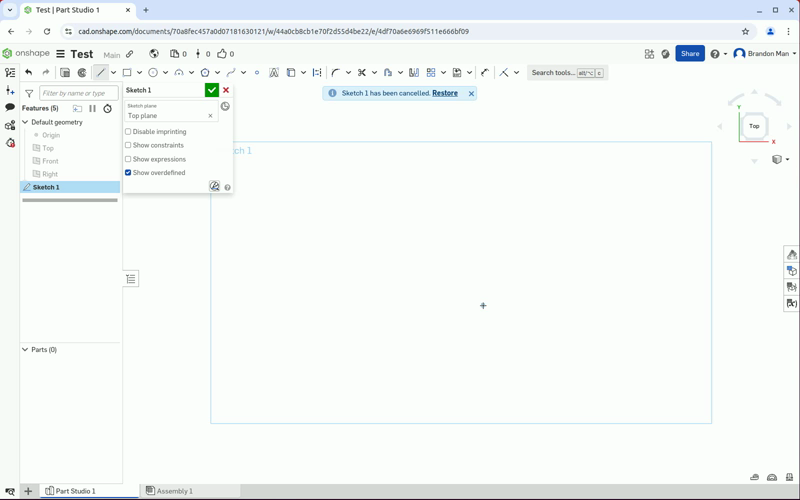
mouse_move(550, 305)
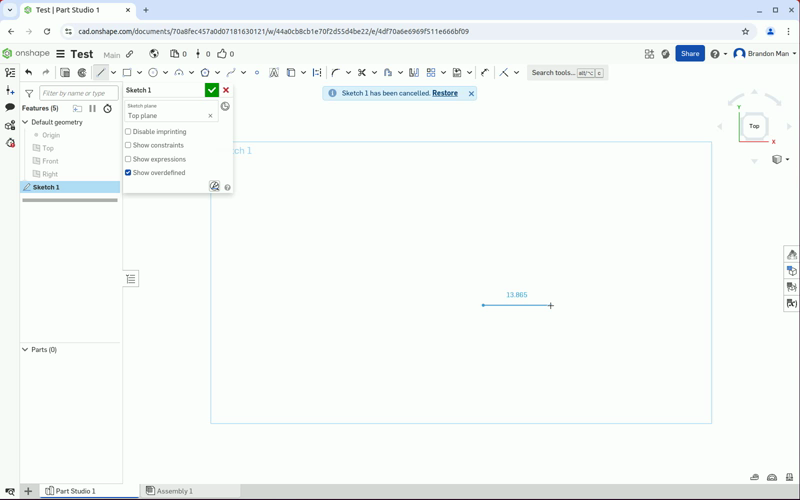
click(550, 305)
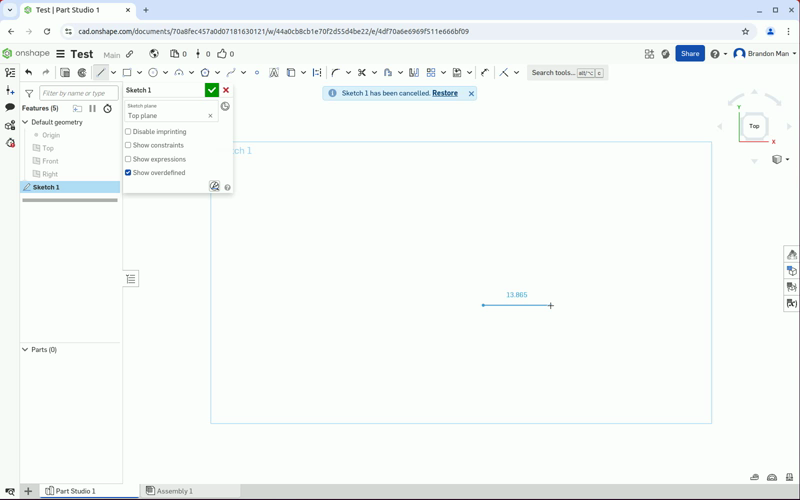
key_up(shift)
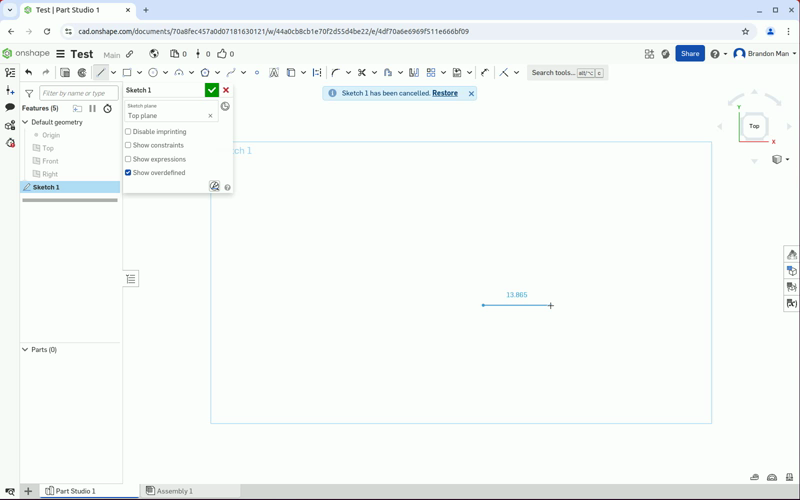
key(esc)
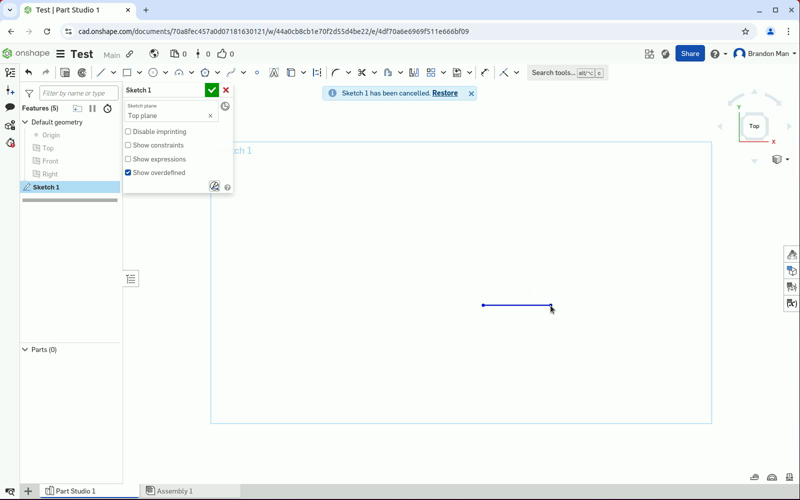
key(a)
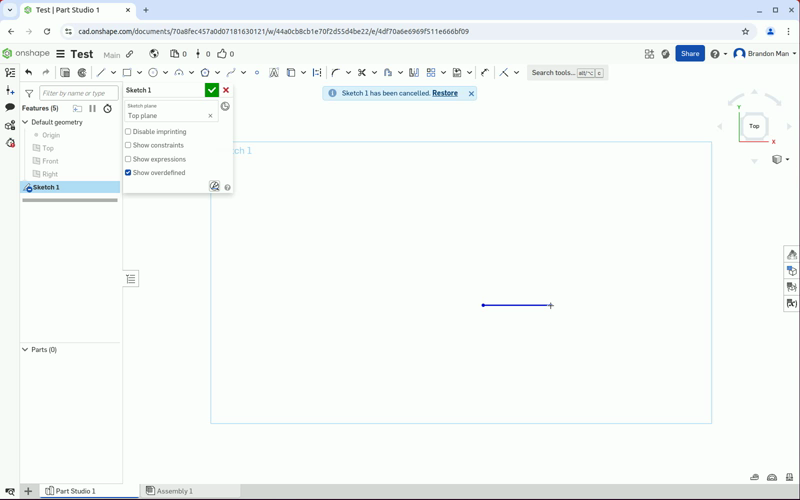
mouse_move(550, 305)
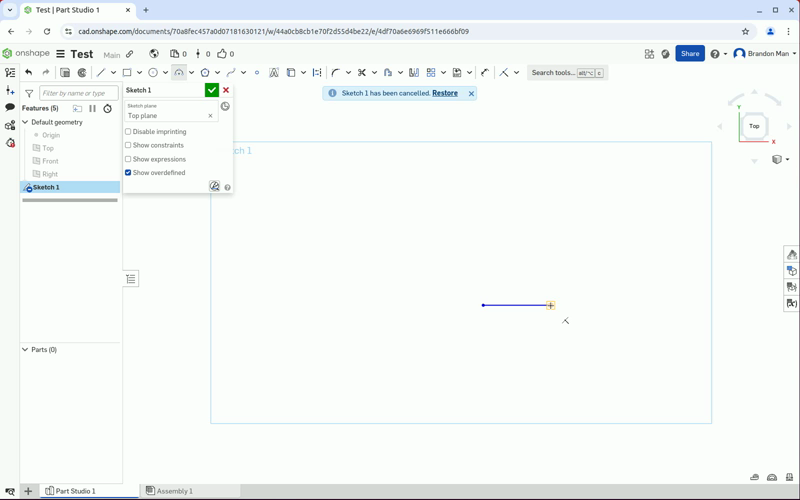
click(550, 305)
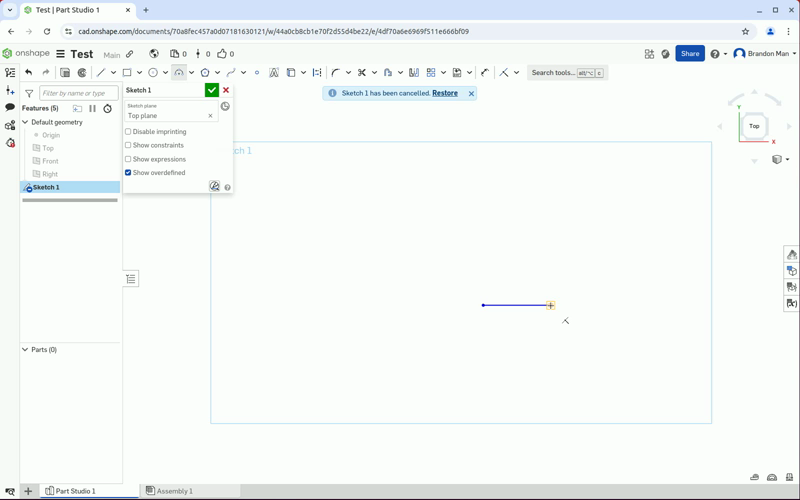
key_down(shift)
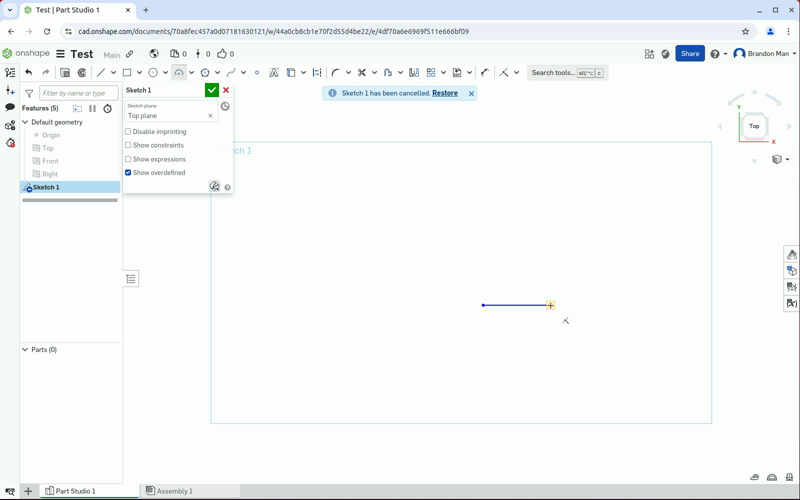
mouse_move(550, 259)
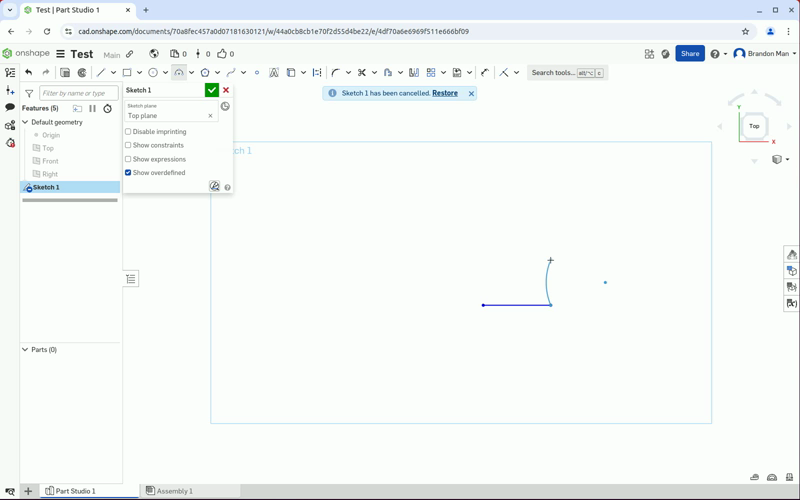
click(550, 259)
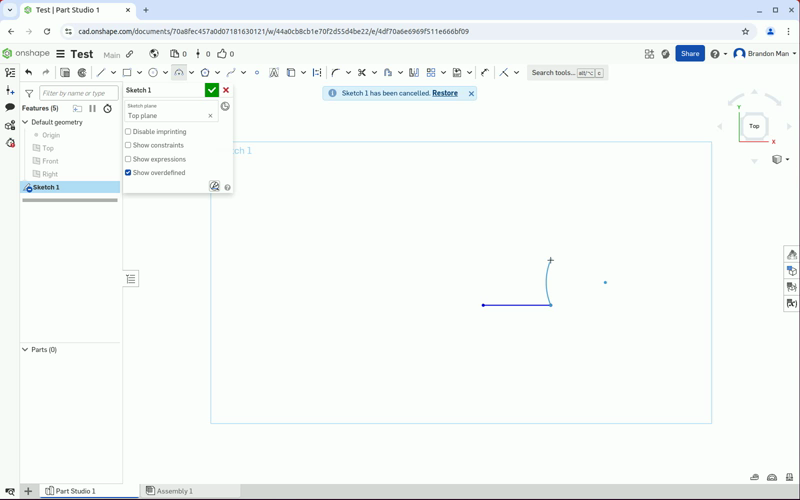
mouse_move(573, 282)
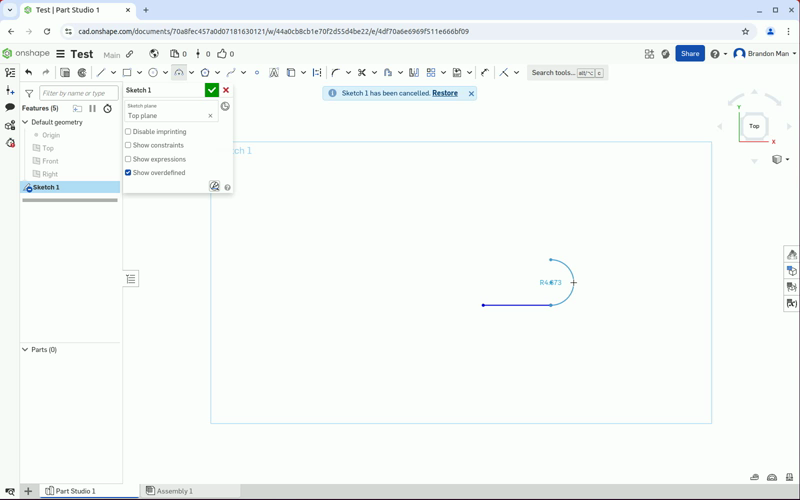
click(573, 282)
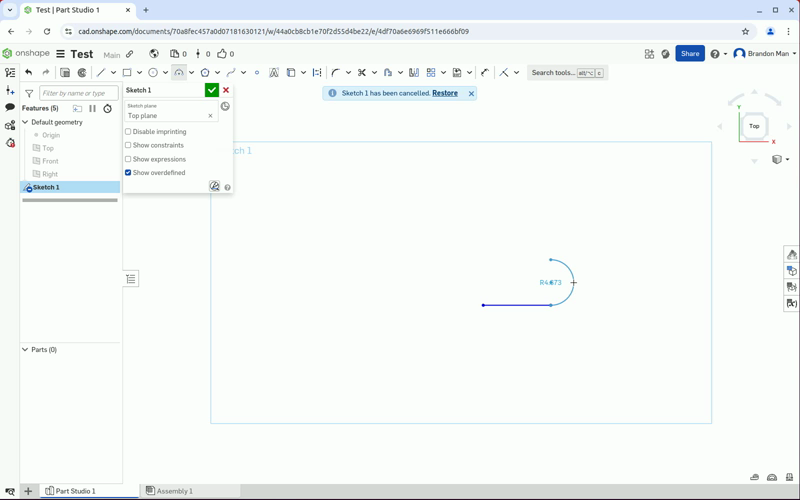
key_up(shift)
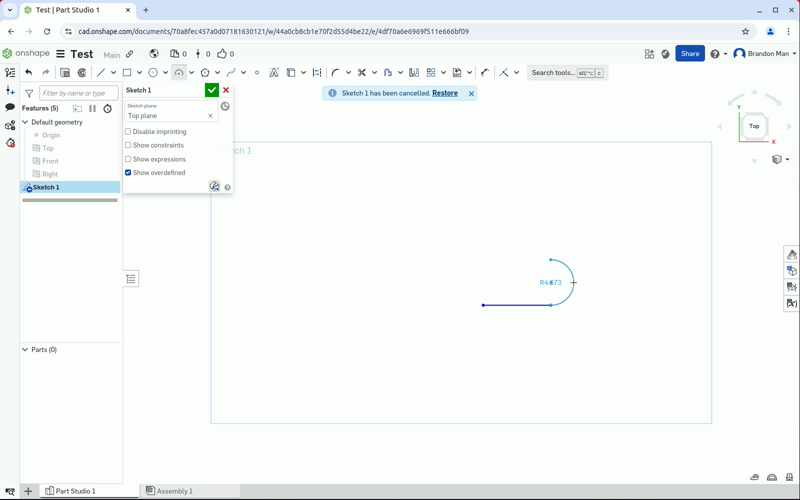
key(esc)
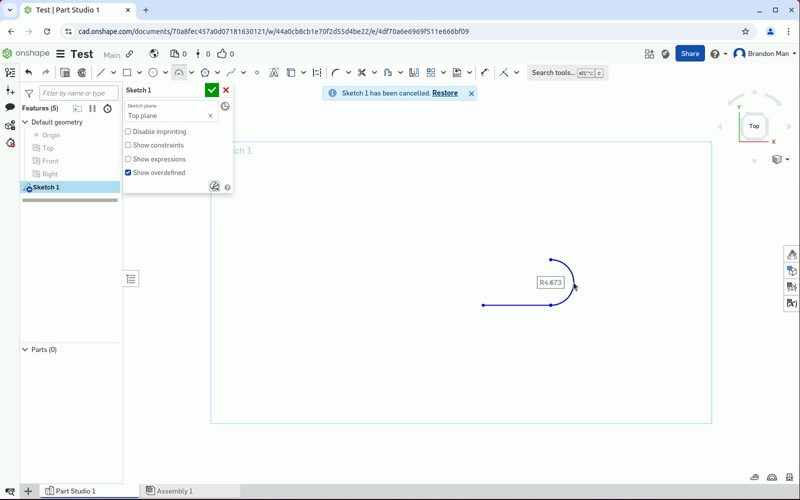
key(l)
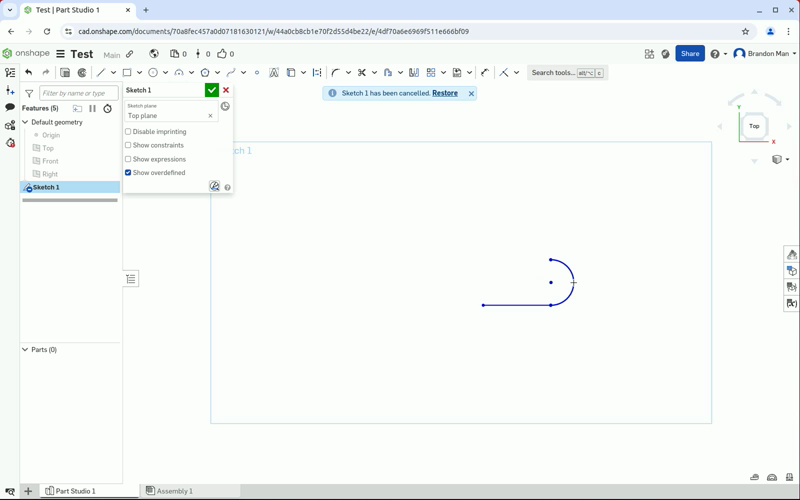
mouse_move(550, 259)
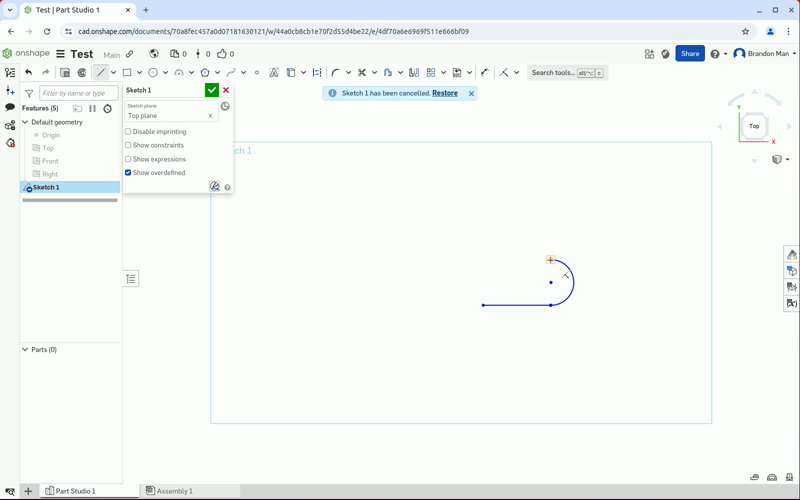
click(550, 259)
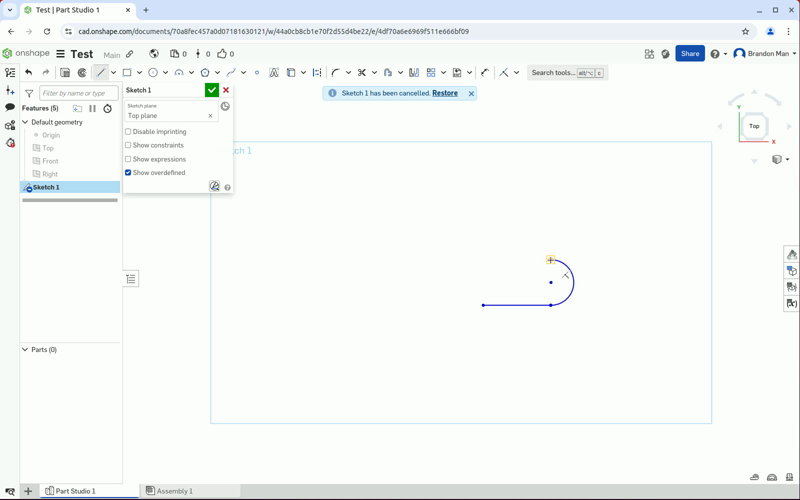
key_down(shift)
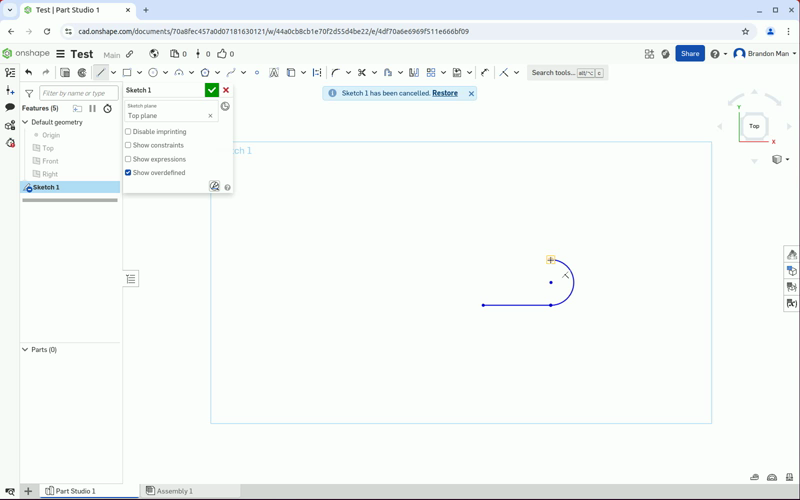
mouse_move(483, 259)
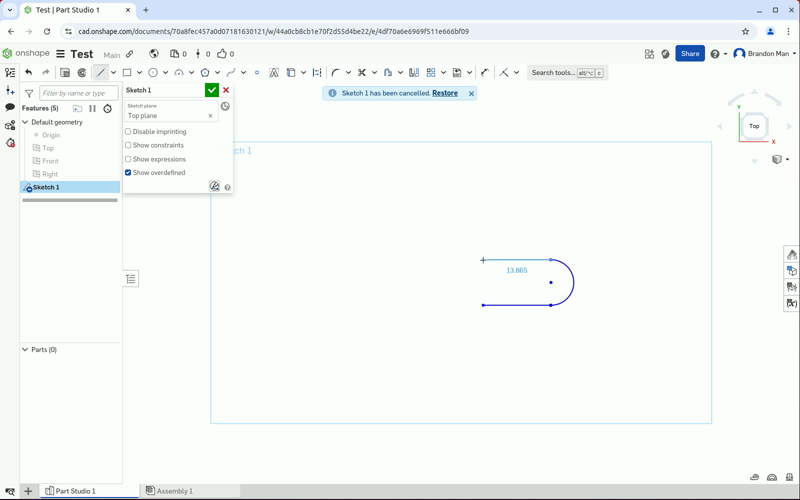
click(483, 259)
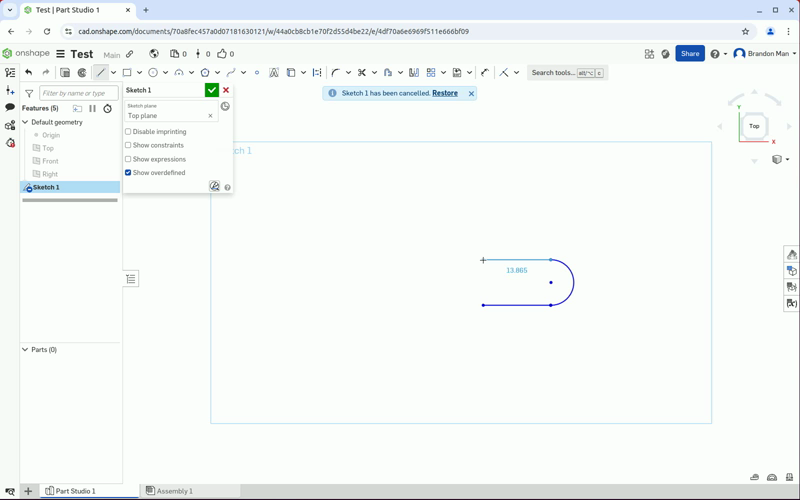
key_up(shift)
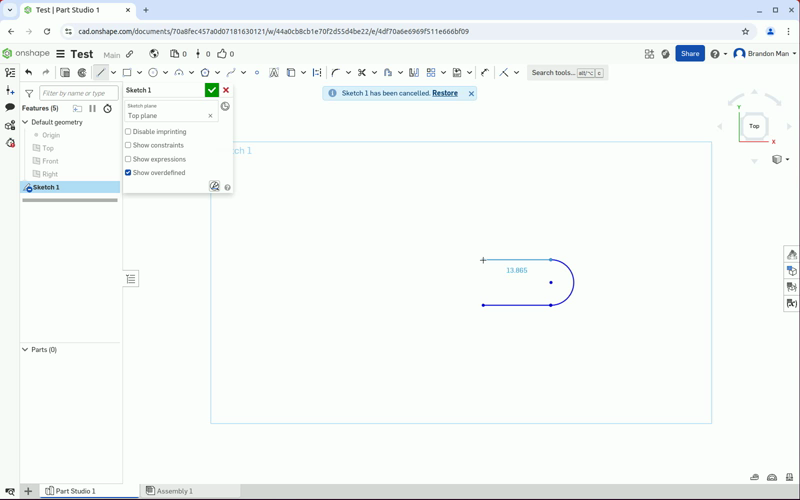
key(esc)
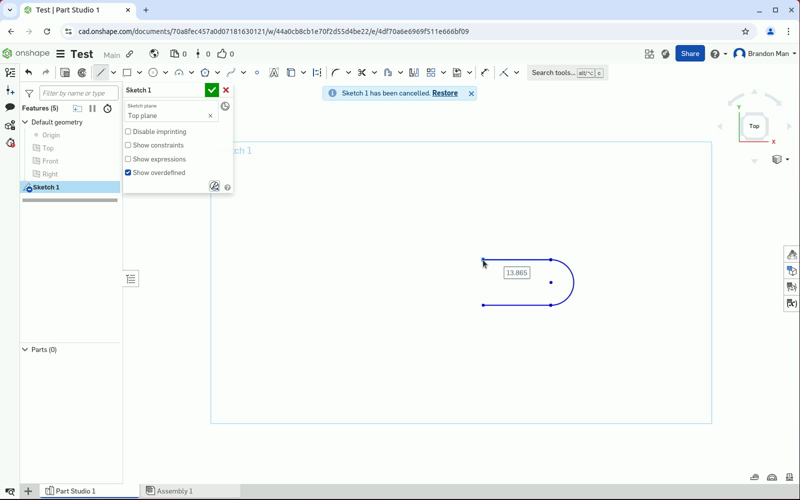
key(a)
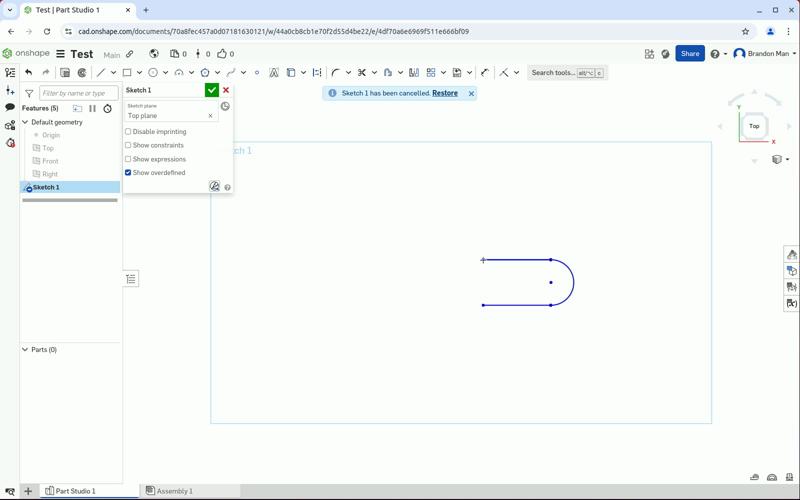
mouse_move(483, 259)
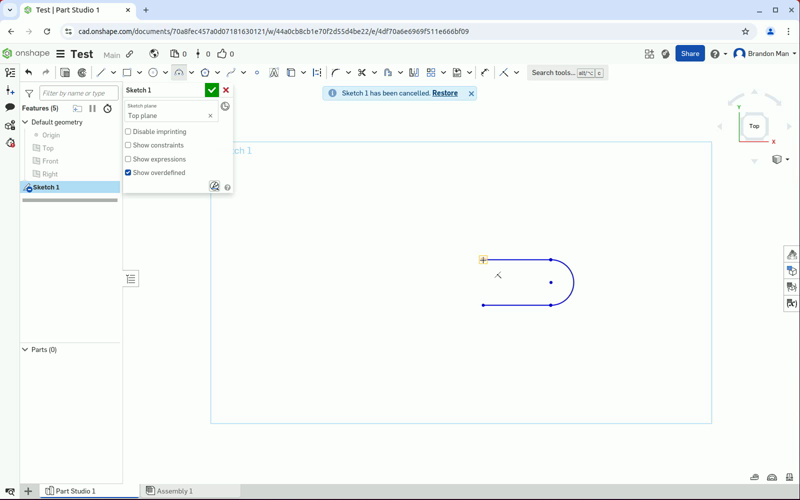
click(483, 259)
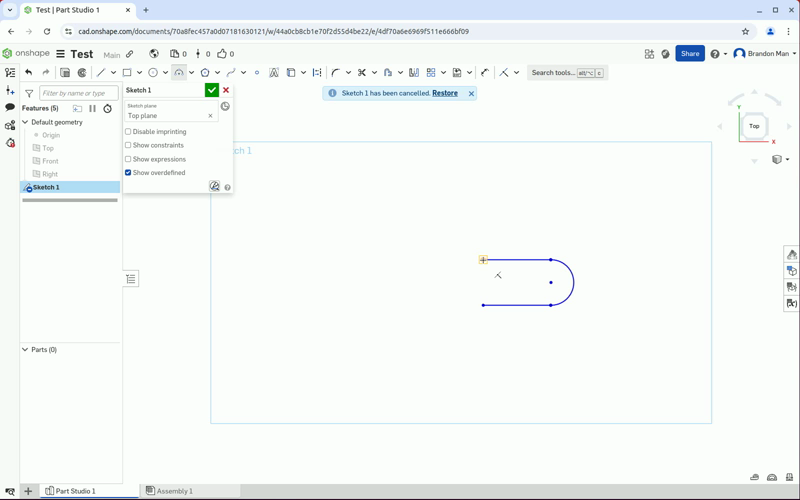
mouse_move(483, 305)
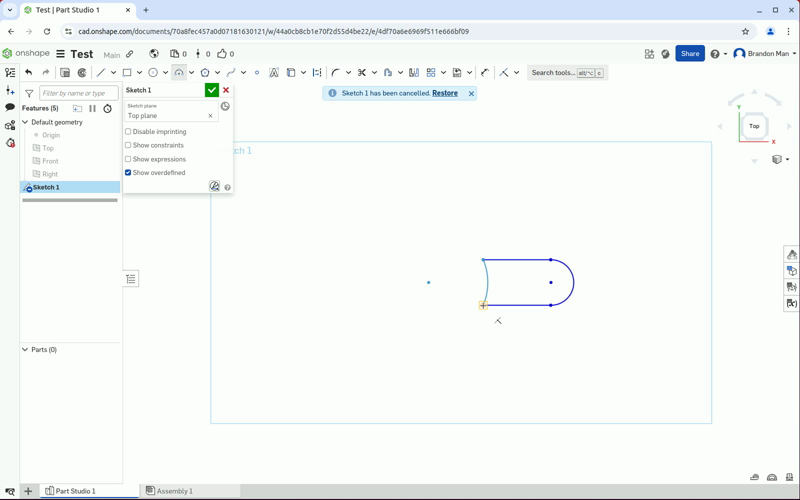
click(483, 305)
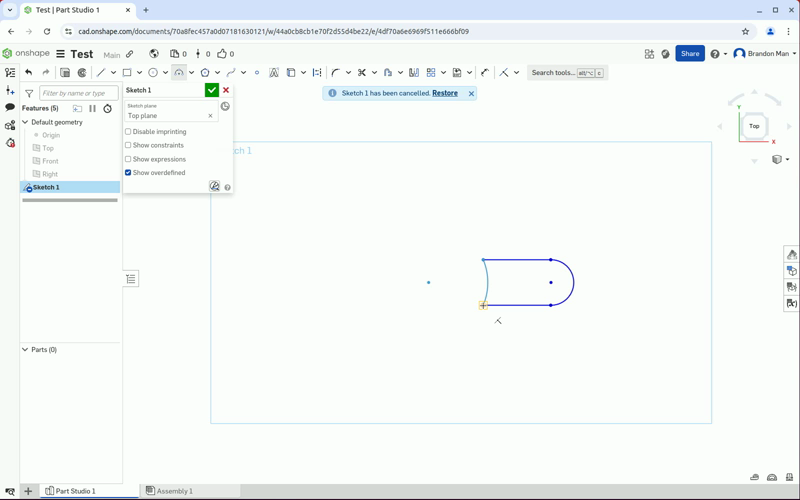
key_down(shift)
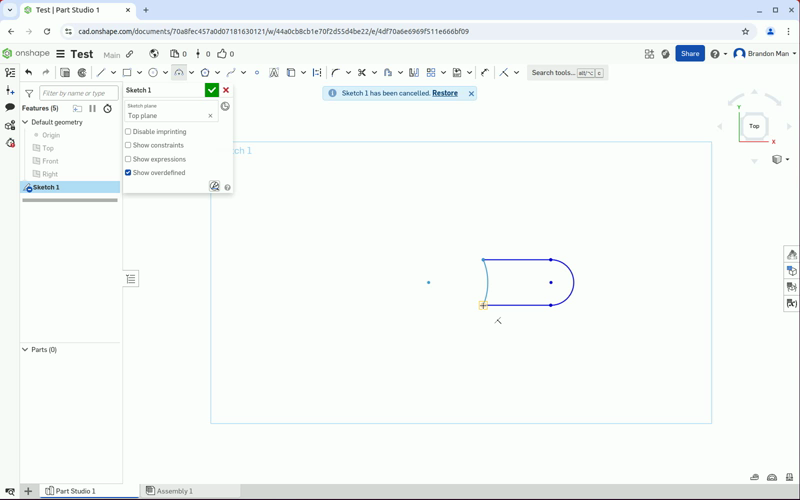
mouse_move(460, 282)
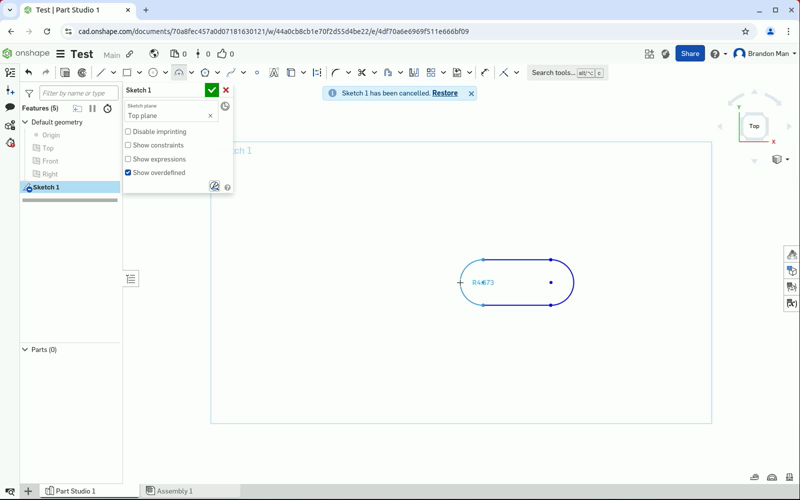
click(460, 282)
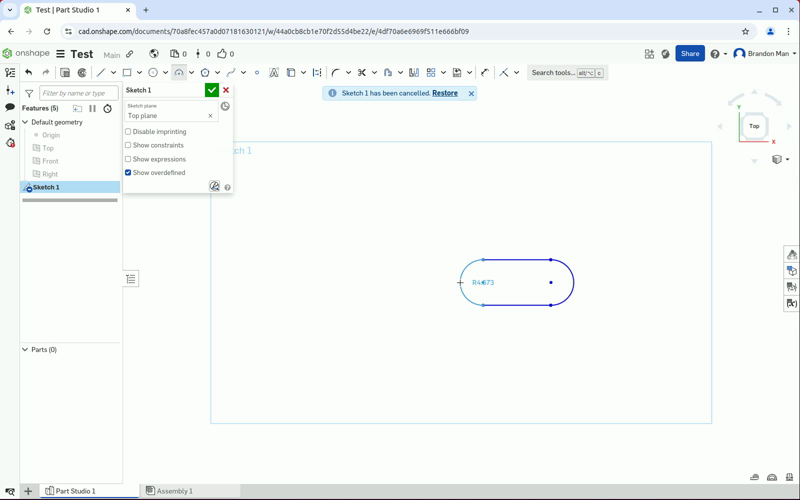
key_up(shift)
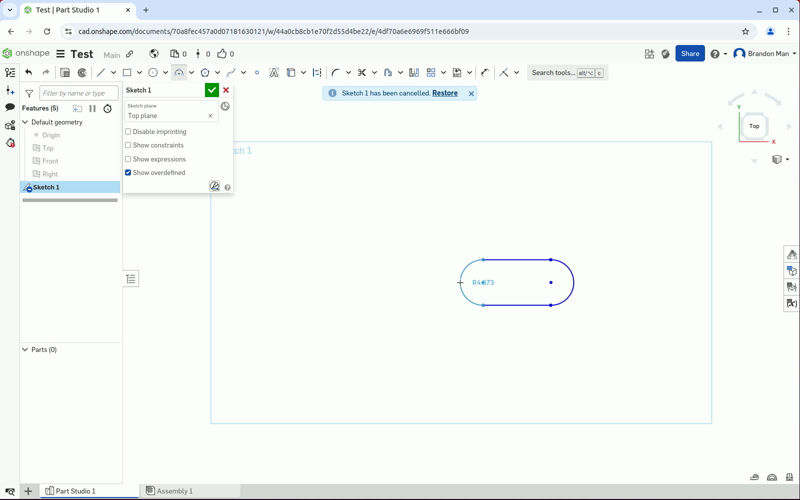
key(esc)
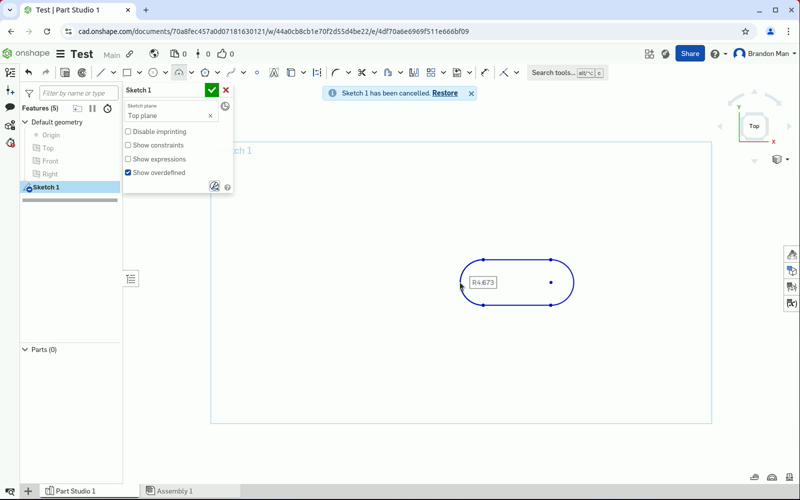
key(c)
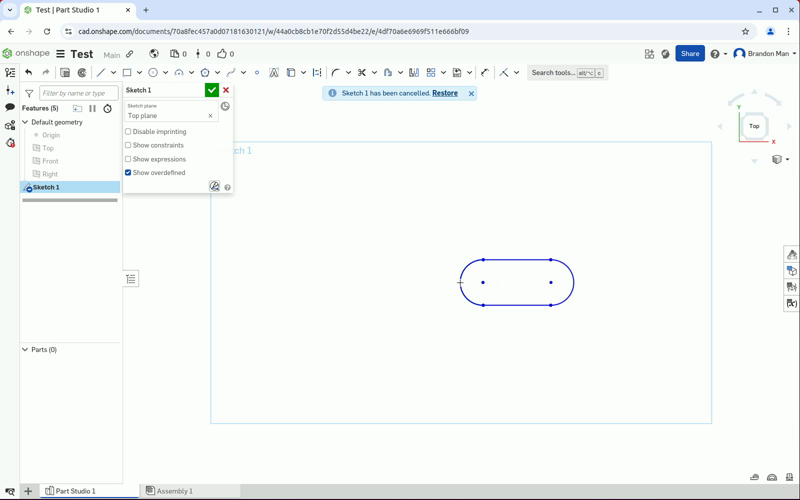
key_down(shift)
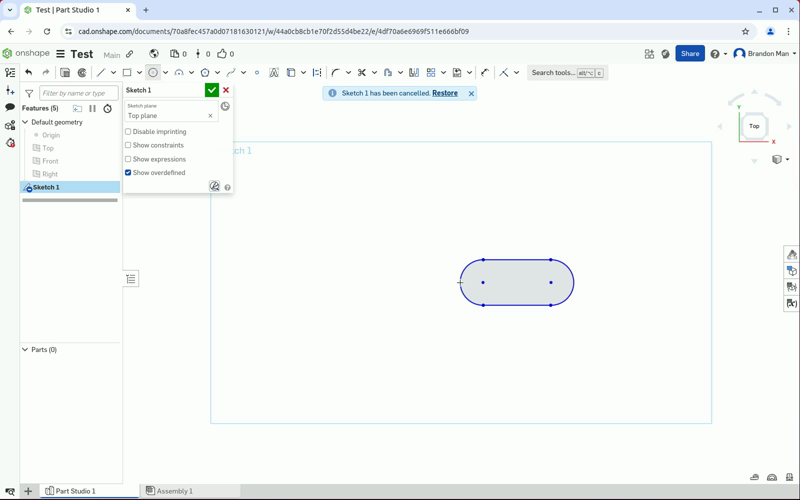
mouse_move(483, 282)
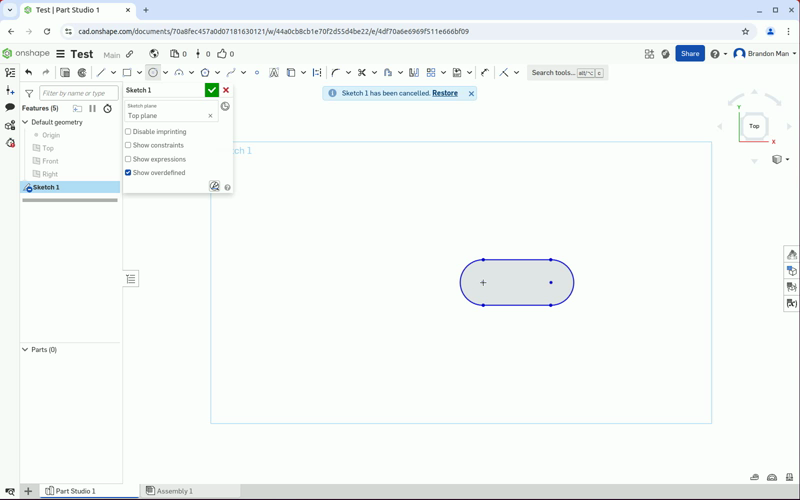
click(483, 282)
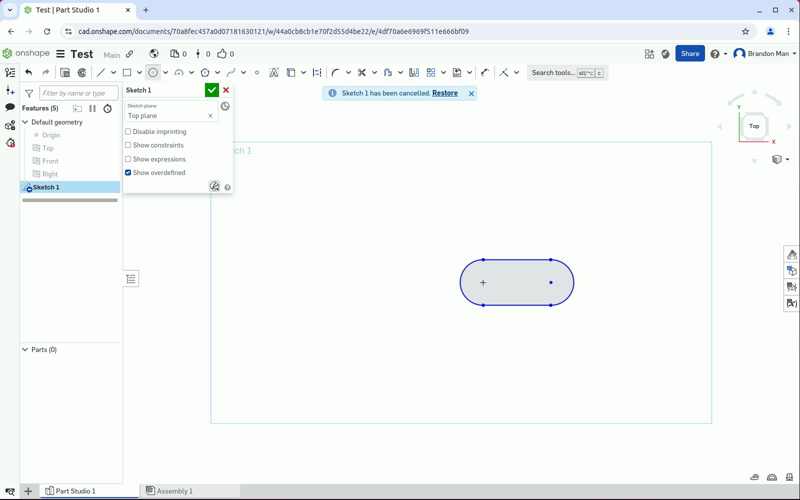
key_up(shift)
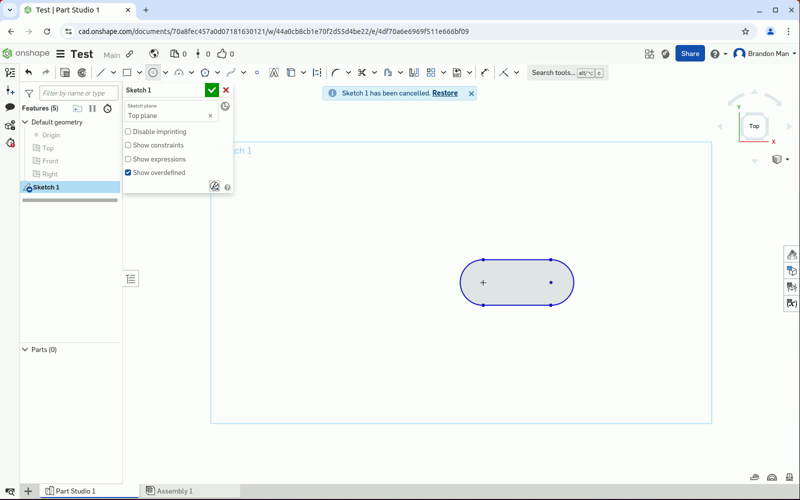
mouse_move(494, 282)
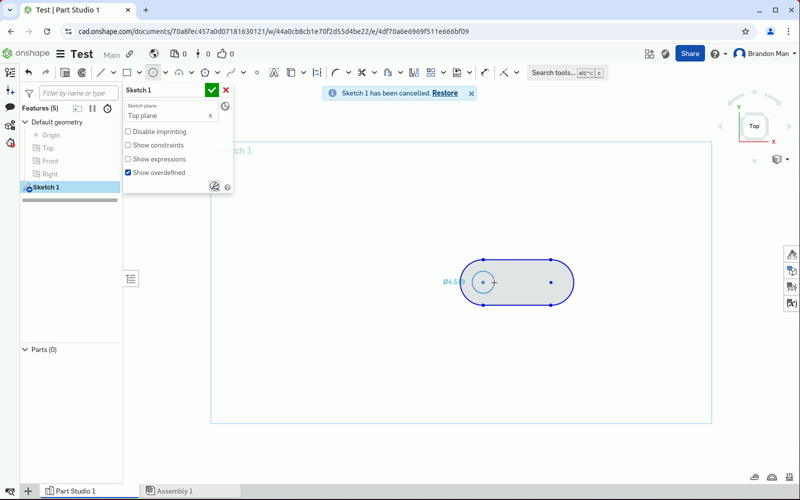
click(494, 282)
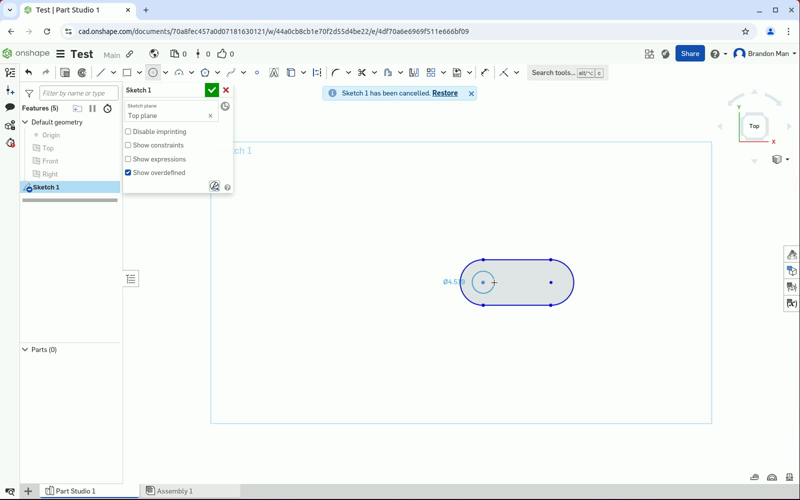
key(esc)
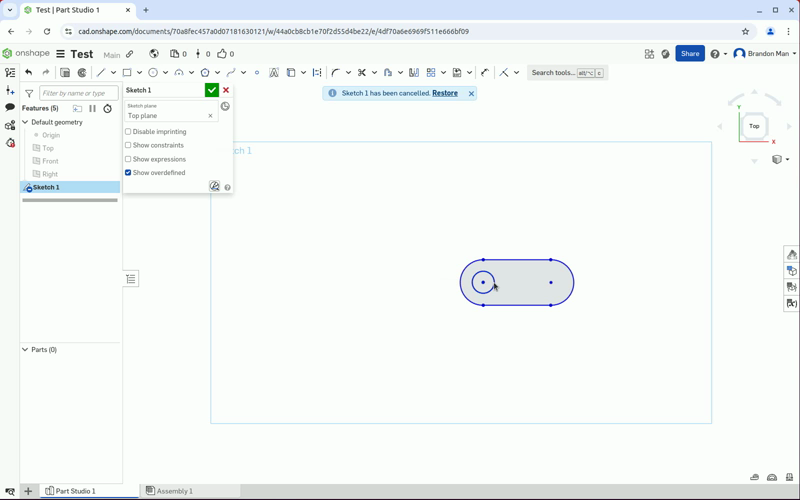
key(c)
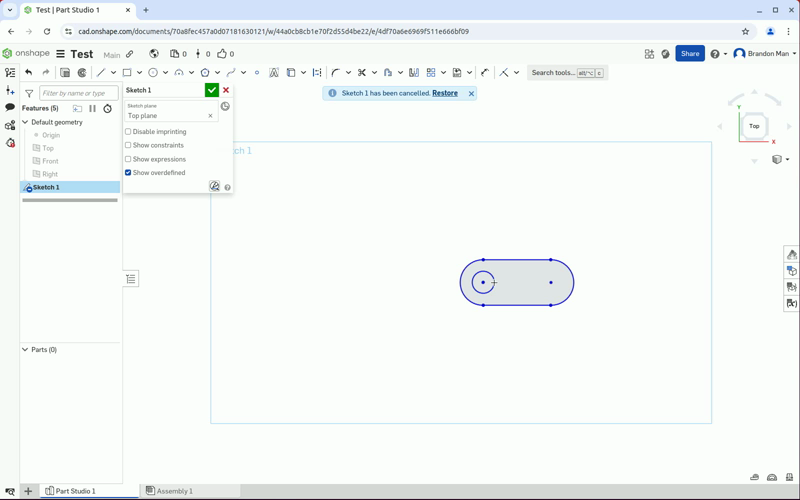
key_down(shift)
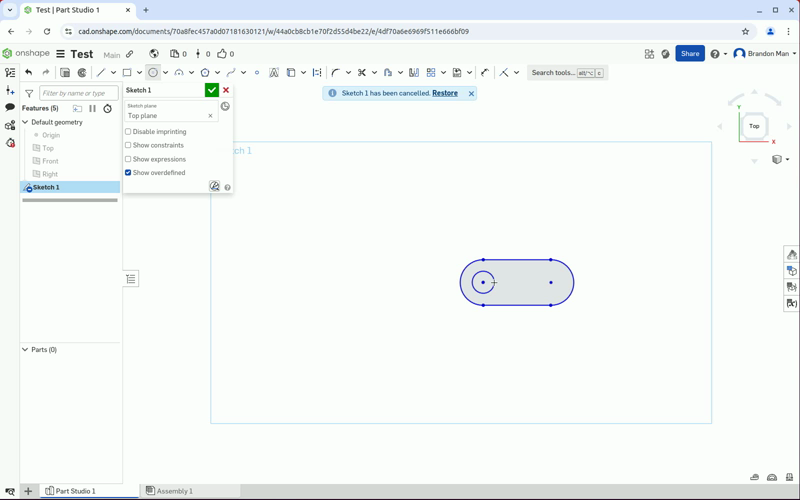
mouse_move(550, 282)
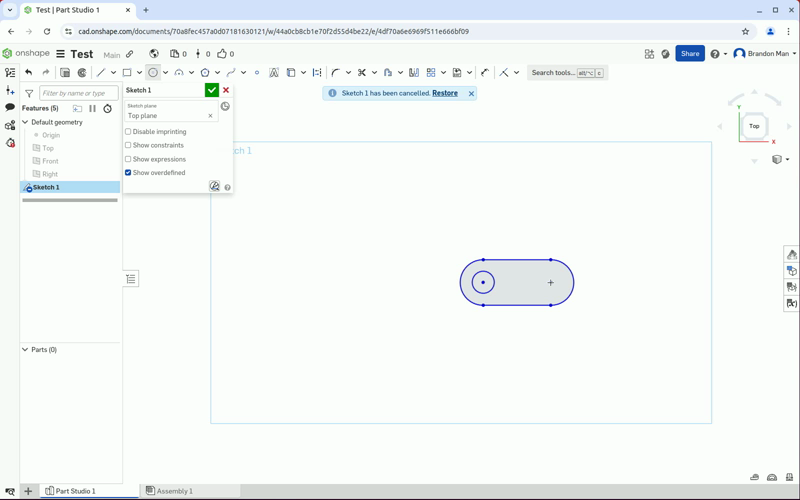
click(550, 282)
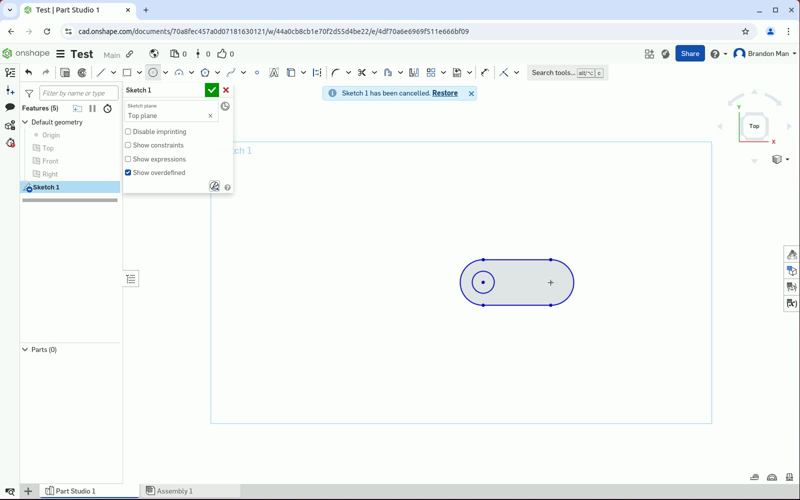
key_up(shift)
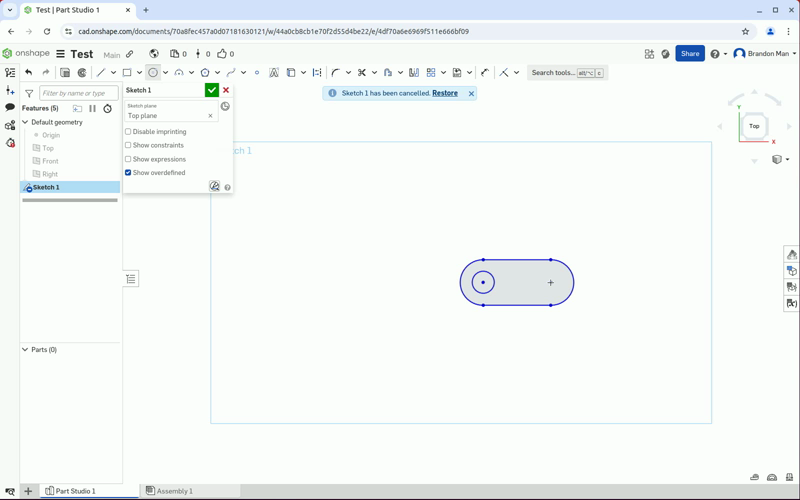
mouse_move(561, 282)
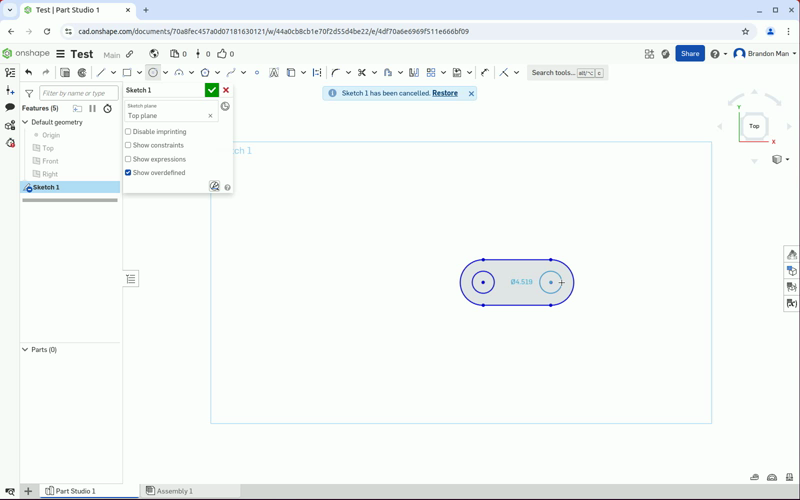
click(561, 282)
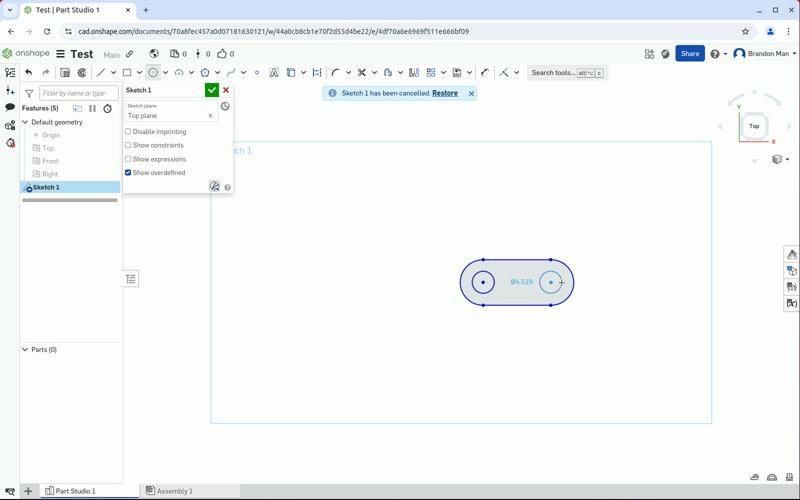
key(esc)
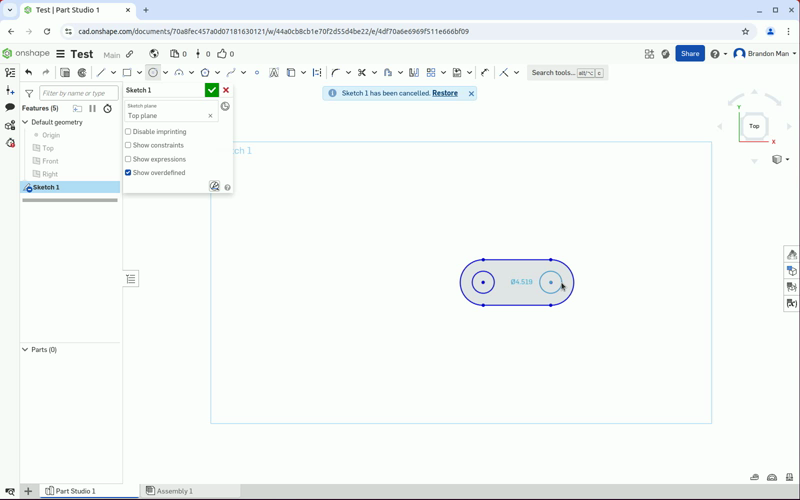
mouse_move(502, 269)
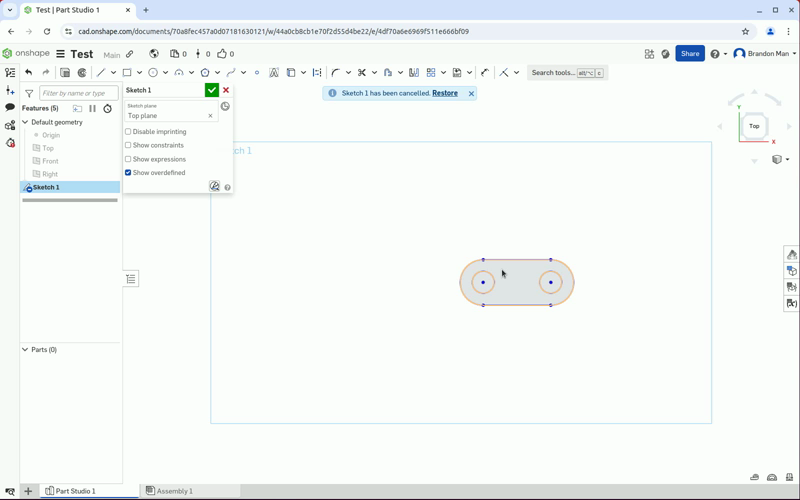
click(502, 269)
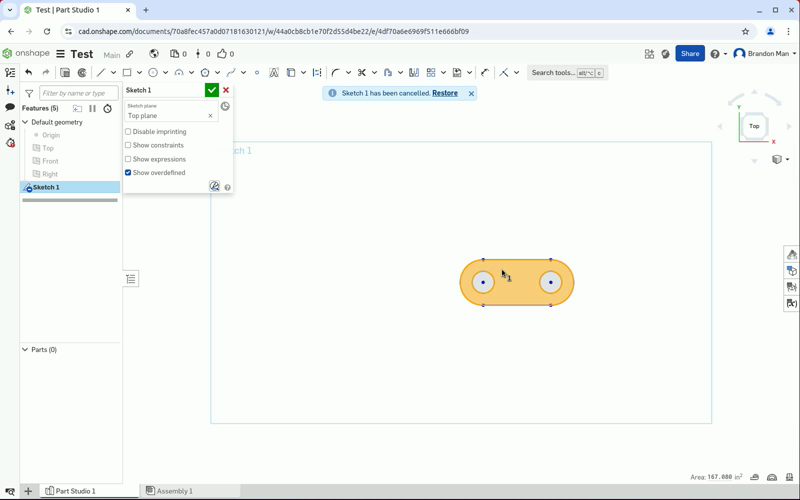
mouse_move(73, 352)
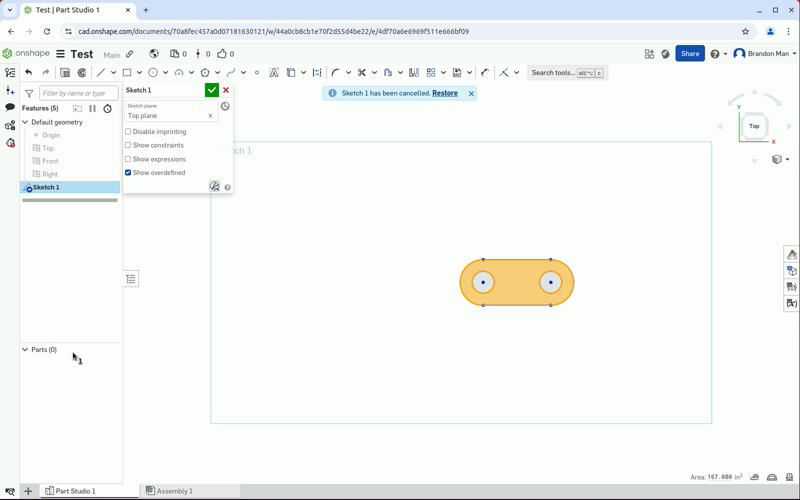
key(shift+y)
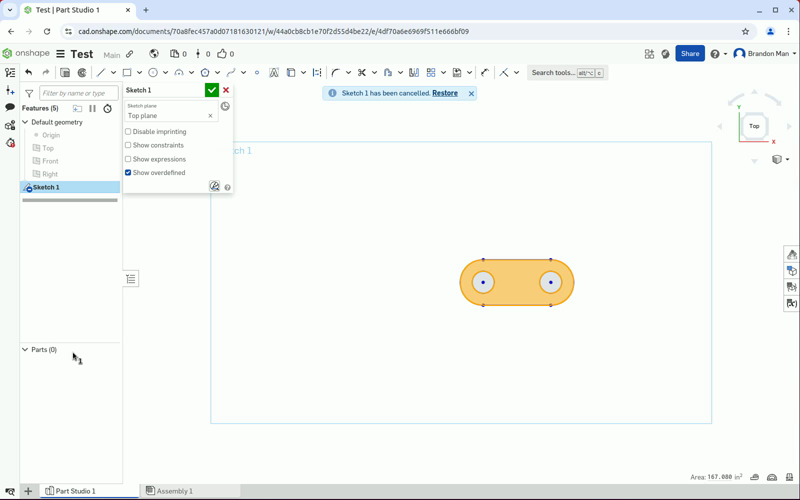
key(shift+e)
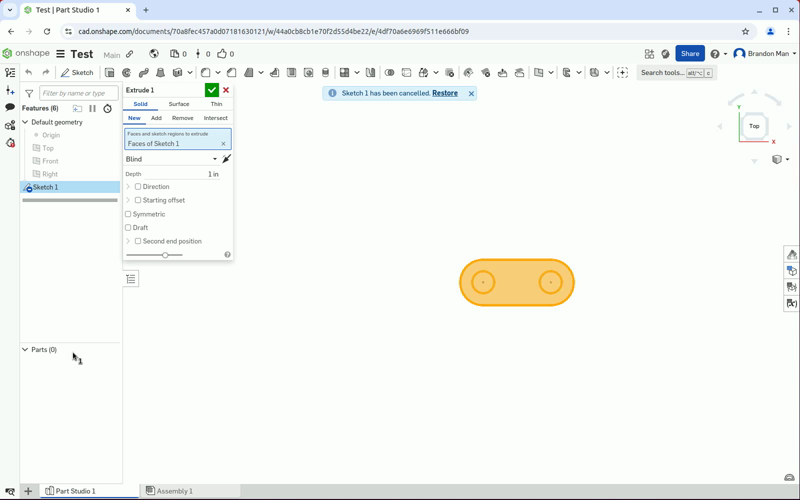
mouse_move(143, 106)
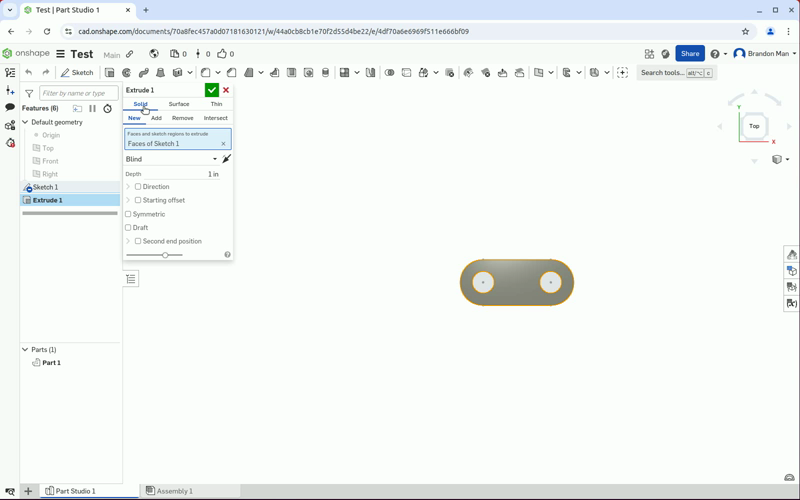
click(143, 106)
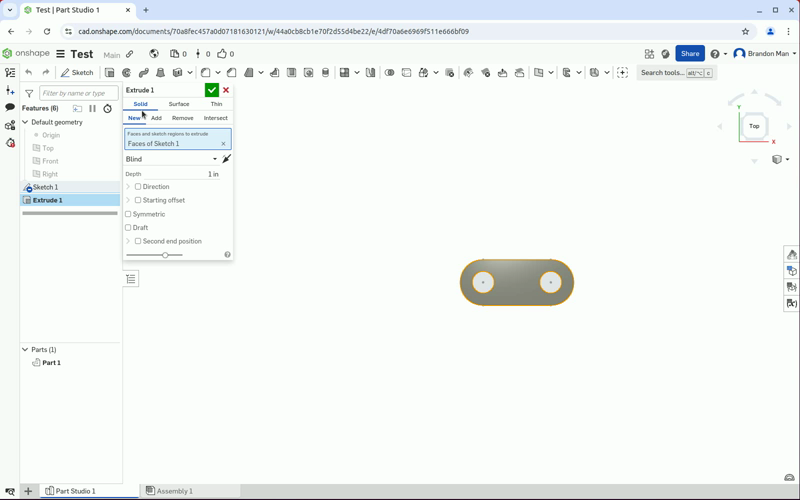
mouse_move(137, 120)
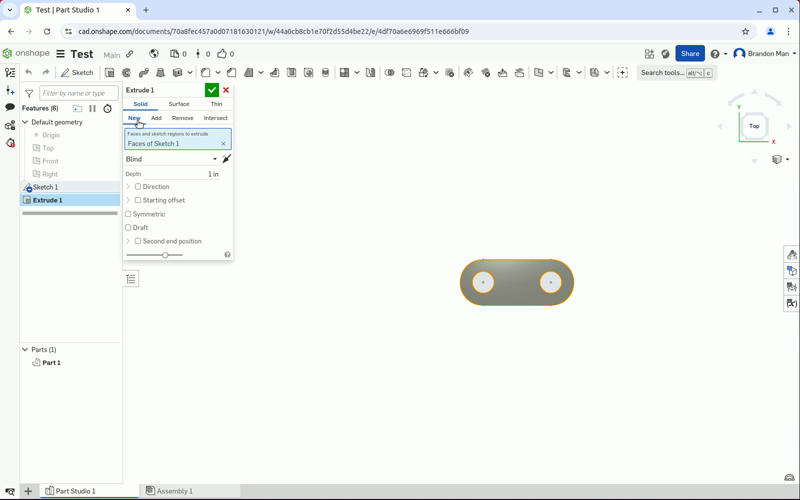
click(137, 120)
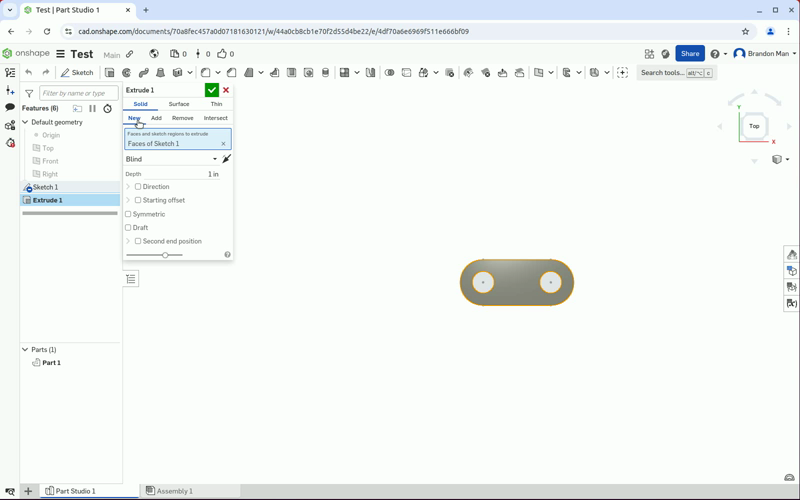
key(tab, 4)
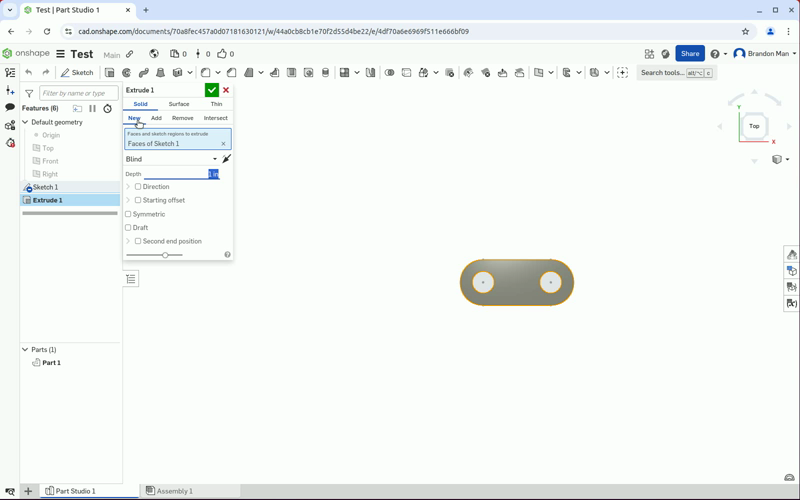
text(2.407)
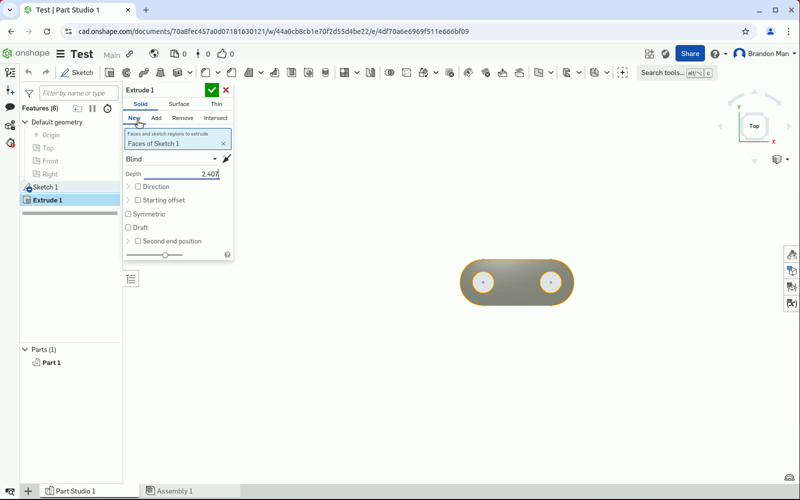
key(enter)
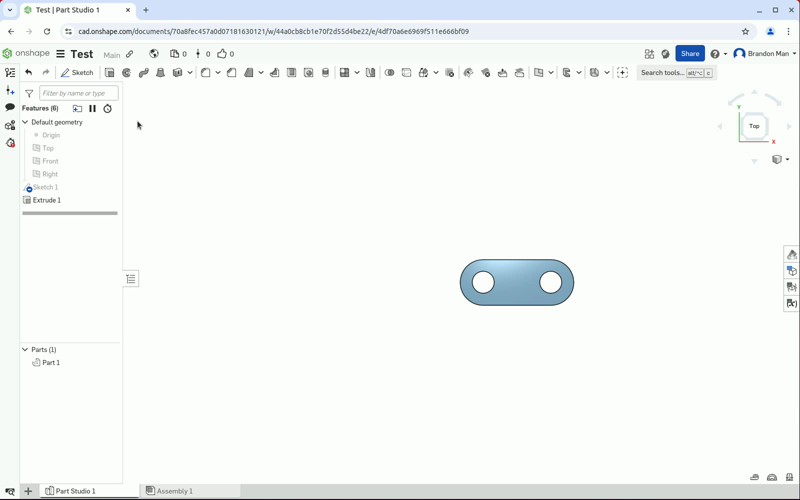
key(shift+h)
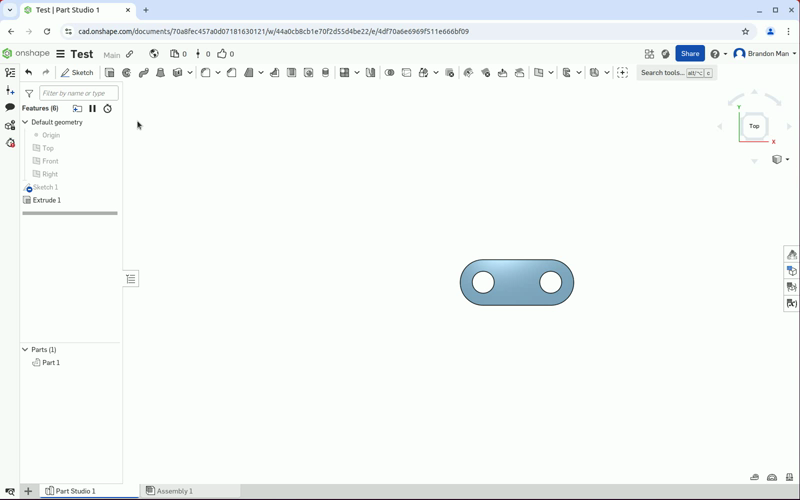
key(shift+h)
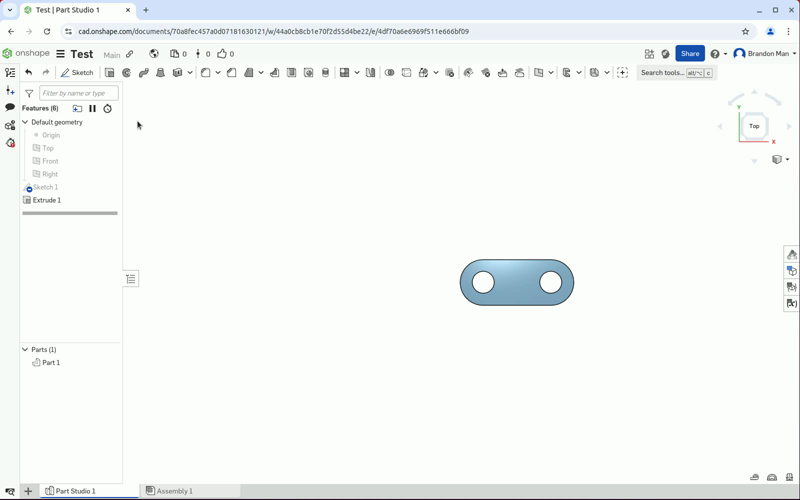
mouse_move(73, 189)
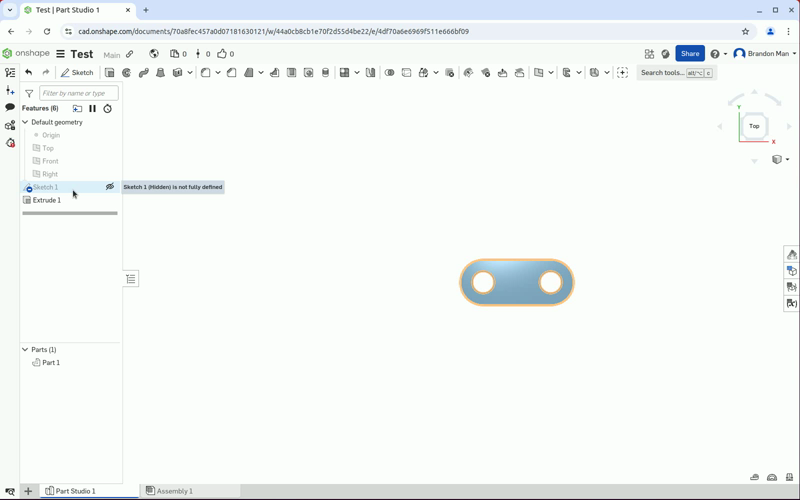
click(73, 189)
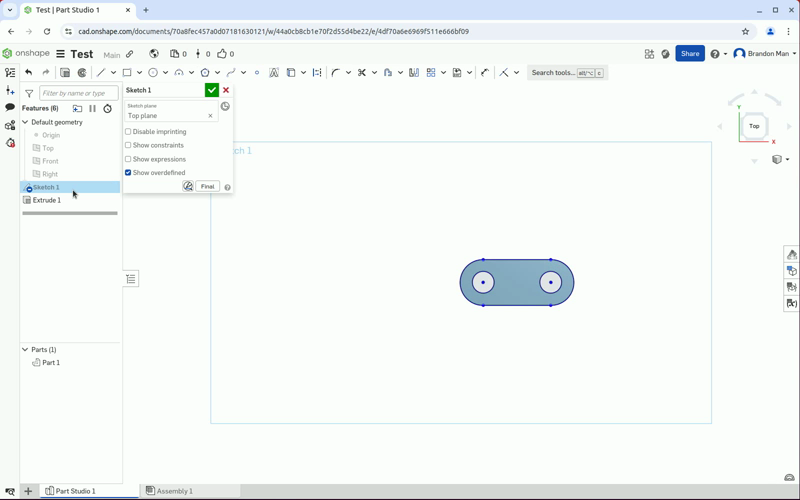
mouse_move(229, 92)
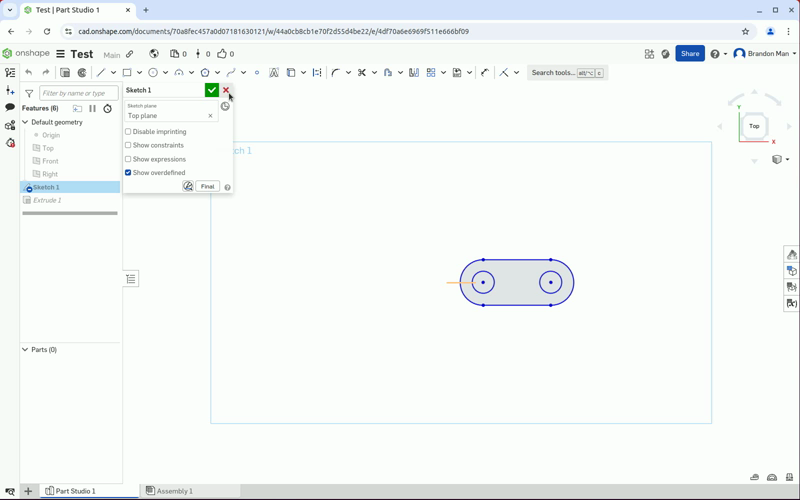
click(229, 92)
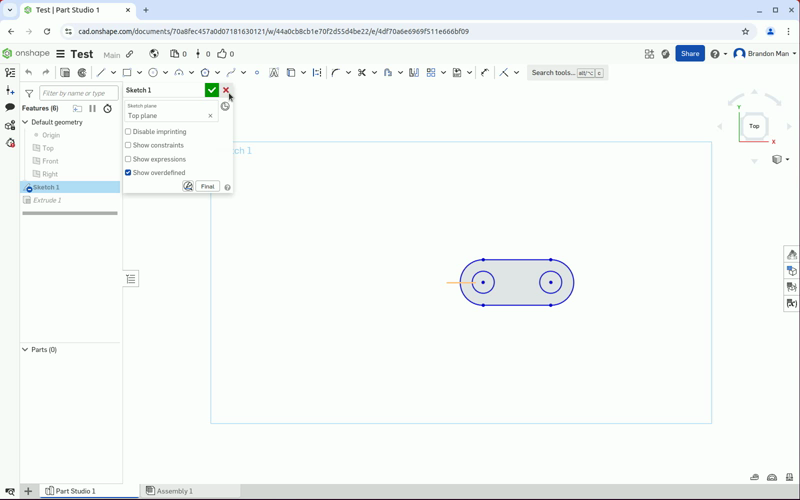
key(shift+s)
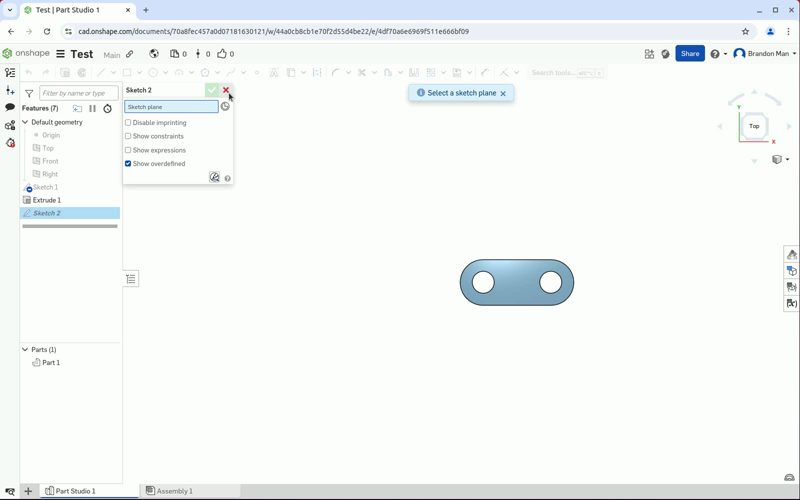
mouse_move(73, 150)
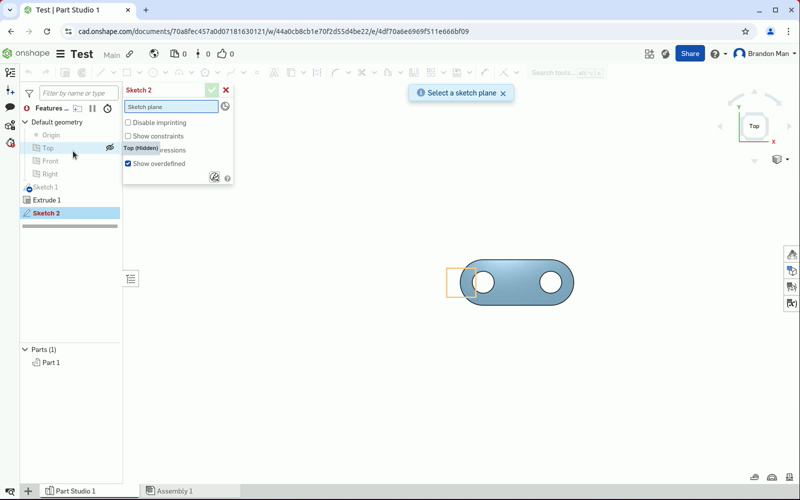
click(73, 150)
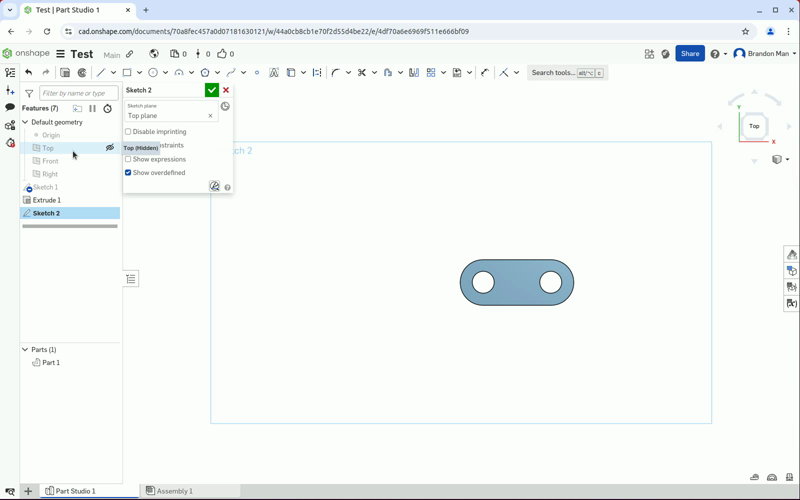
mouse_move(73, 352)
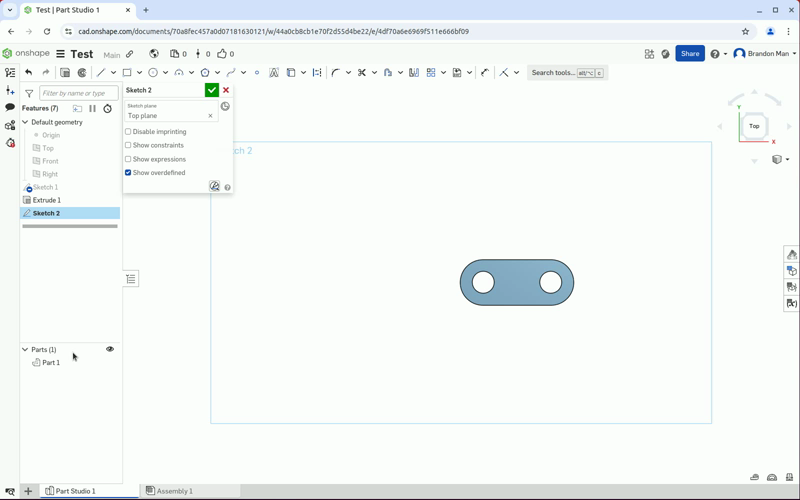
key(y)
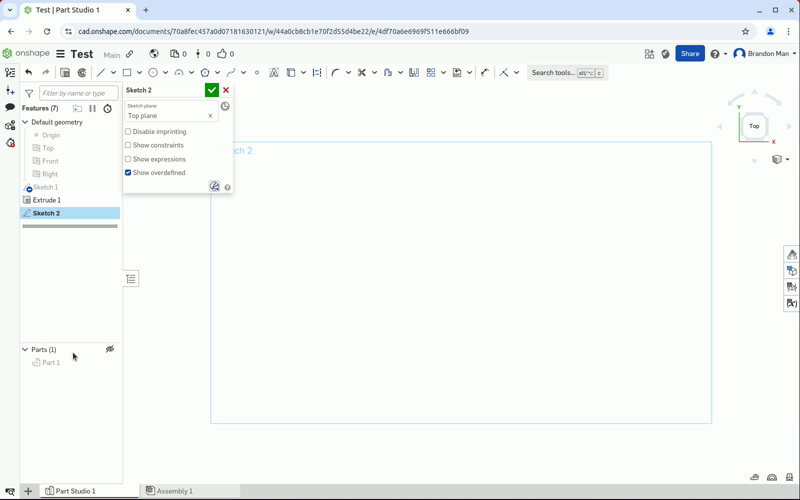
key(c)
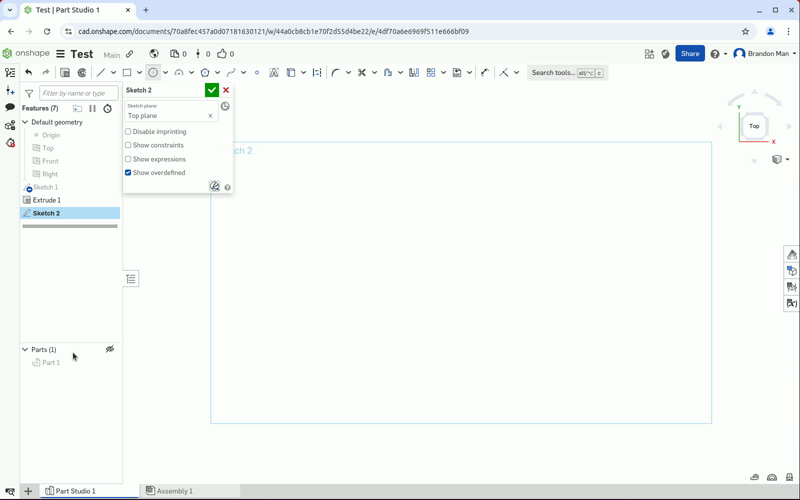
key_down(shift)
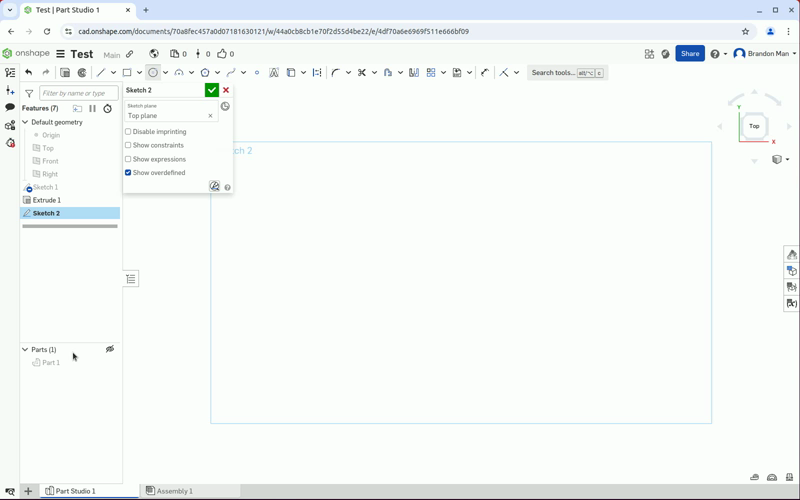
mouse_move(484, 282)
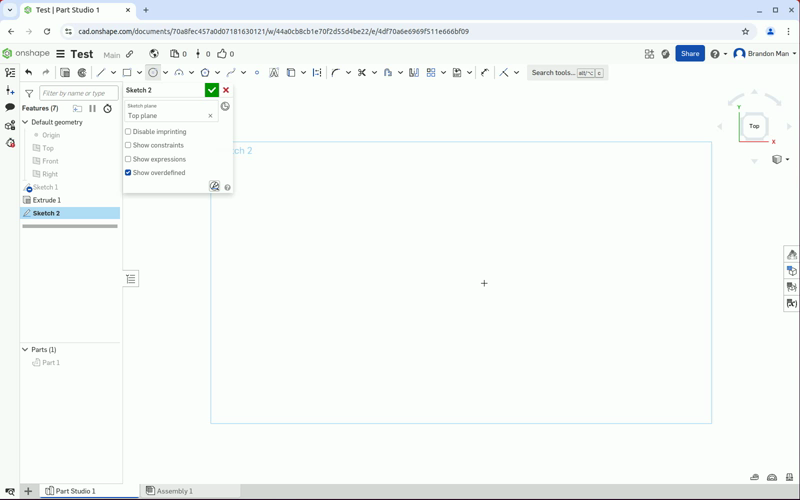
click(484, 282)
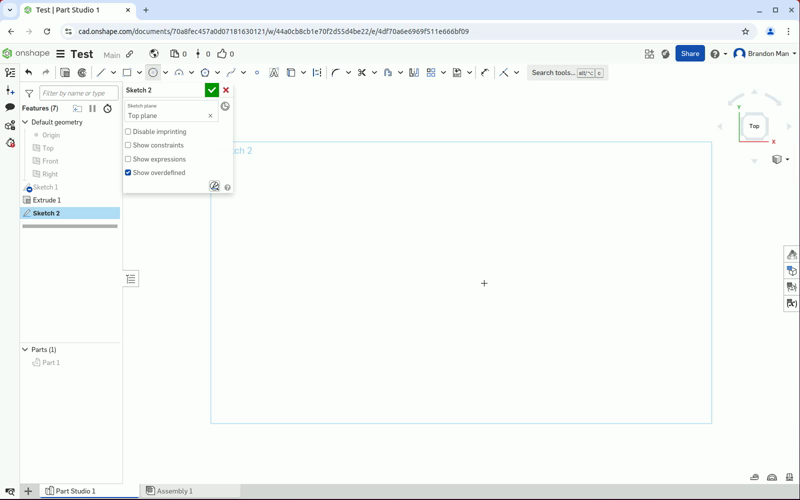
key_up(shift)
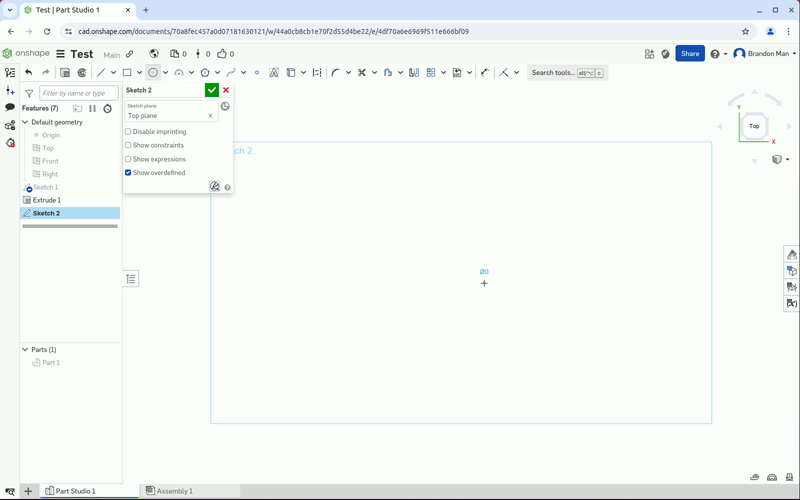
mouse_move(495, 282)
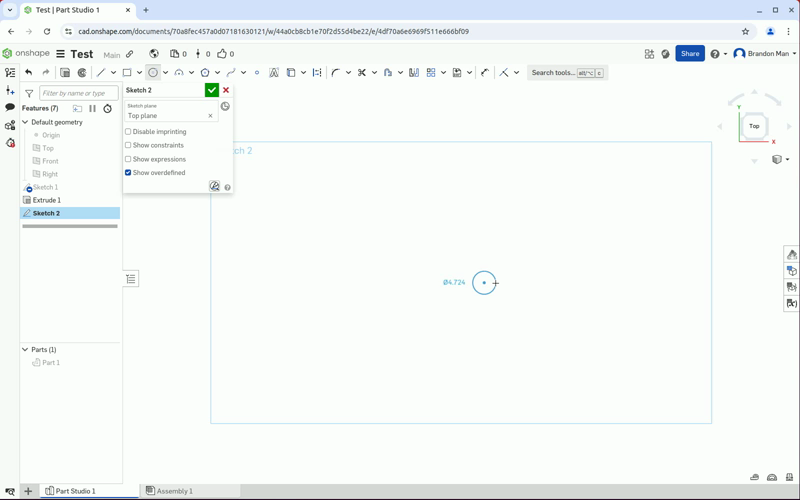
click(495, 282)
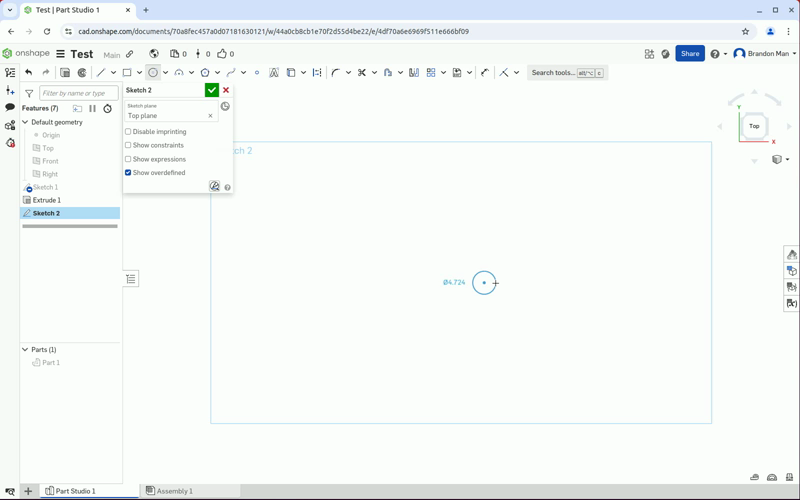
key(esc)
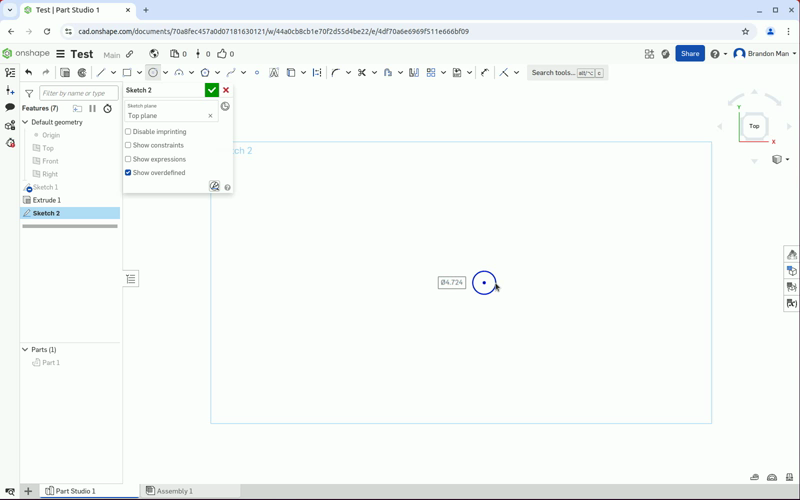
mouse_move(485, 276)
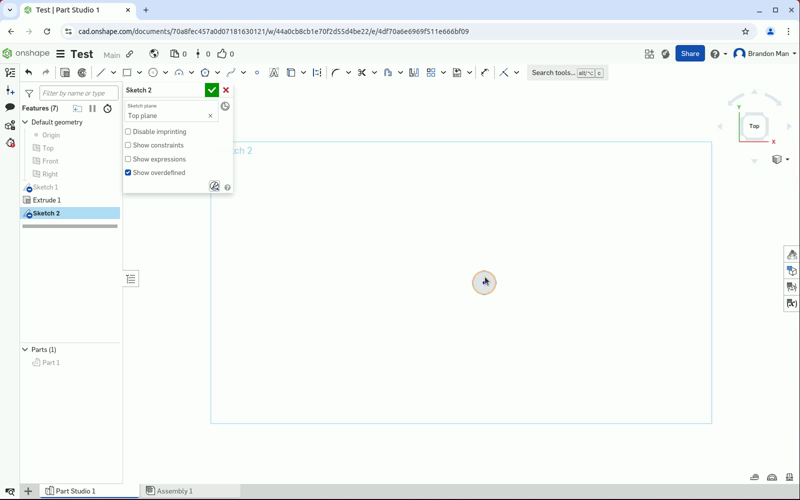
scroll(6)
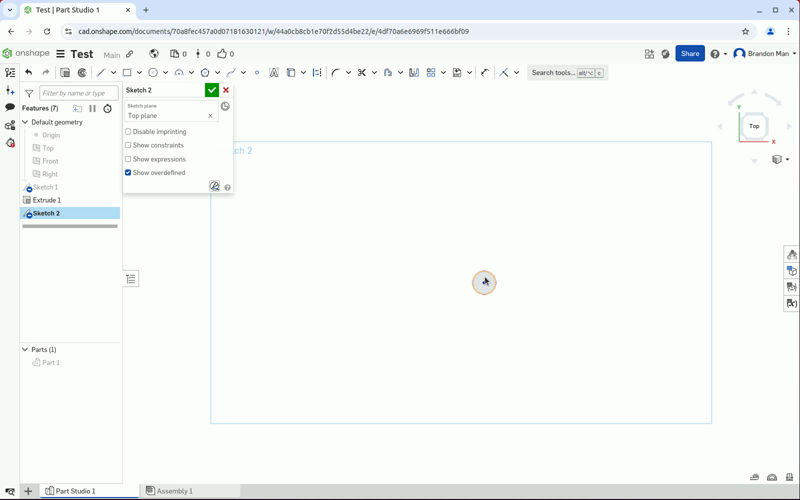
scroll(6)
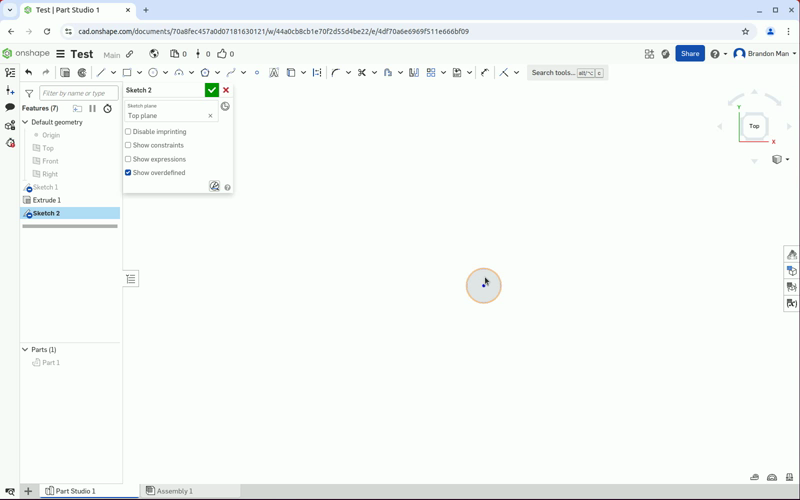
scroll(6)
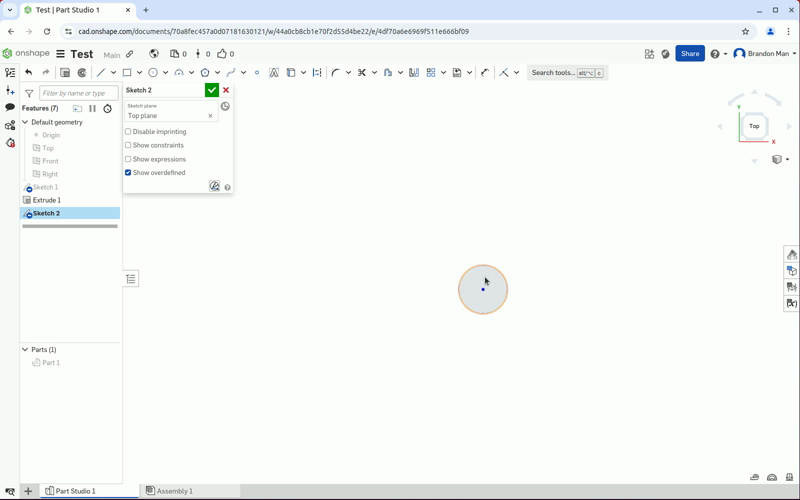
scroll(6)
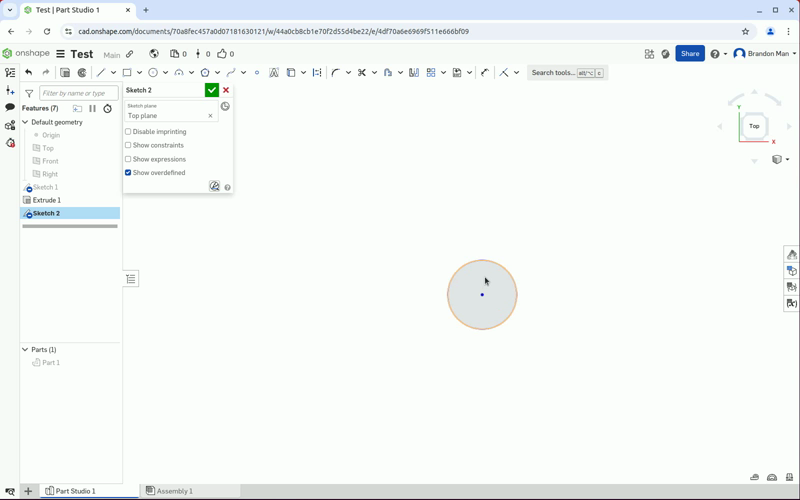
scroll(6)
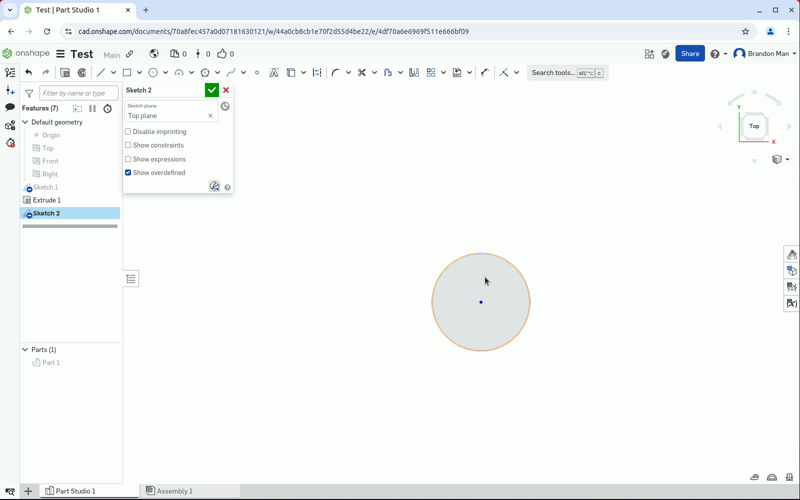
scroll(6)
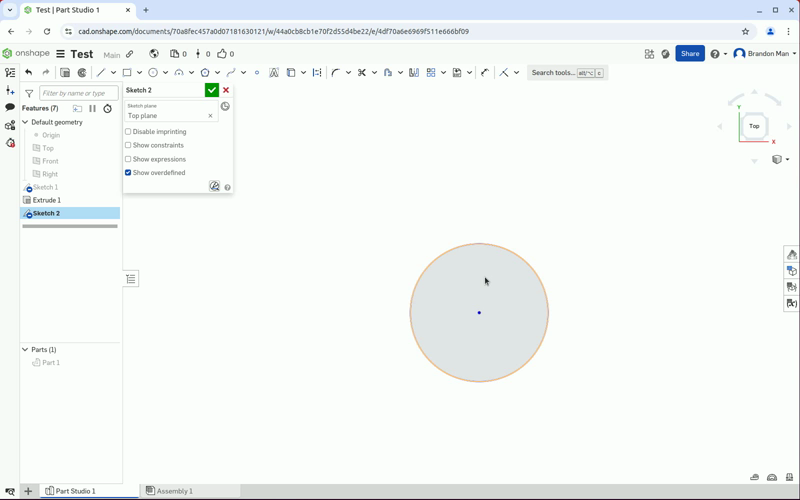
scroll(6)
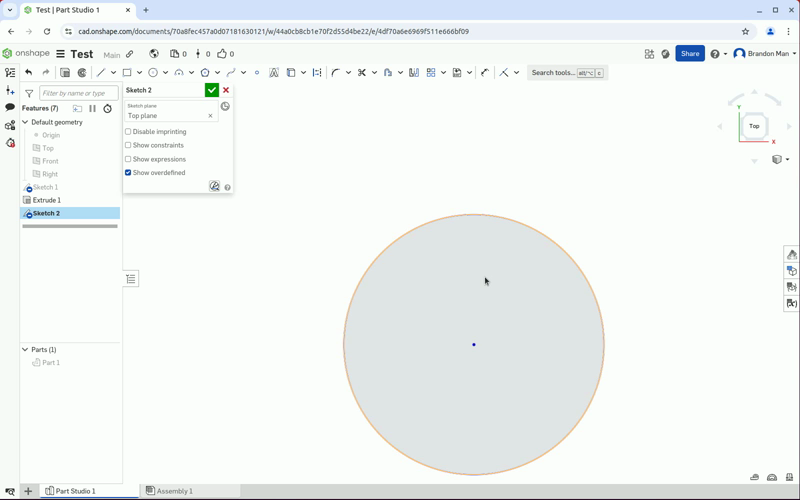
click(485, 276)
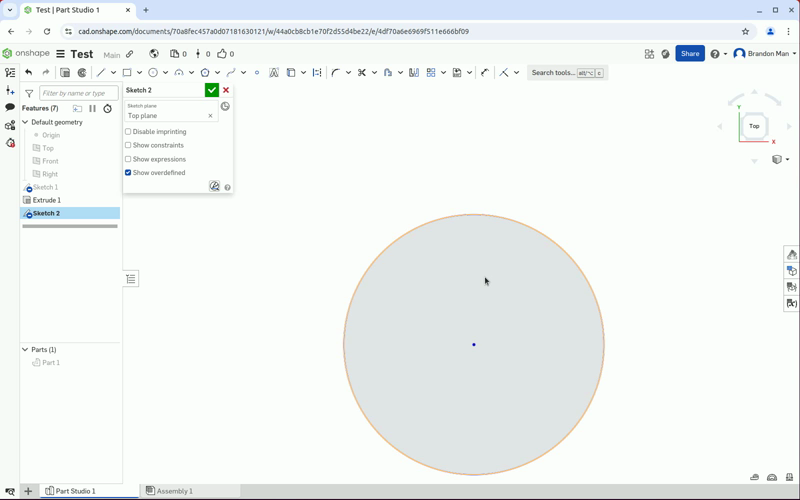
scroll(-6)
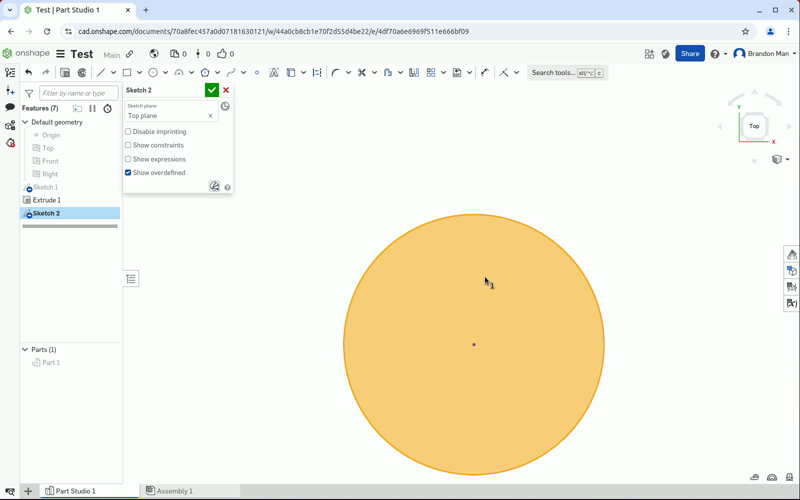
scroll(-6)
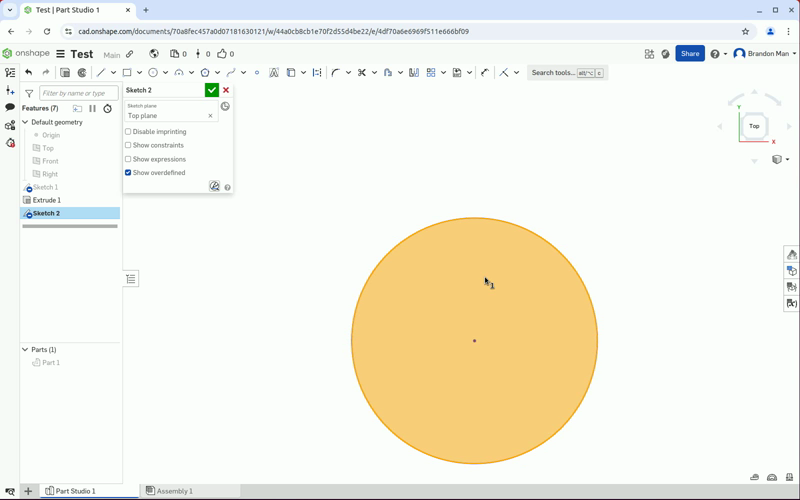
scroll(-6)
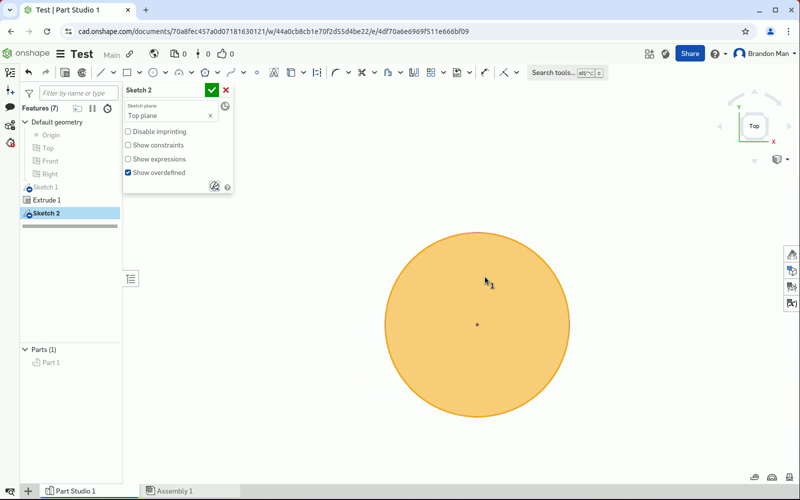
scroll(-6)
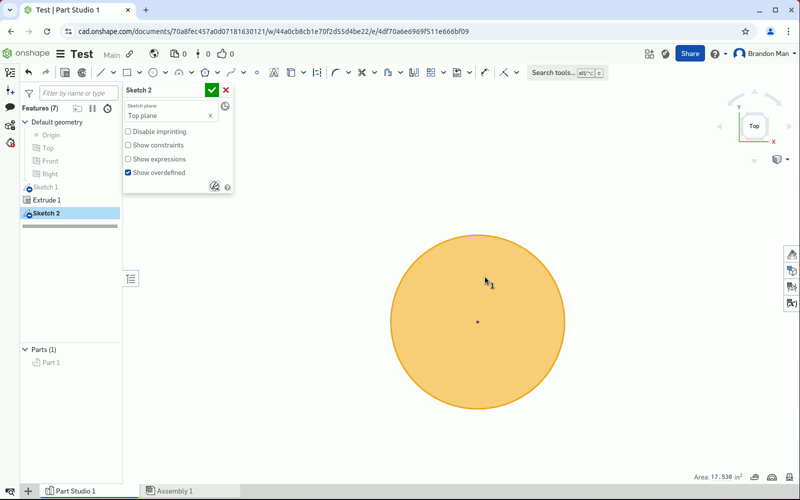
scroll(-6)
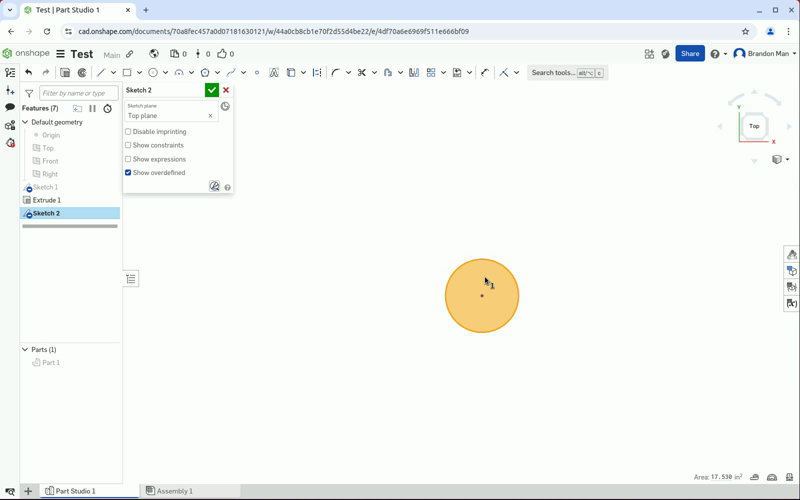
scroll(-6)
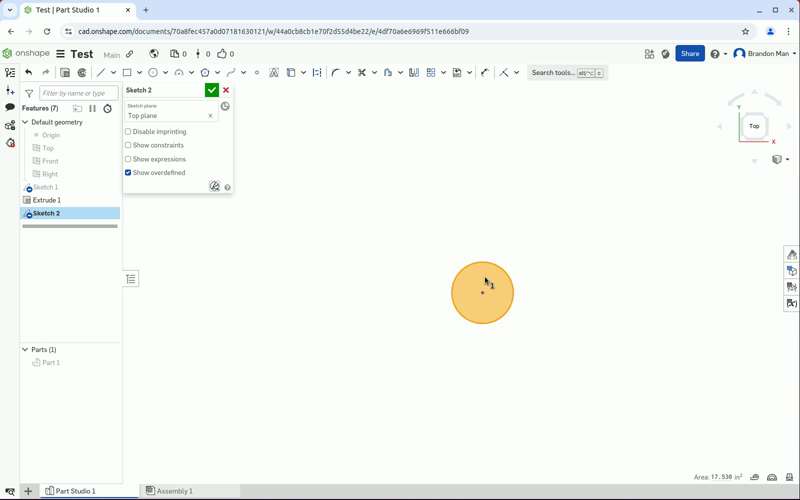
scroll(-6)
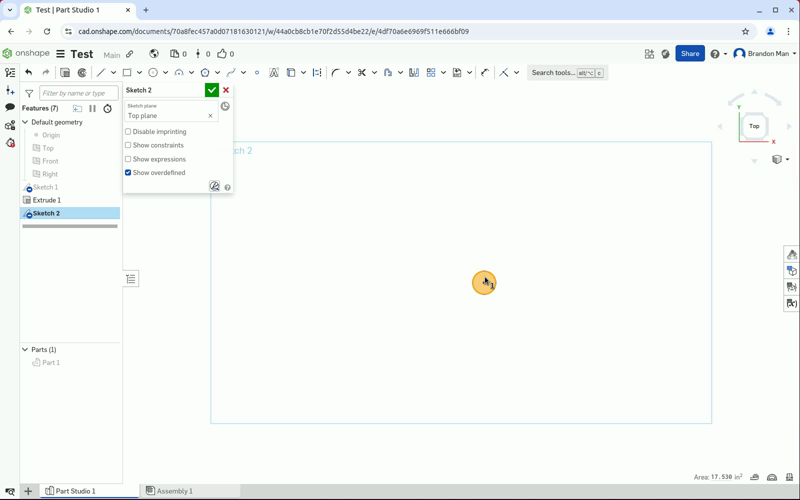
mouse_move(73, 352)
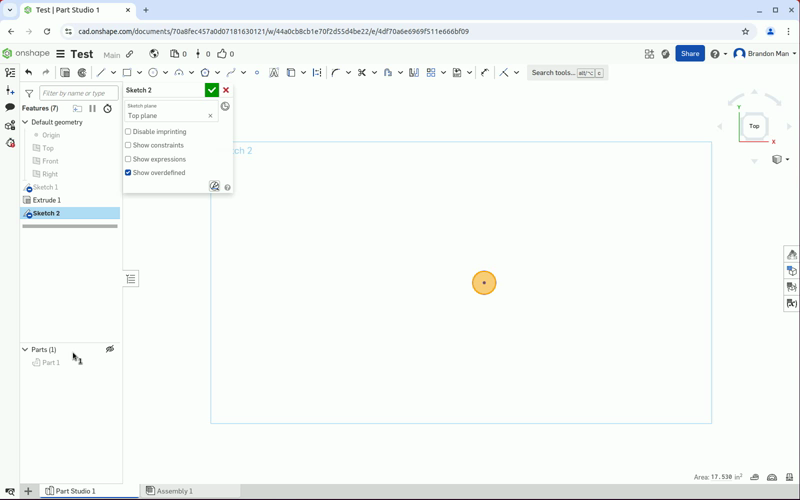
key(shift+y)
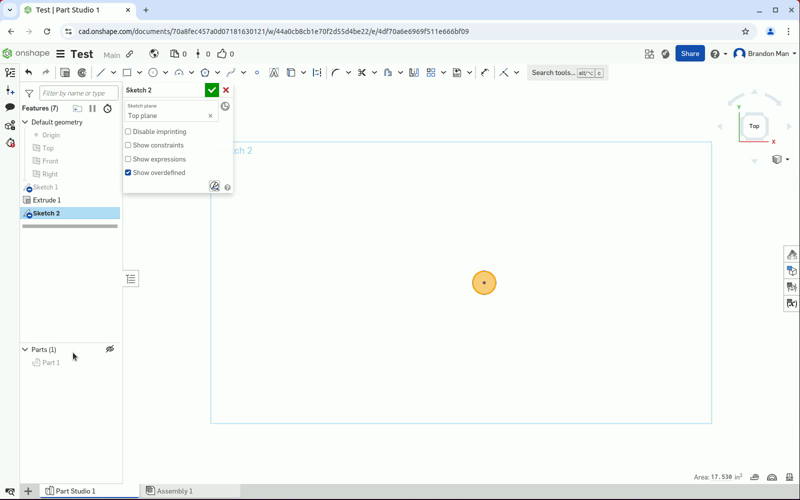
key(shift+e)
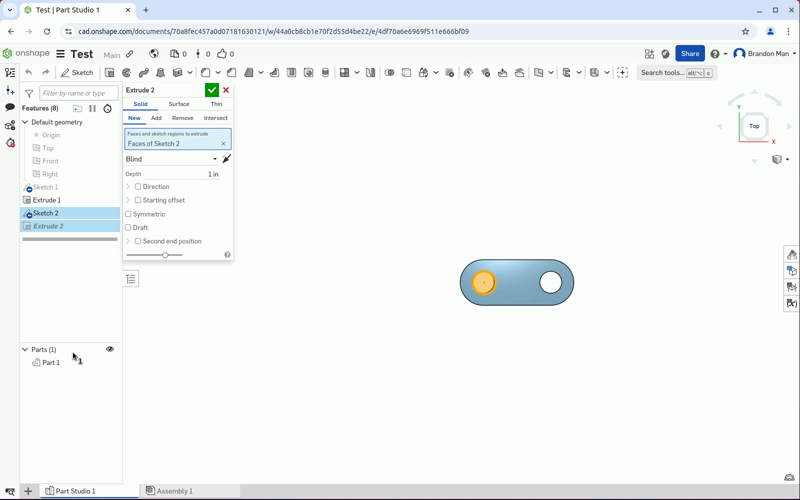
mouse_move(143, 106)
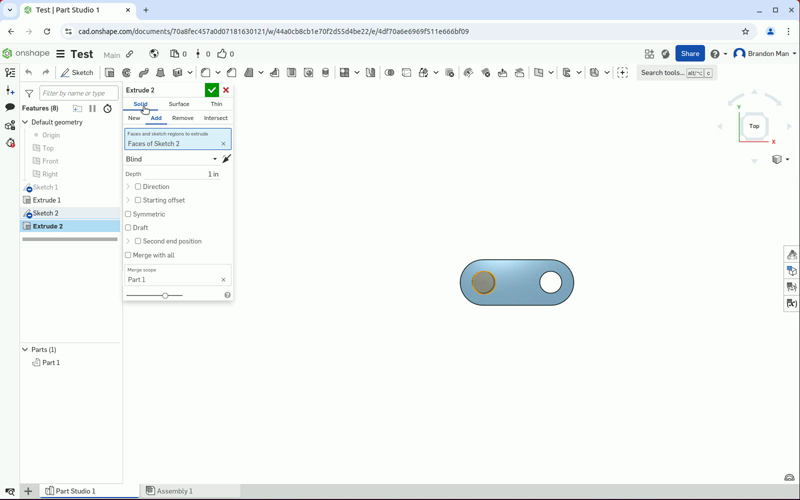
click(143, 106)
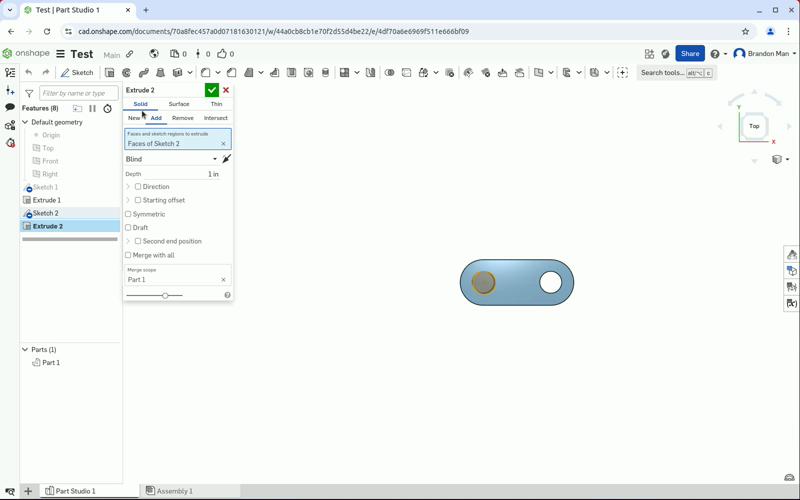
mouse_move(137, 120)
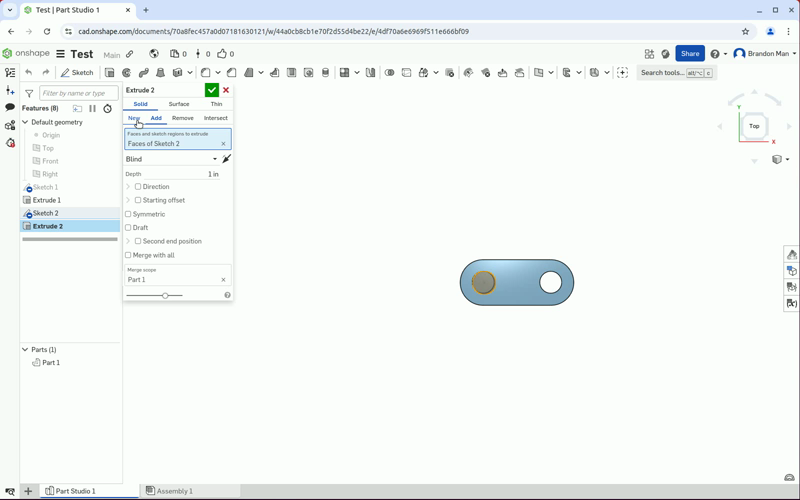
click(137, 120)
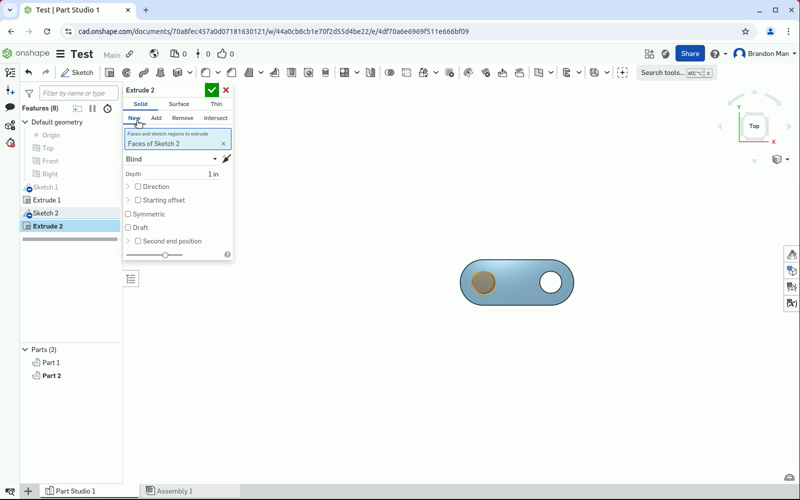
key(tab, 4)
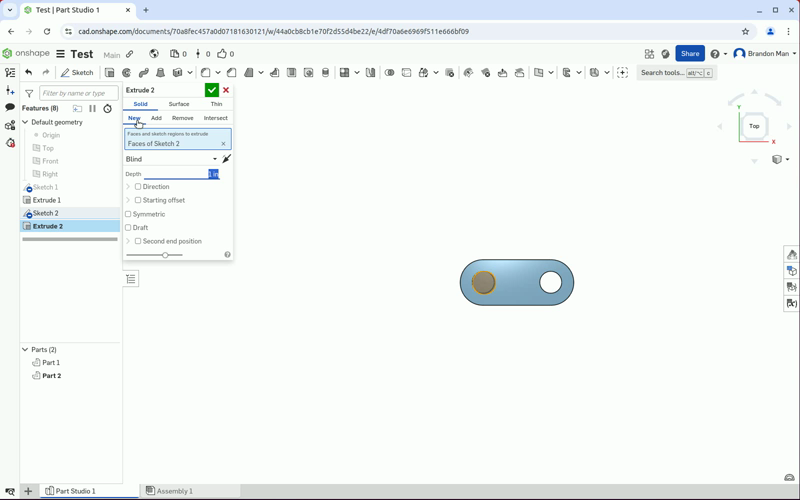
text(2.407)
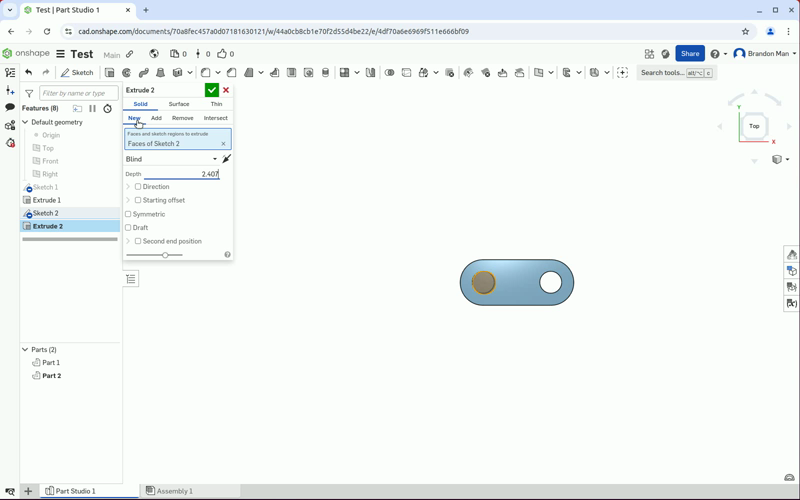
key(enter)
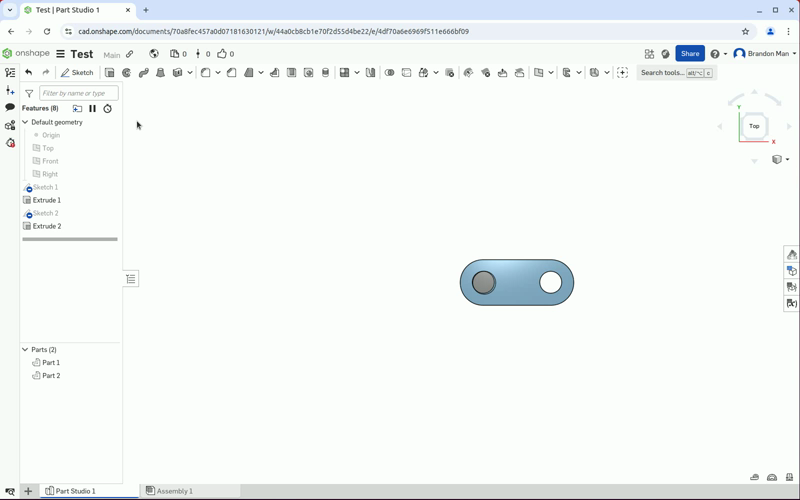
key(shift+h)
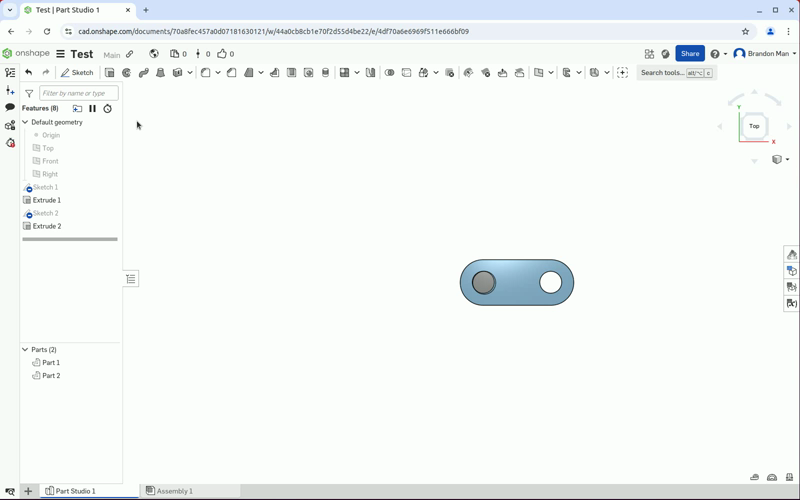
key(shift+h)
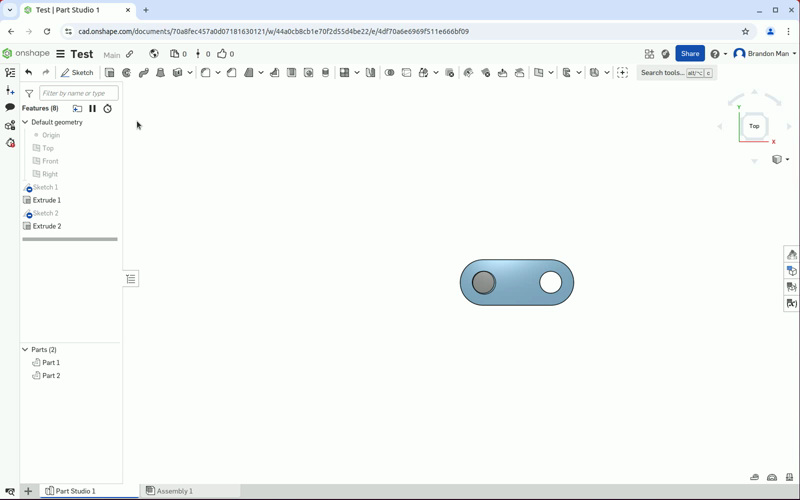
mouse_move(73, 189)
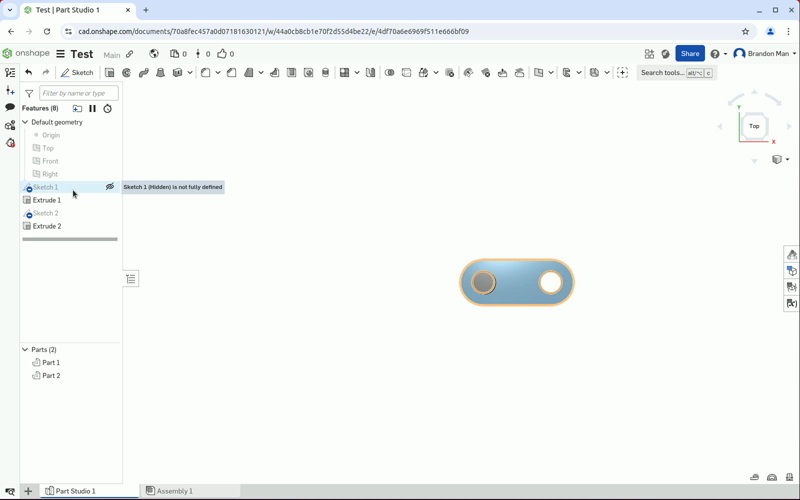
click(73, 189)
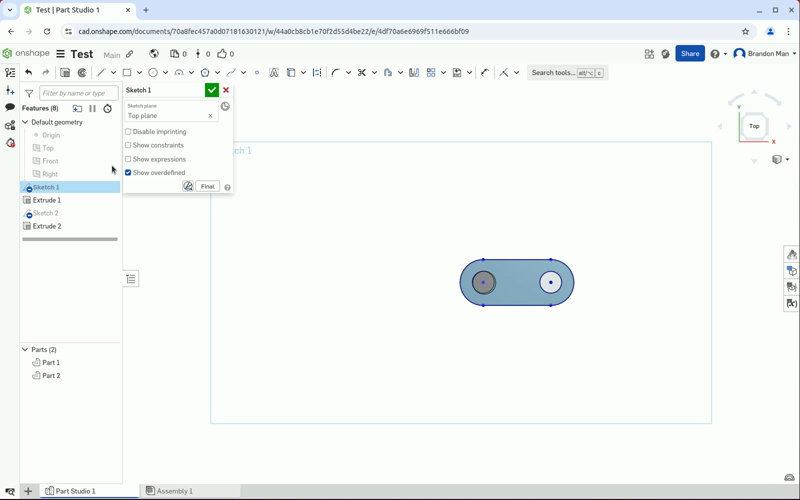
mouse_move(229, 92)
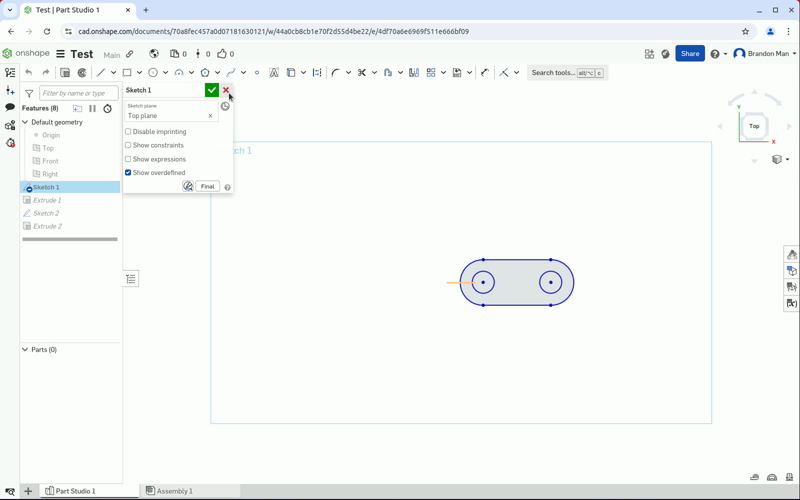
click(229, 92)
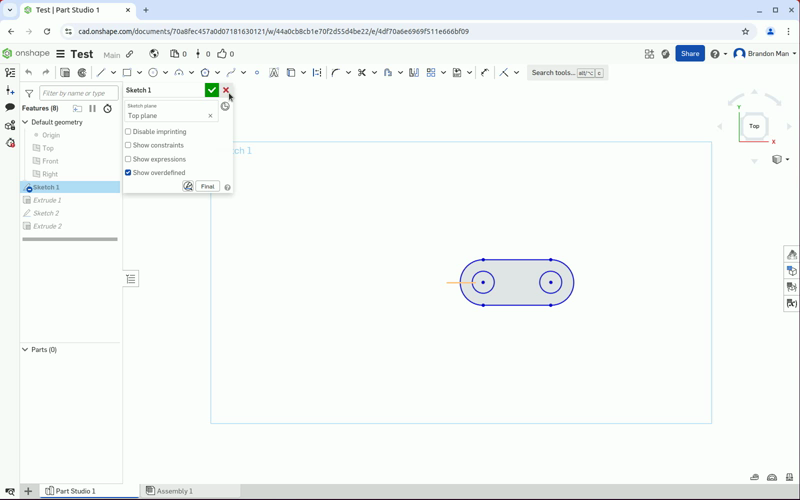
key(shift+s)
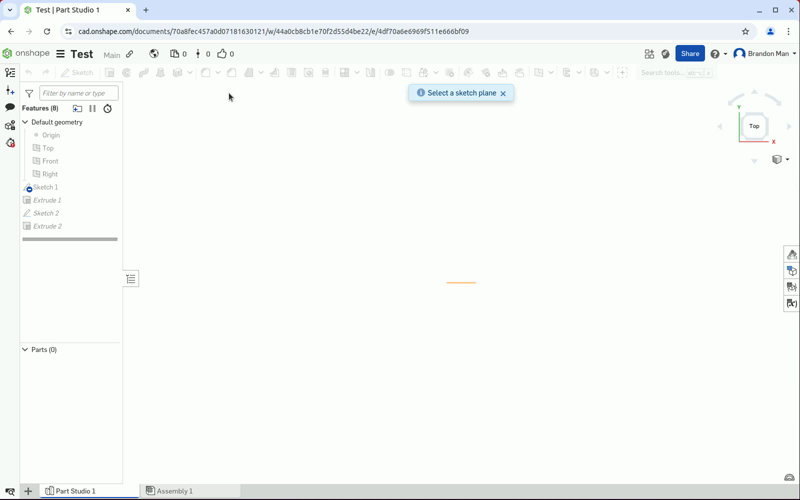
mouse_move(73, 150)
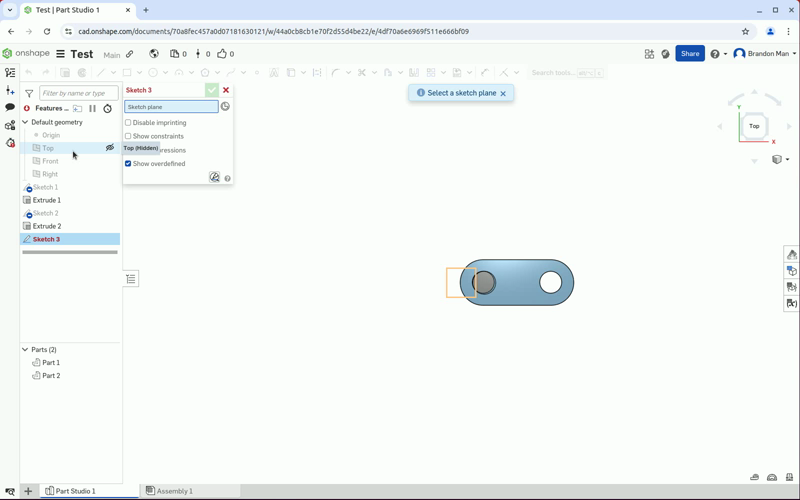
click(73, 150)
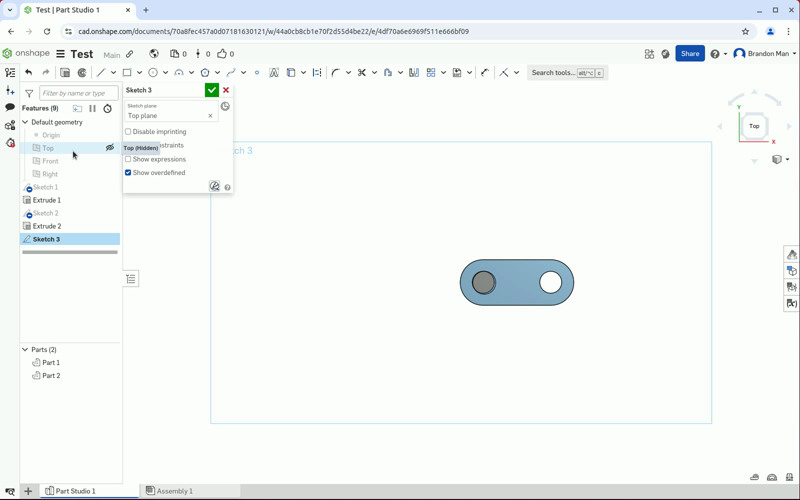
mouse_move(73, 352)
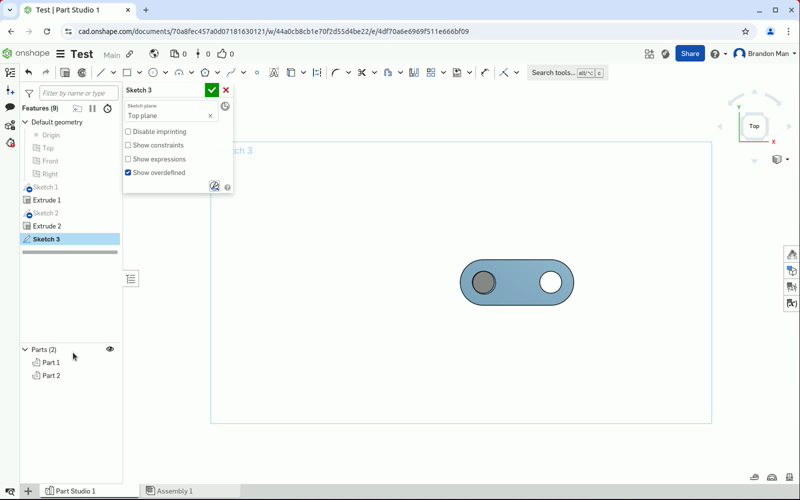
key(y)
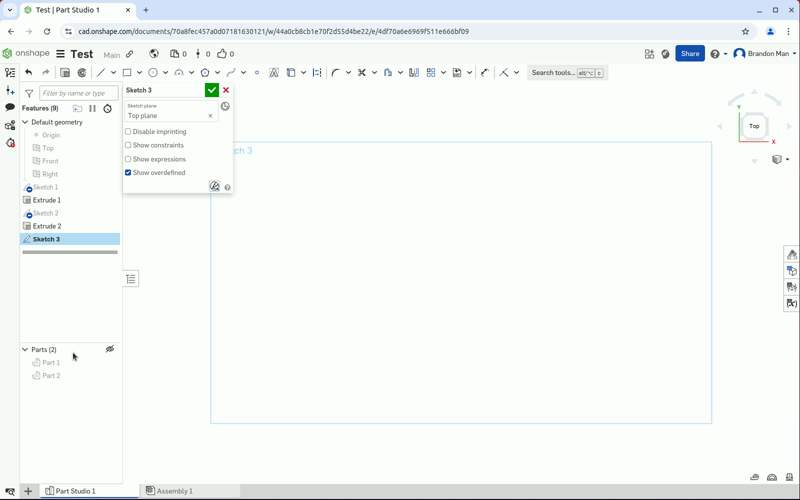
key(c)
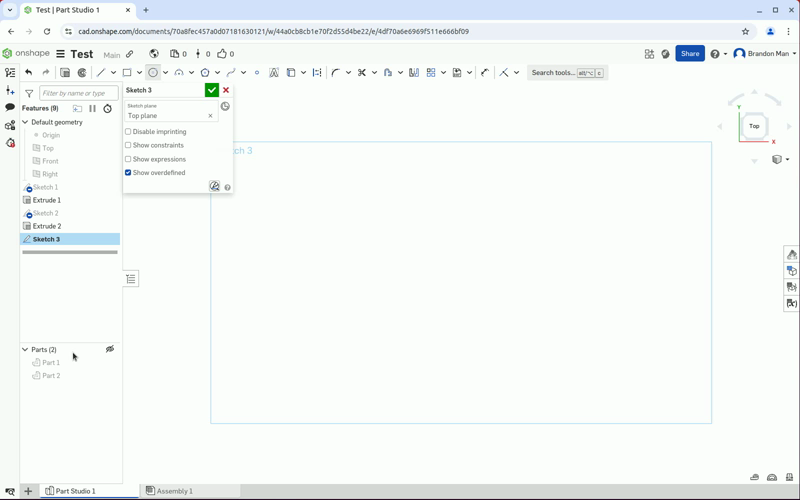
key_down(shift)
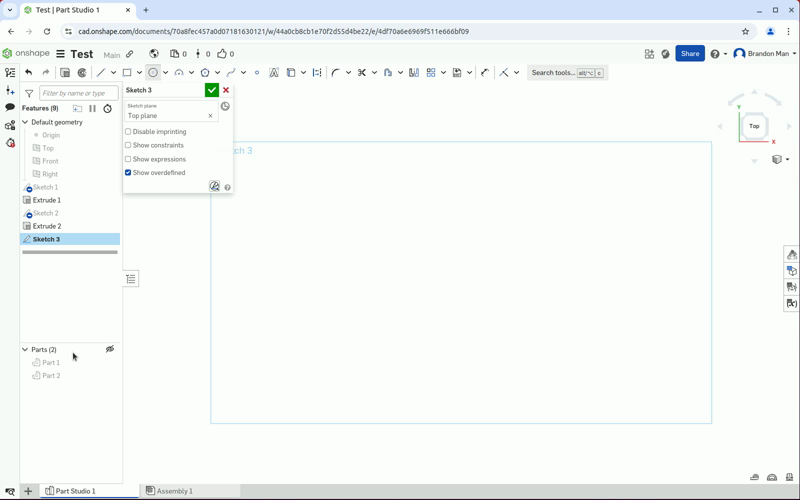
mouse_move(551, 282)
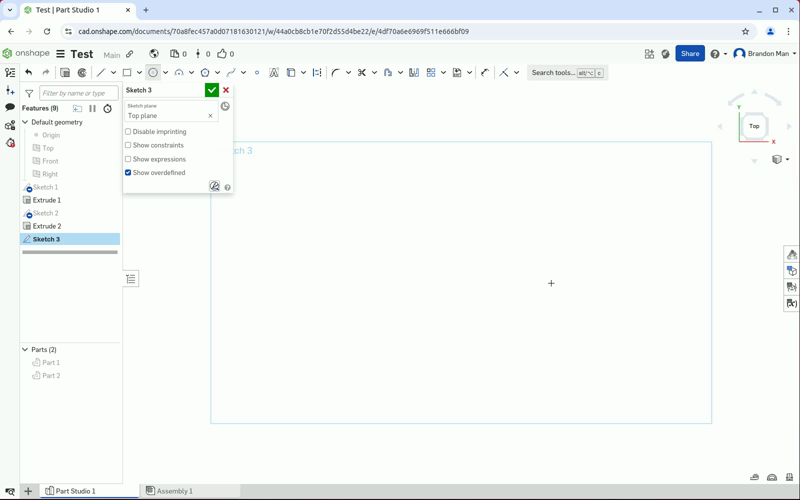
click(551, 282)
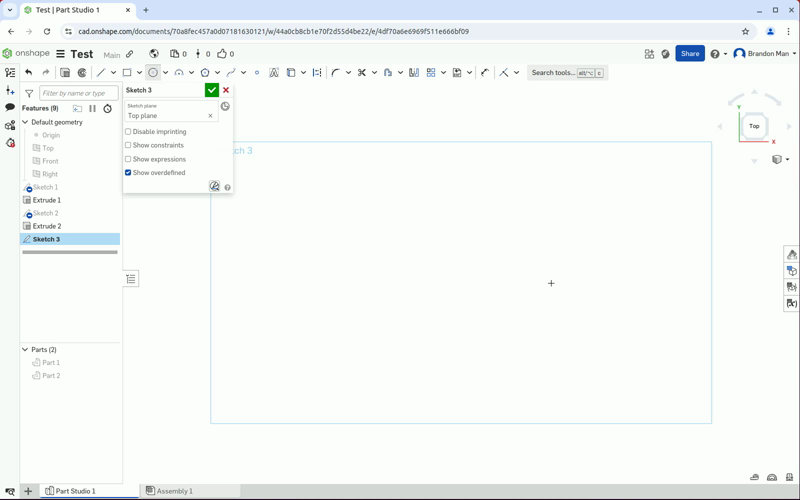
key_up(shift)
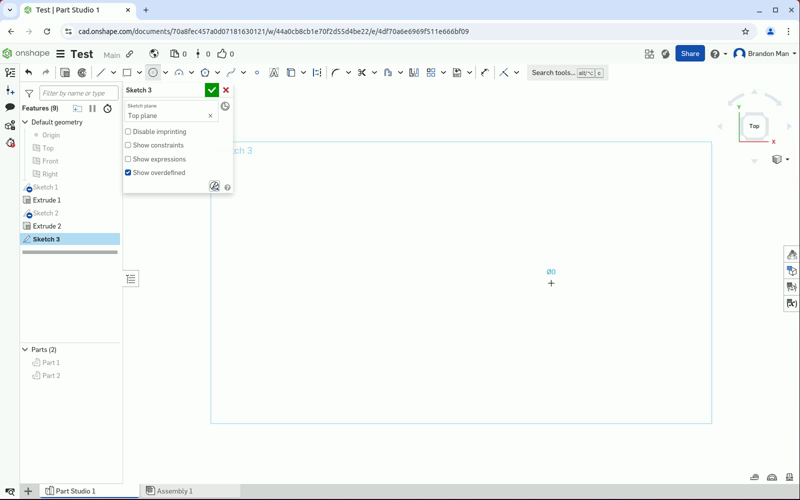
mouse_move(562, 282)
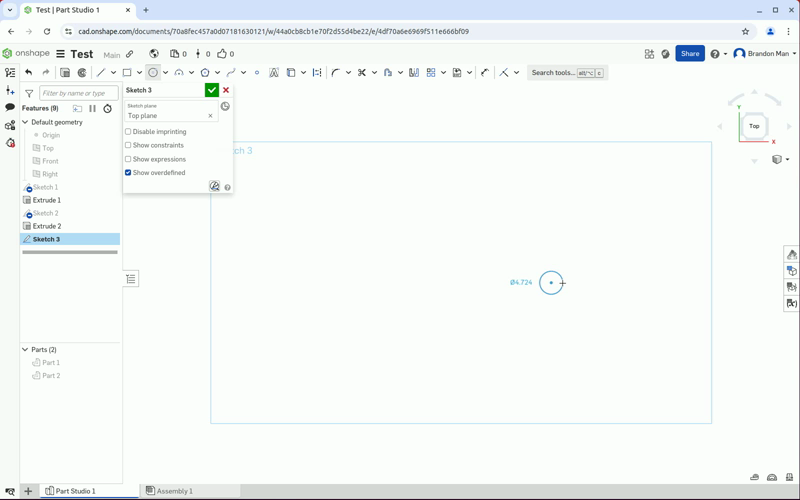
click(562, 282)
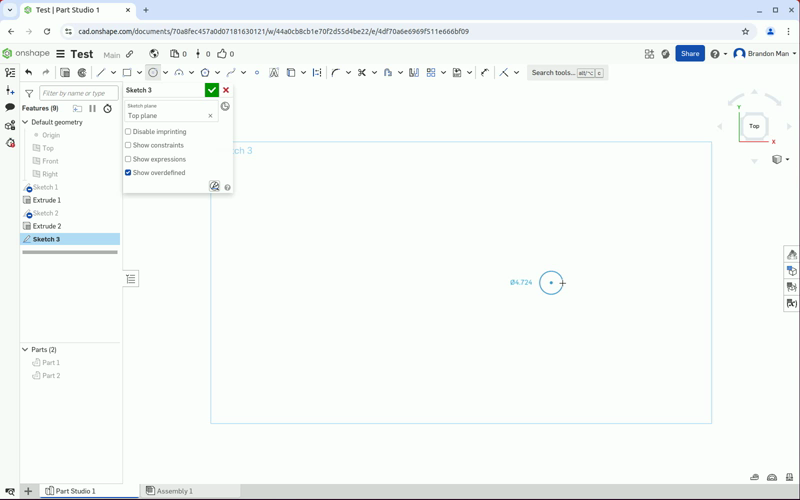
key(esc)
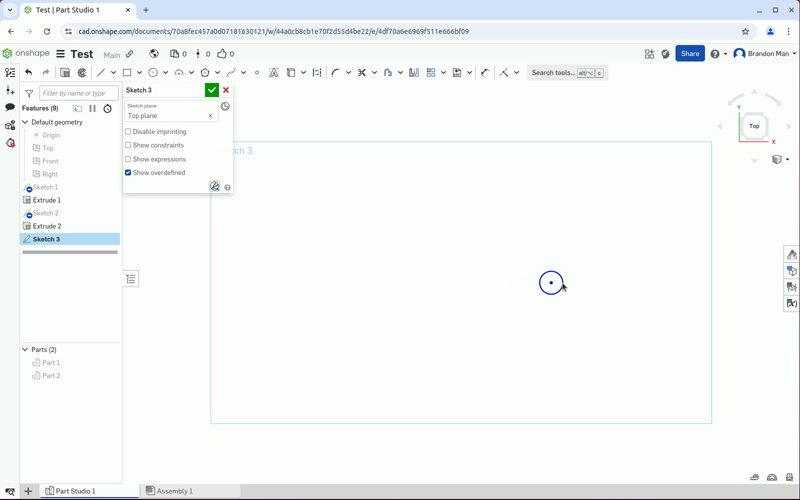
mouse_move(560, 284)
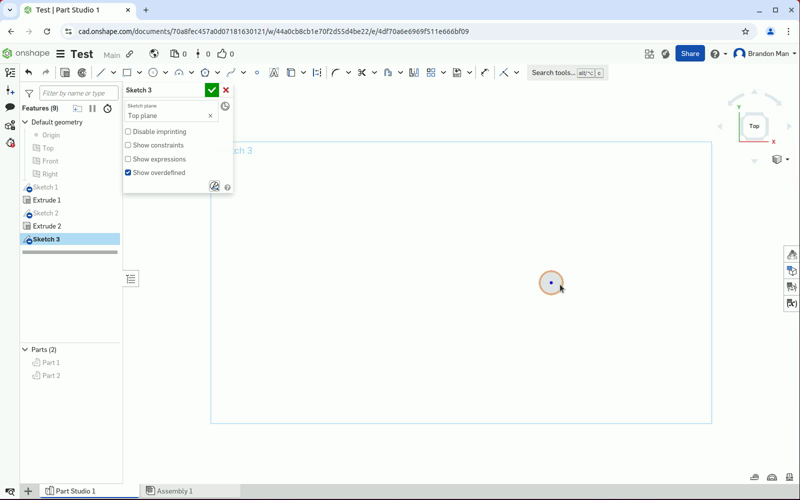
scroll(6)
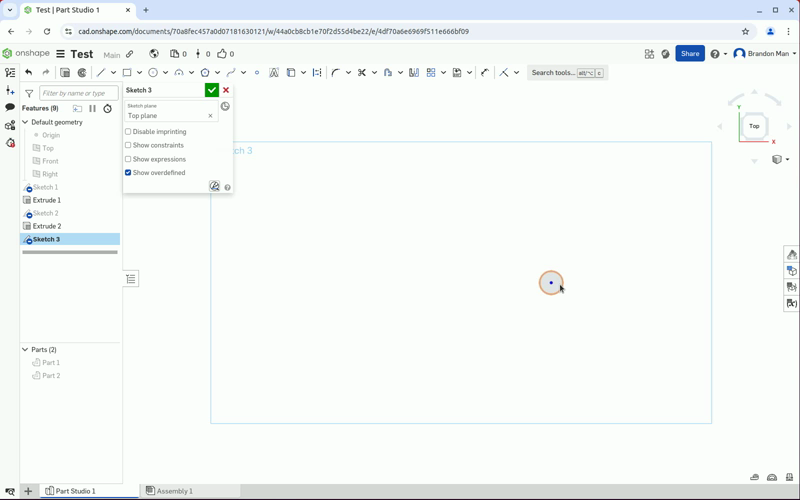
scroll(6)
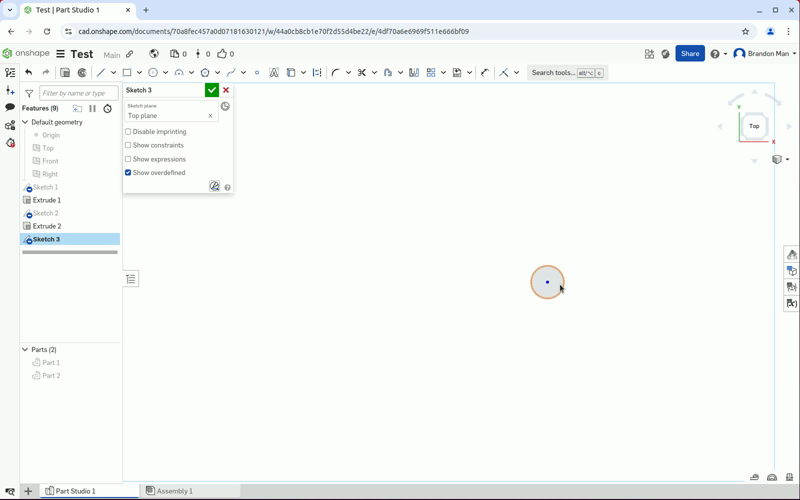
scroll(6)
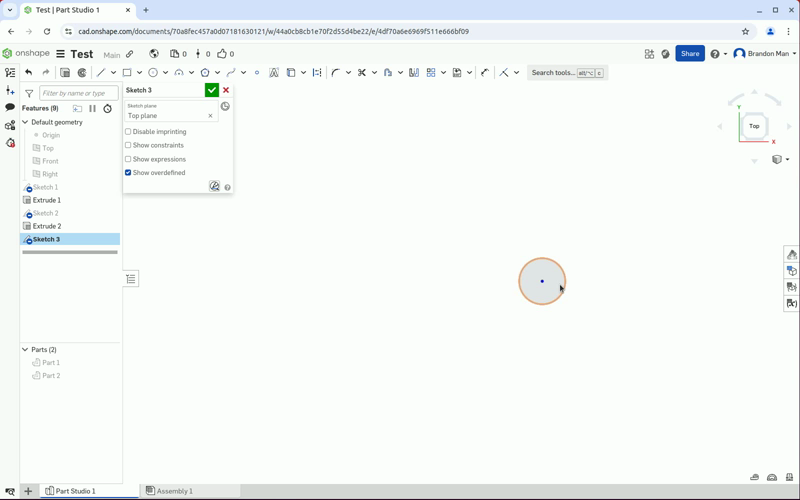
scroll(6)
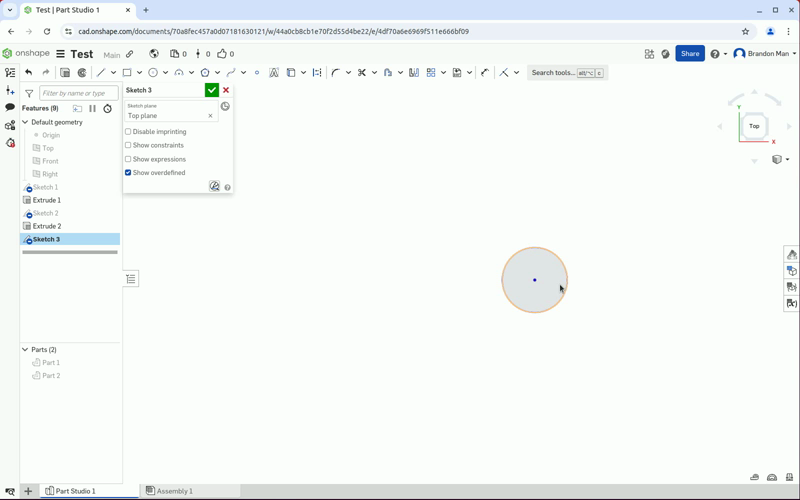
scroll(6)
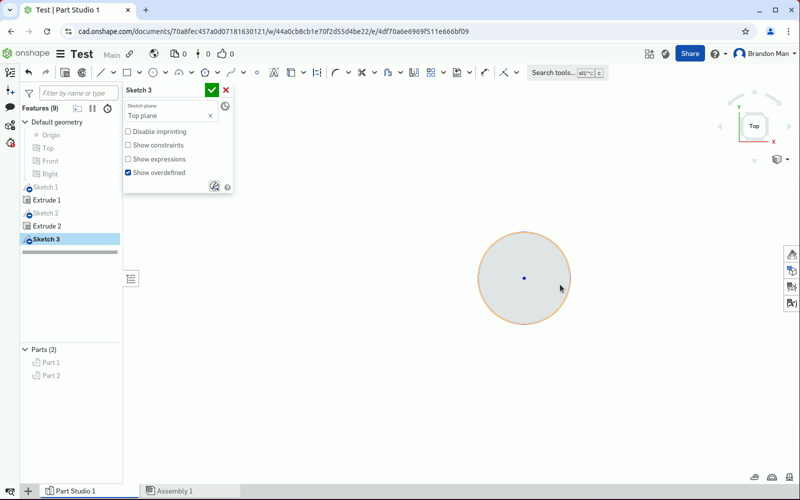
scroll(6)
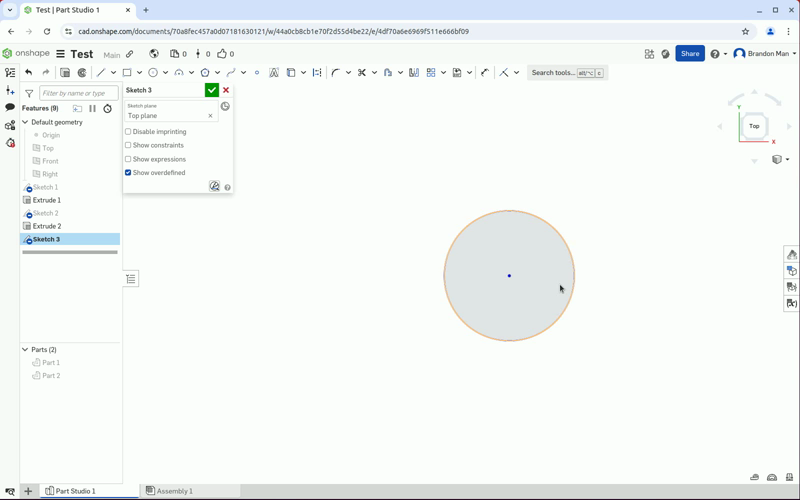
scroll(6)
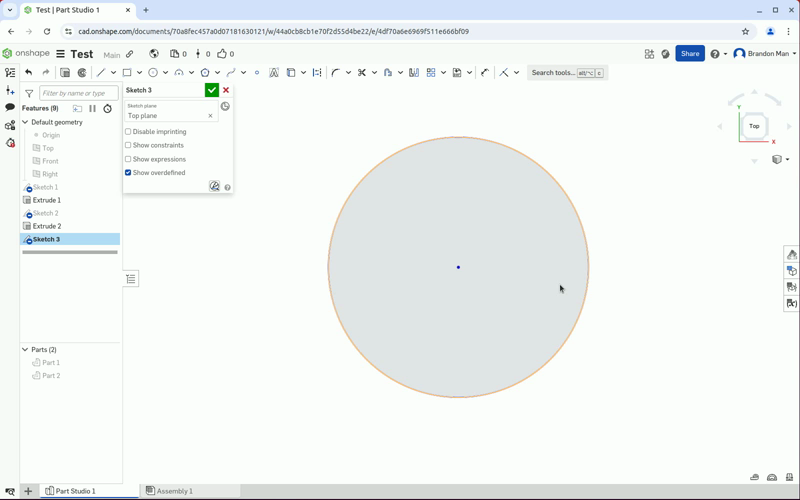
click(560, 284)
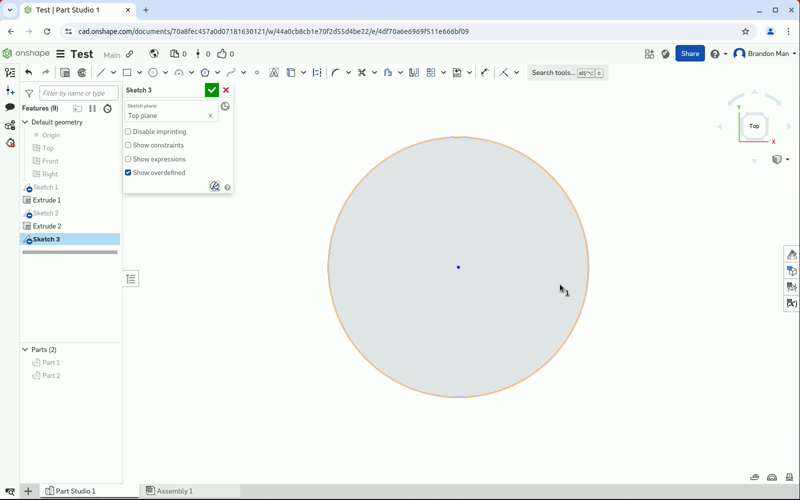
scroll(-6)
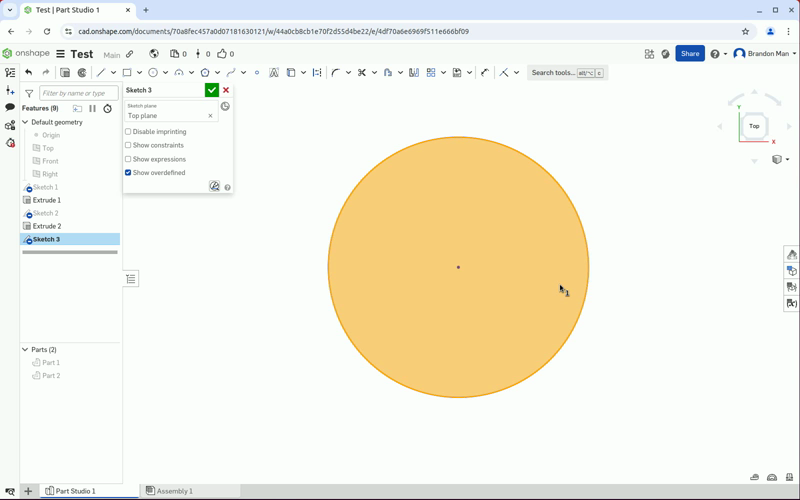
scroll(-6)
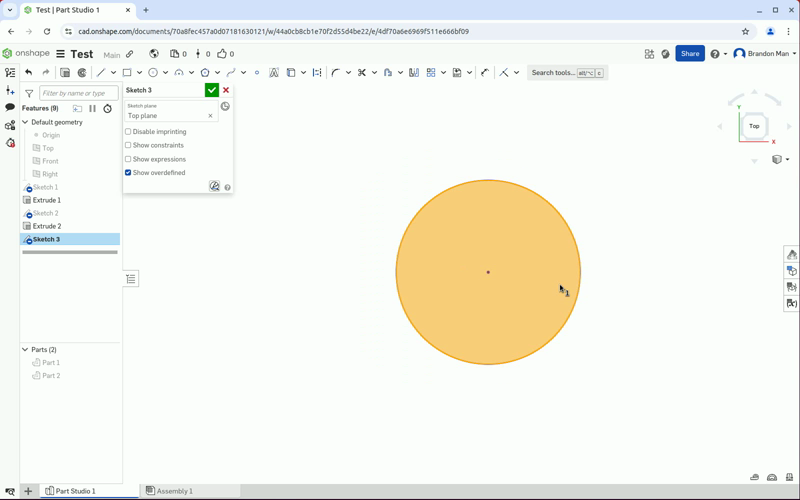
scroll(-6)
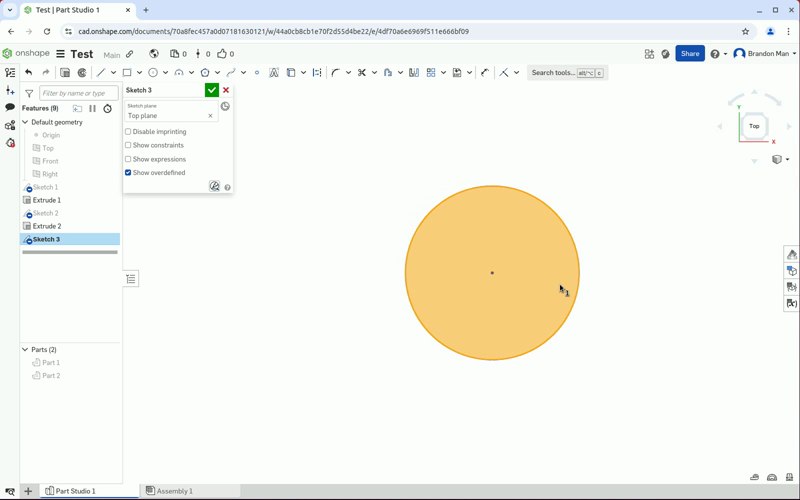
scroll(-6)
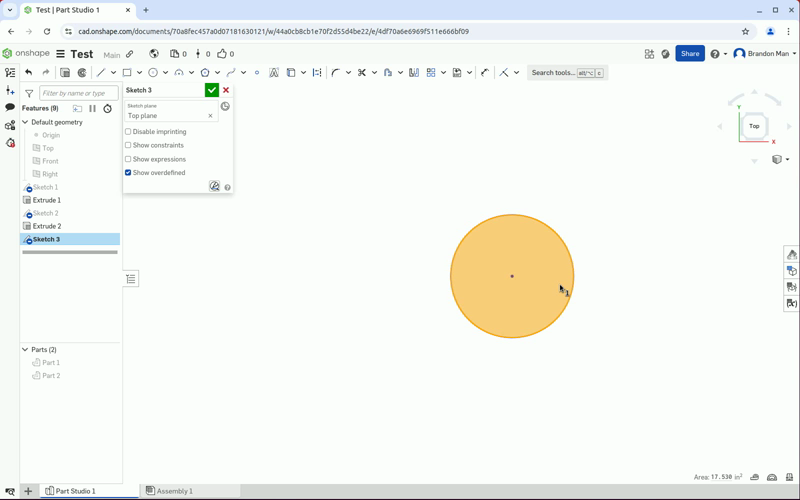
scroll(-6)
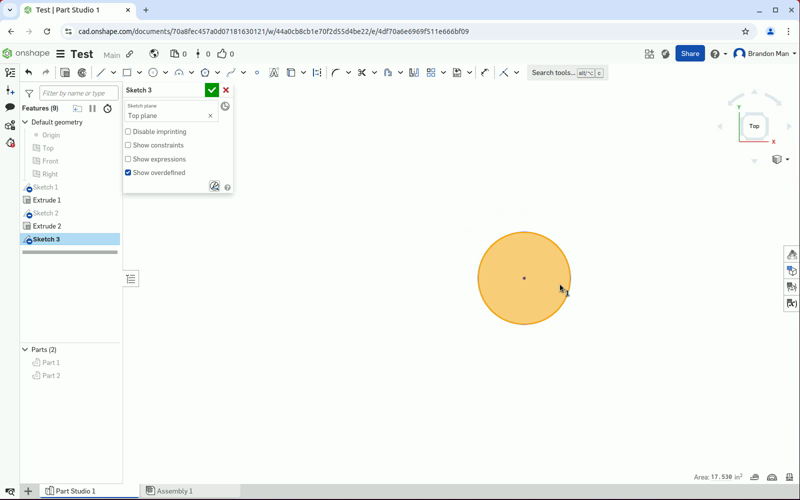
scroll(-6)
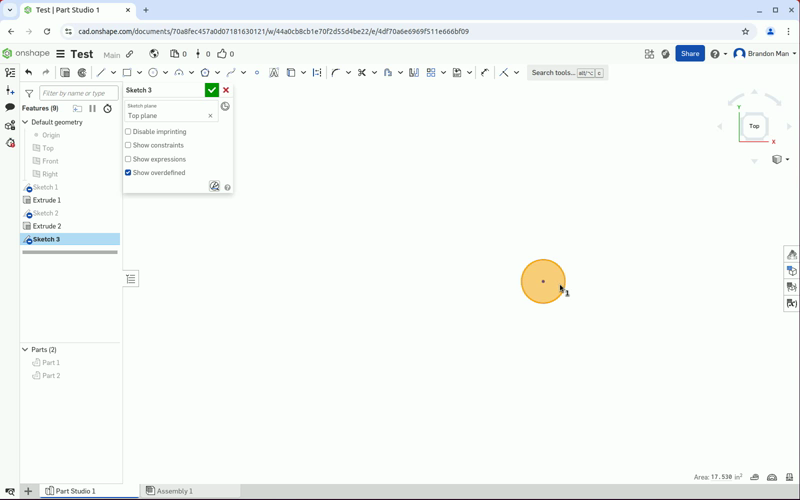
scroll(-6)
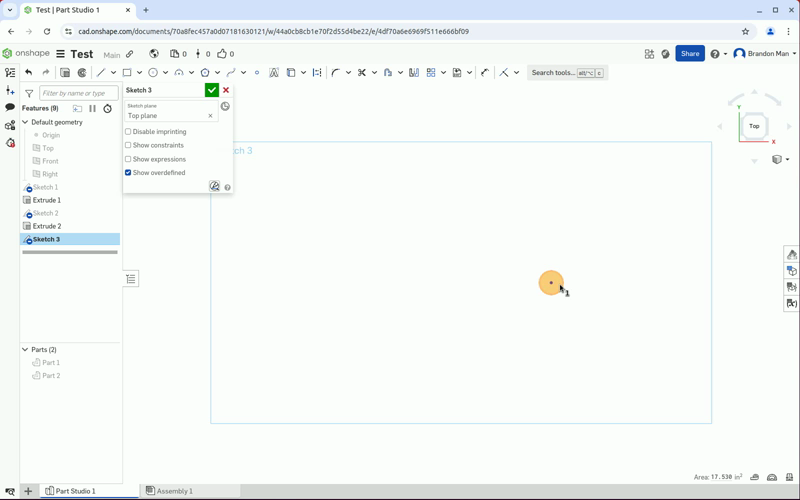
mouse_move(73, 352)
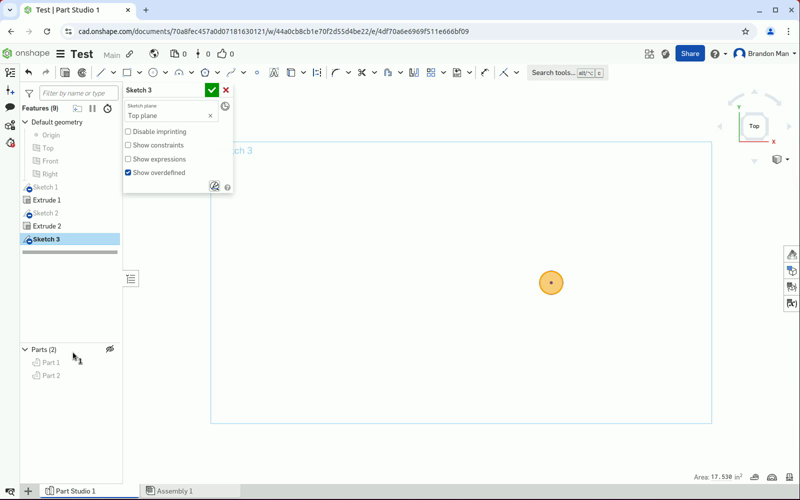
key(shift+y)
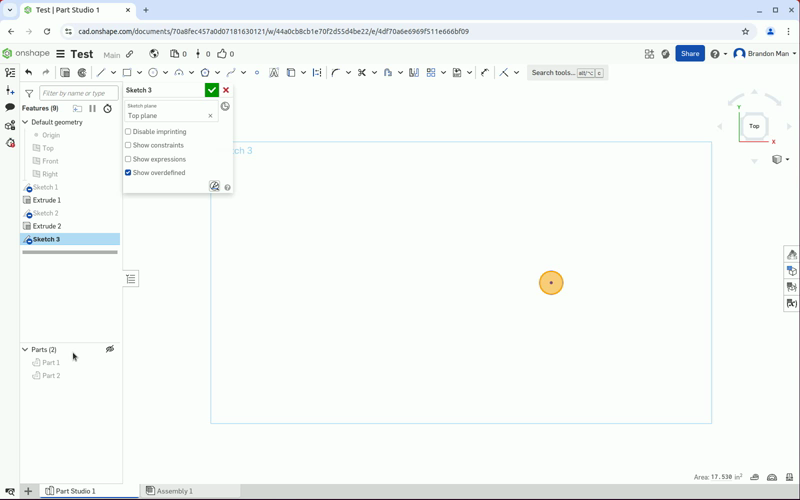
key(shift+e)
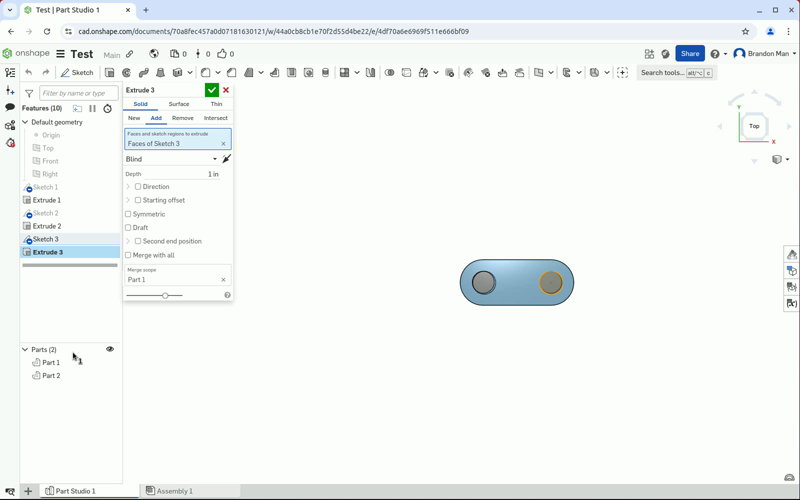
mouse_move(143, 106)
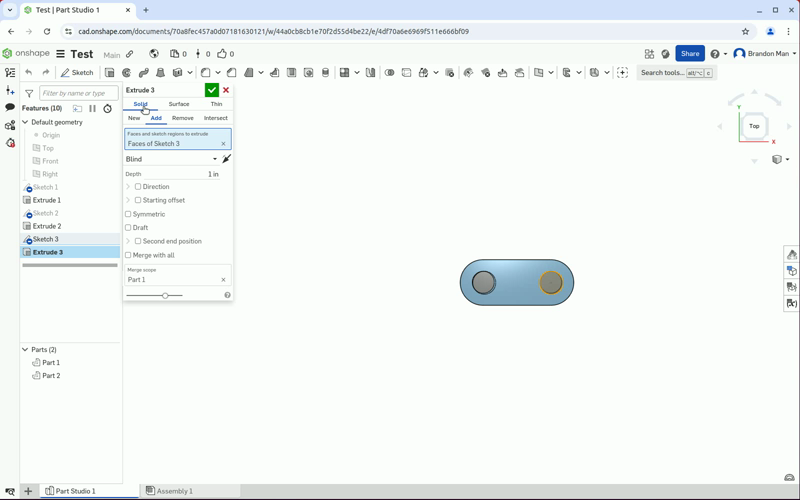
click(143, 106)
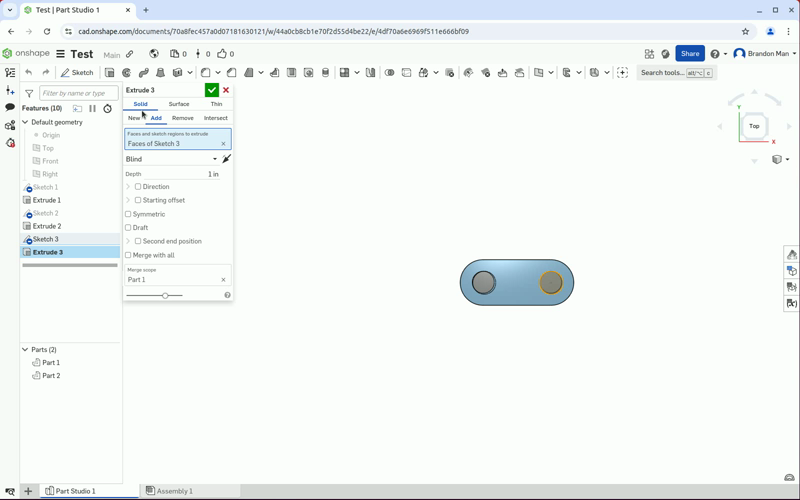
mouse_move(137, 120)
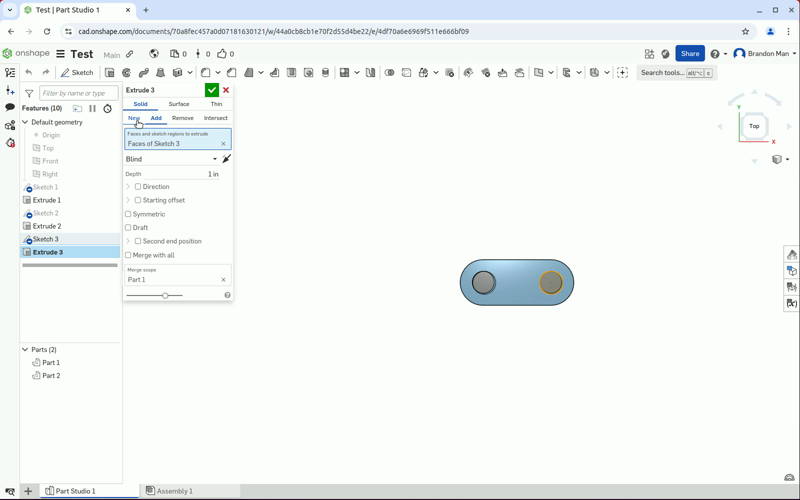
click(137, 120)
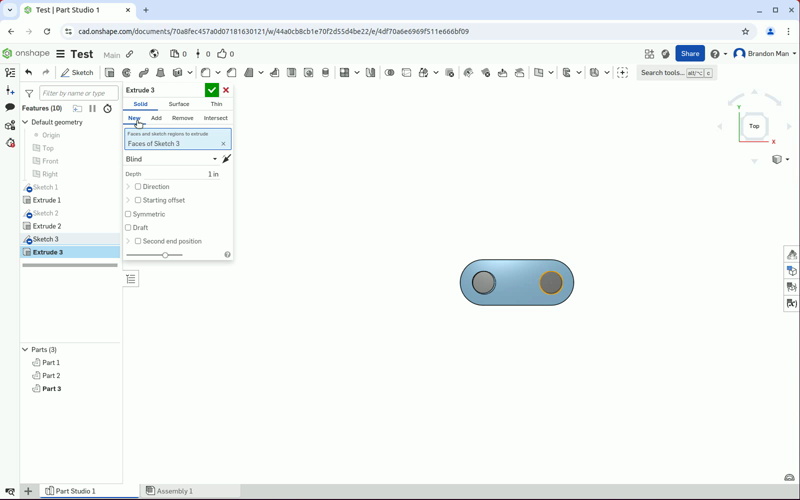
key(tab, 4)
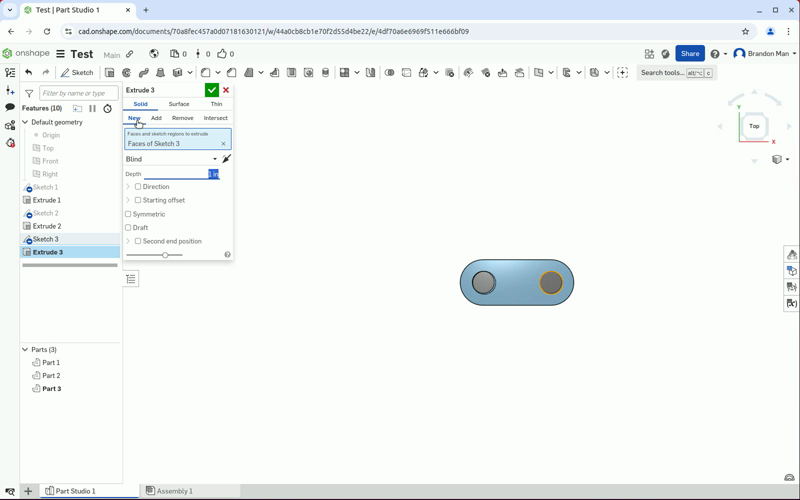
text(2.407)
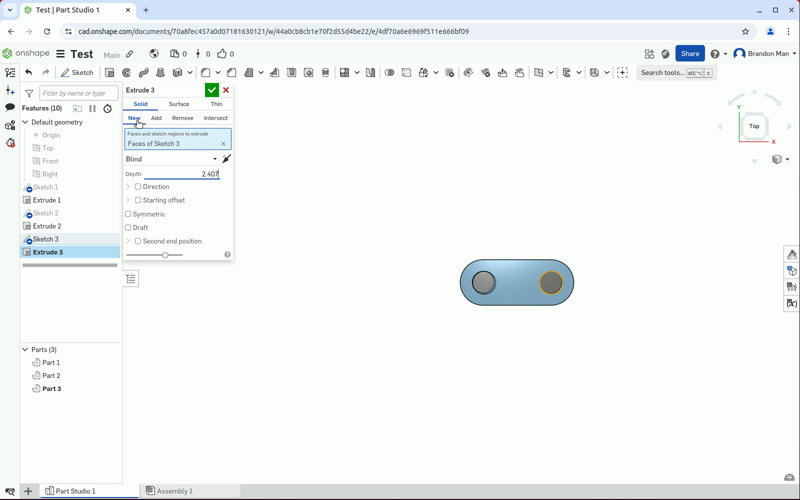
key(enter)
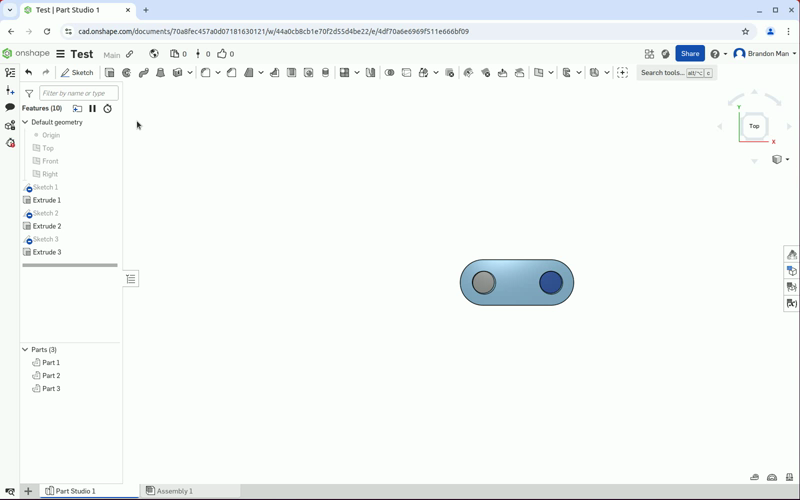
key(shift+h)
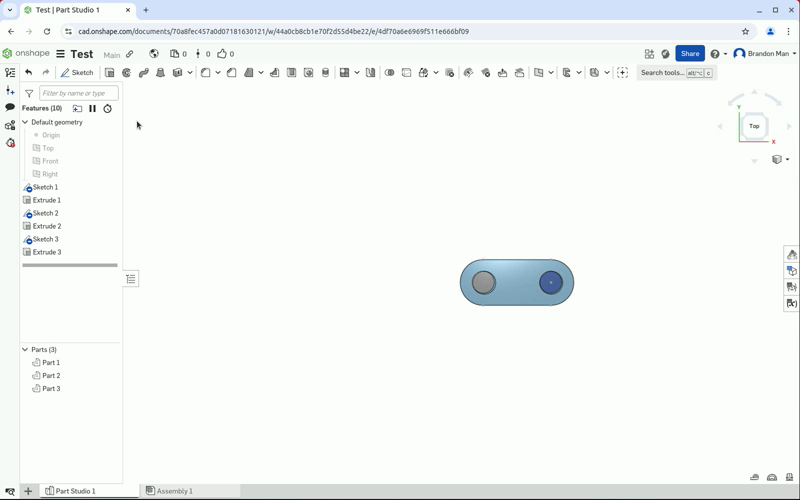
key(shift+h)
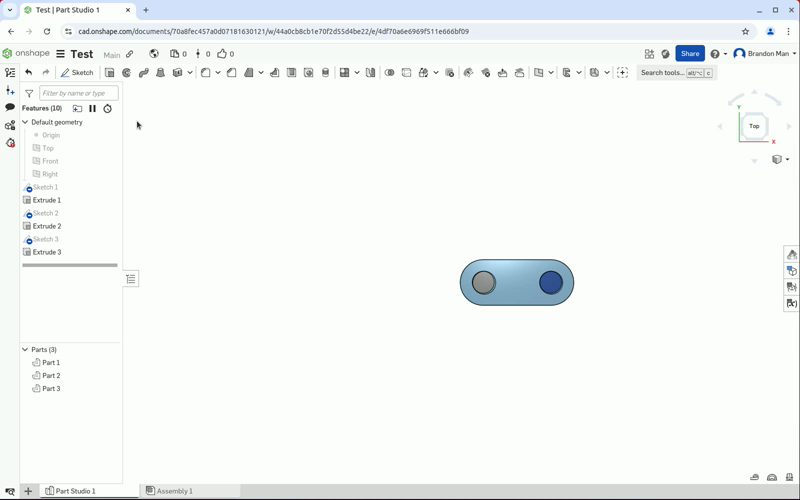
mouse_move(73, 189)
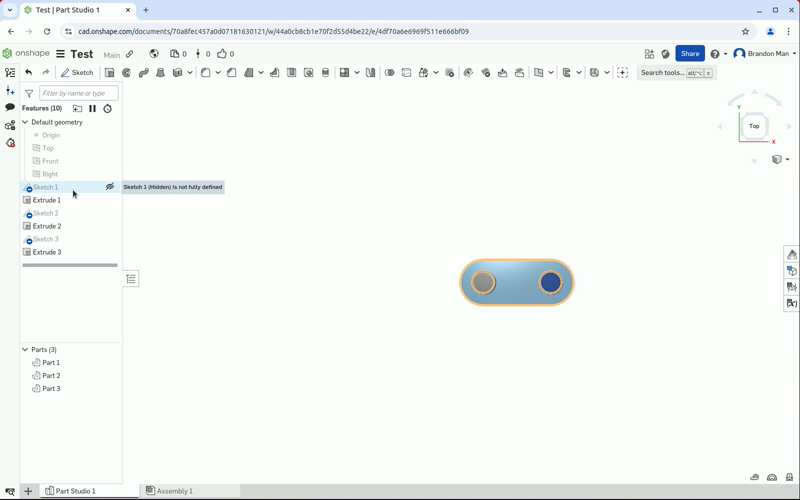
click(73, 189)
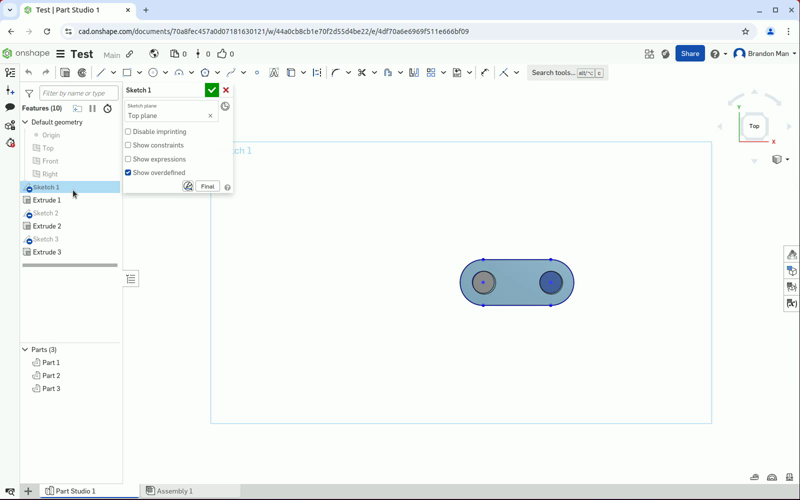
mouse_move(229, 92)
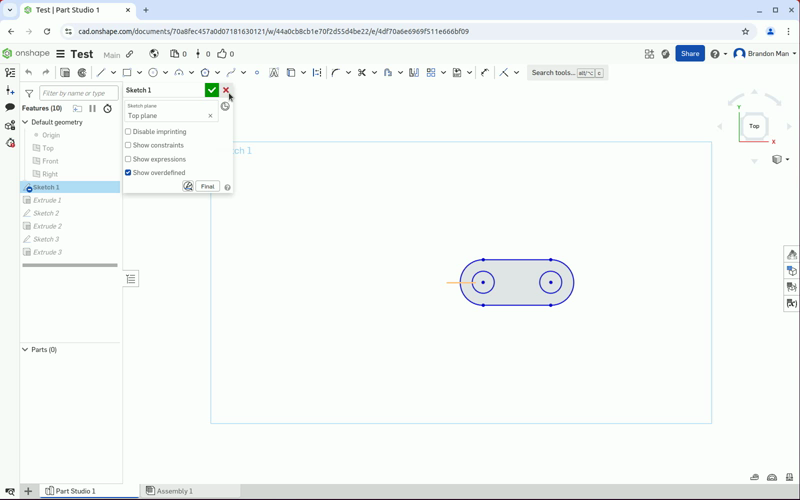
click(229, 92)
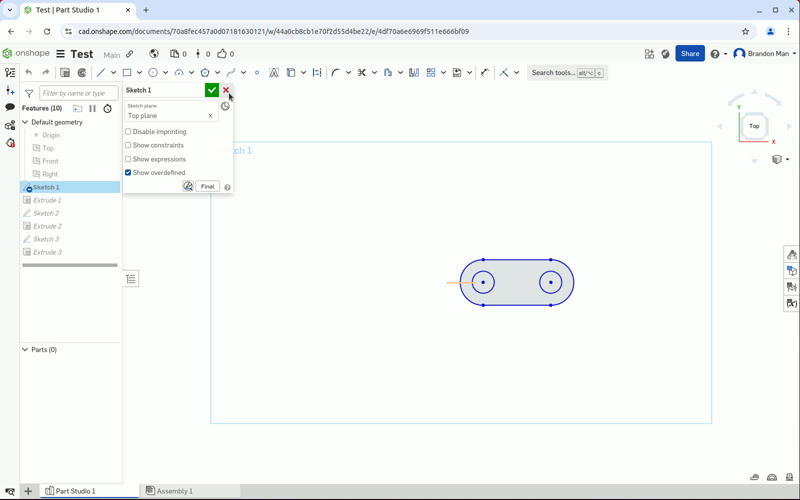
key(shift+s)
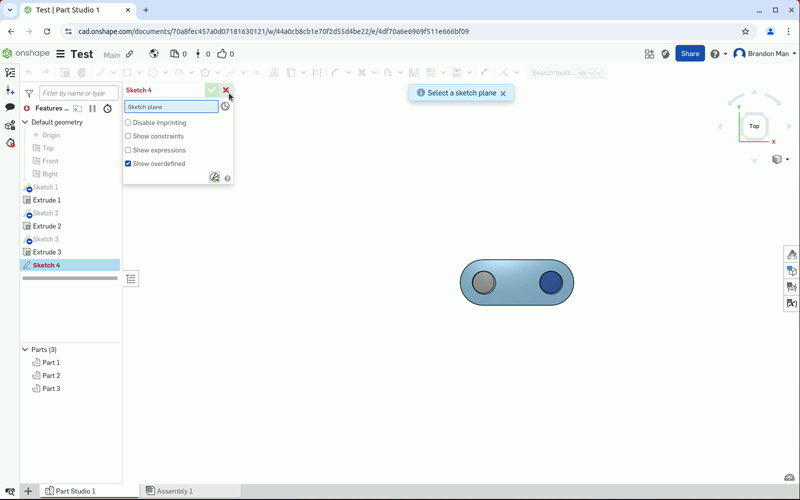
mouse_move(73, 150)
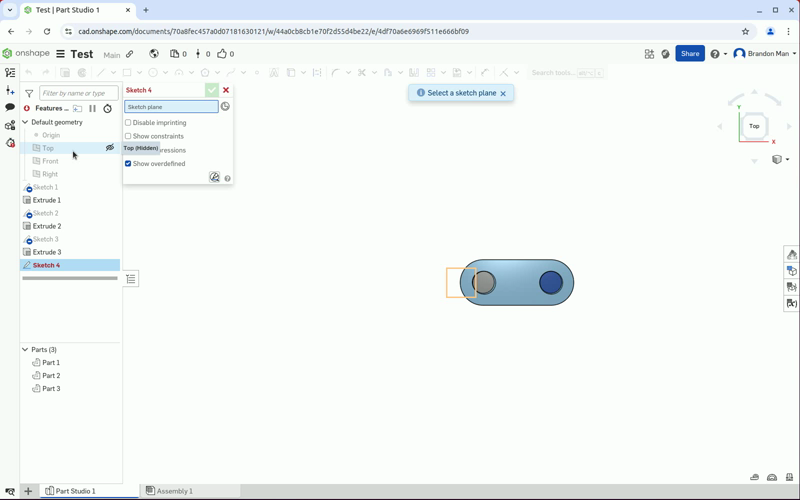
click(73, 150)
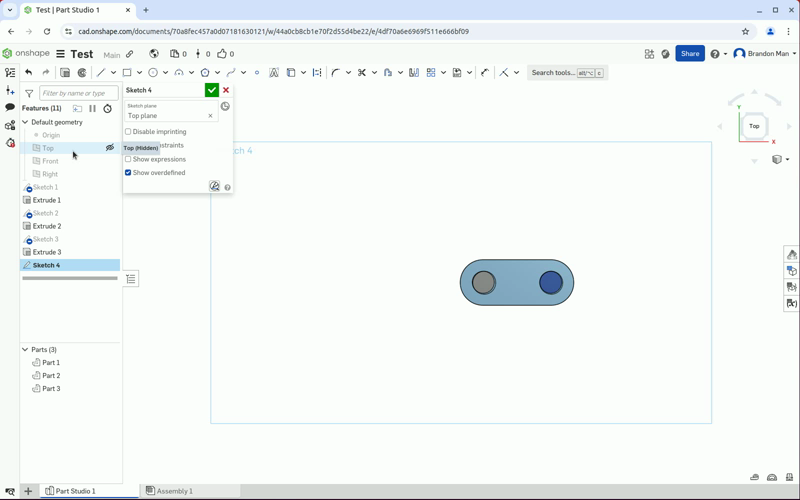
mouse_move(73, 352)
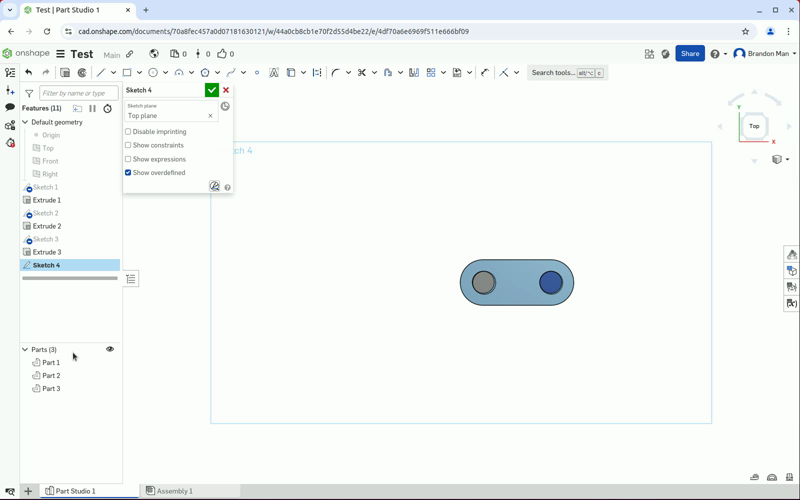
key(y)
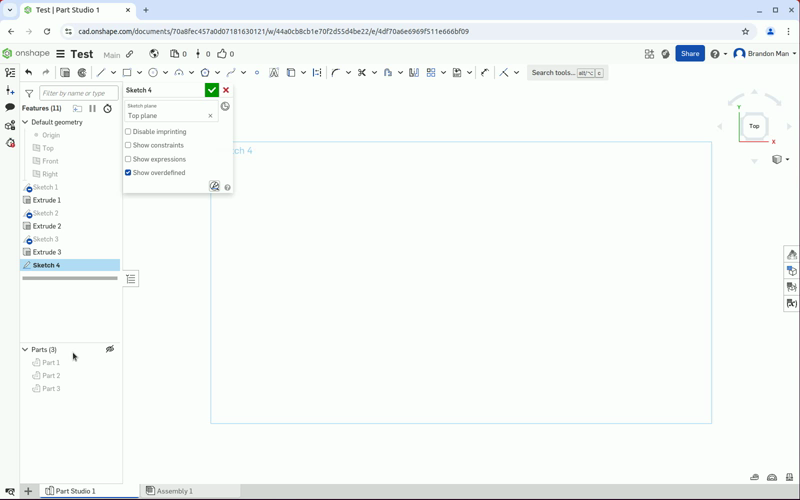
key(c)
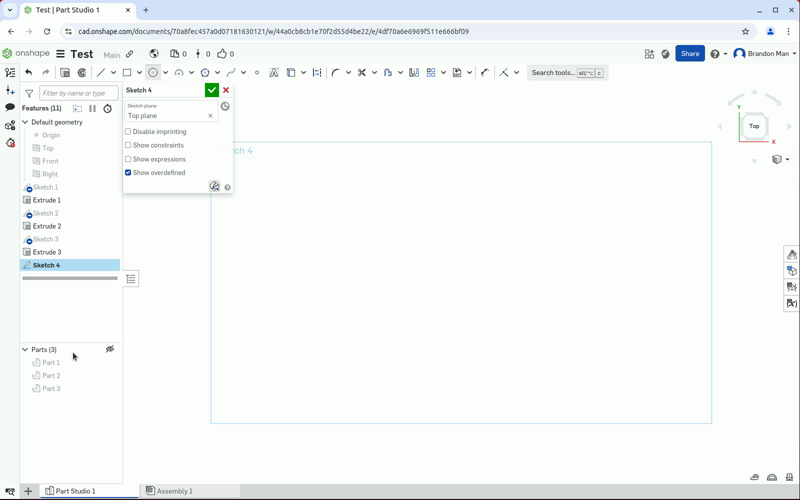
key_down(shift)
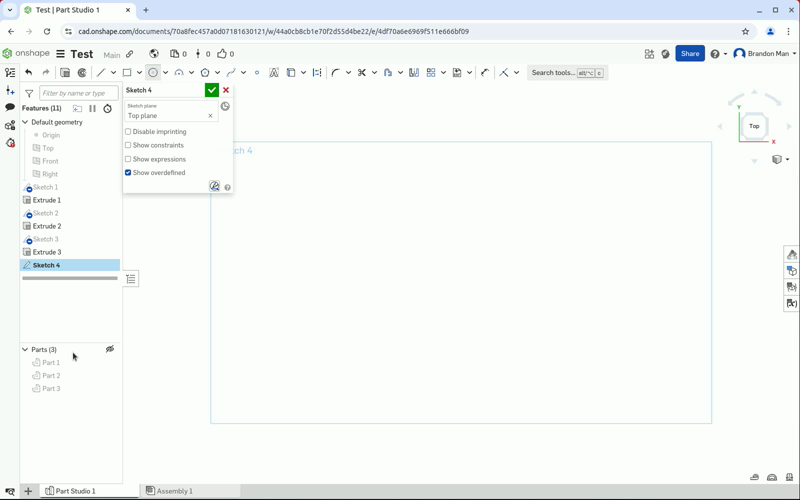
mouse_move(551, 282)
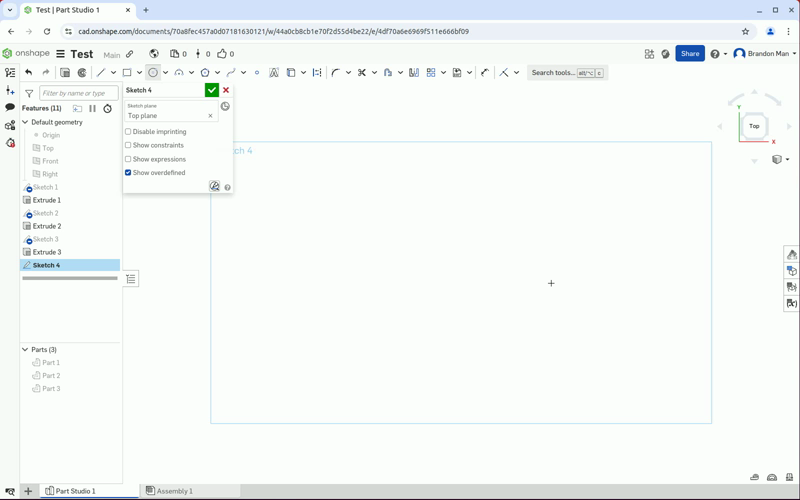
click(551, 282)
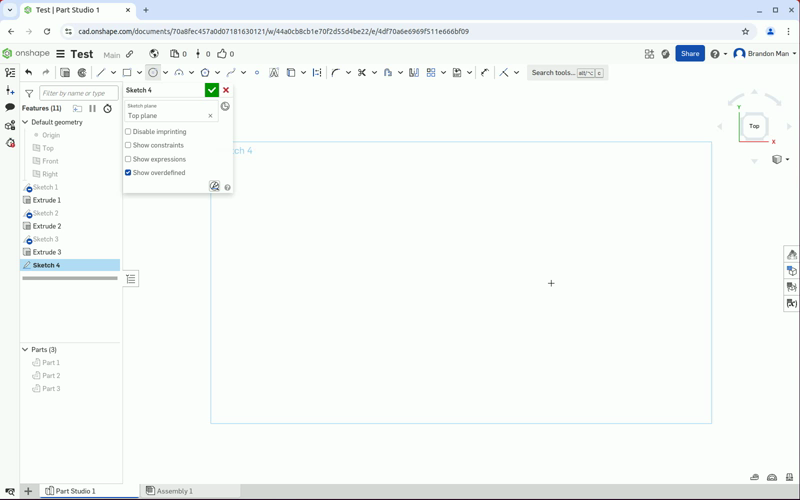
key_up(shift)
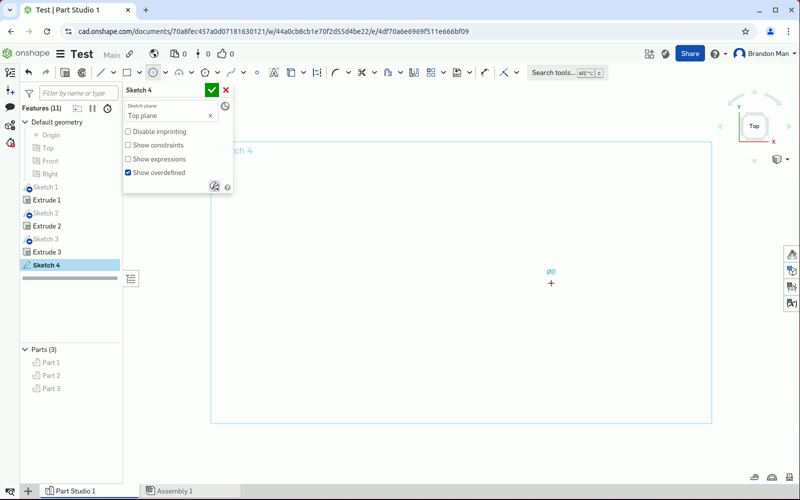
mouse_move(562, 282)
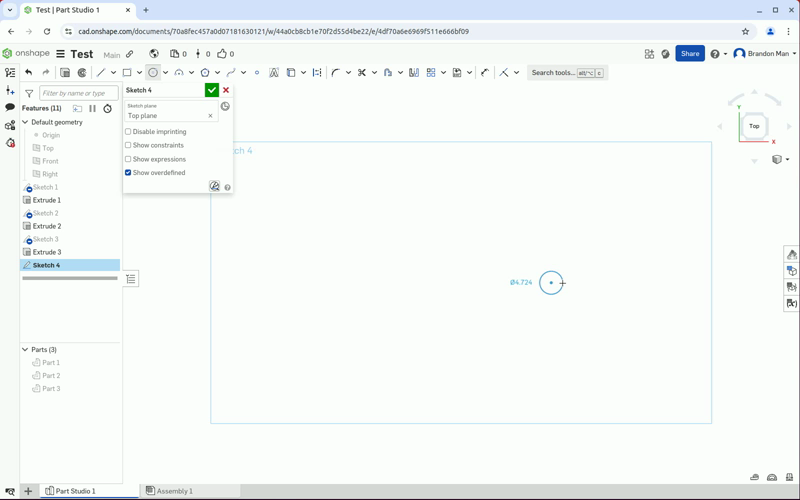
click(562, 282)
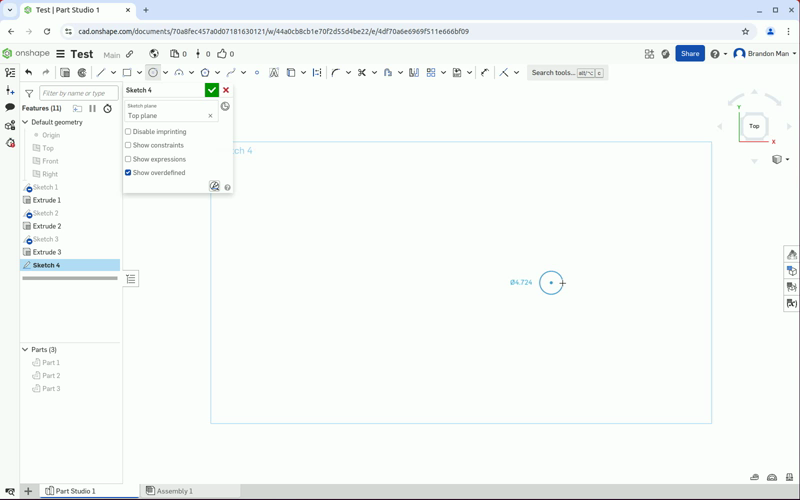
key(esc)
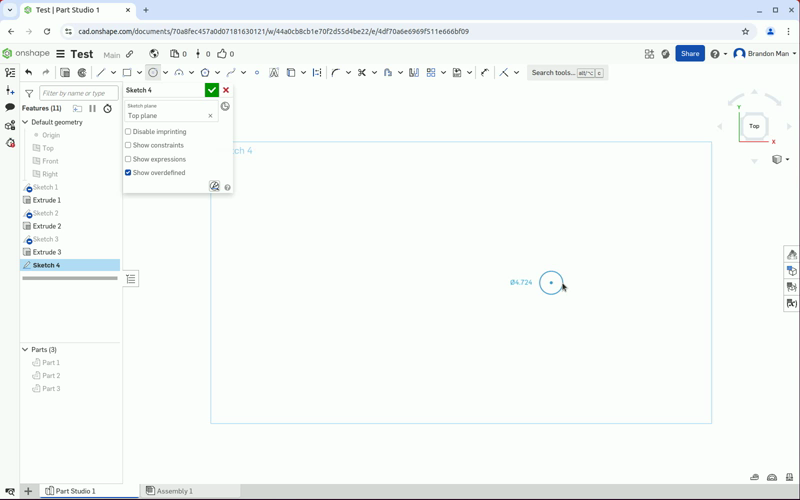
mouse_move(554, 278)
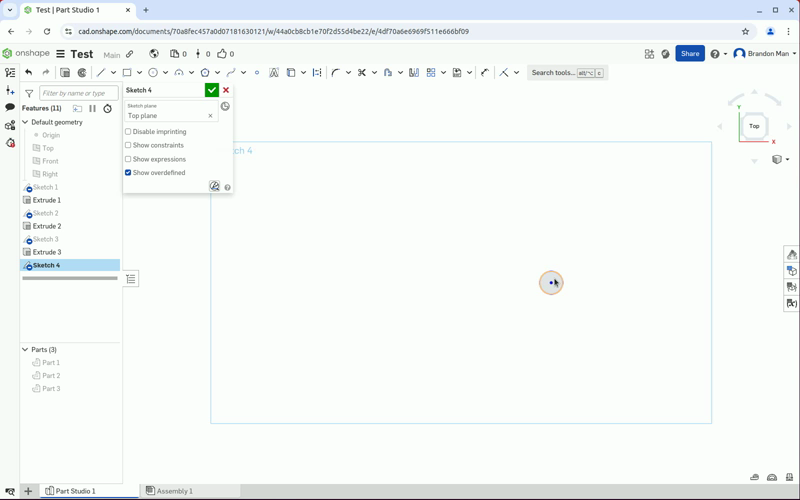
scroll(6)
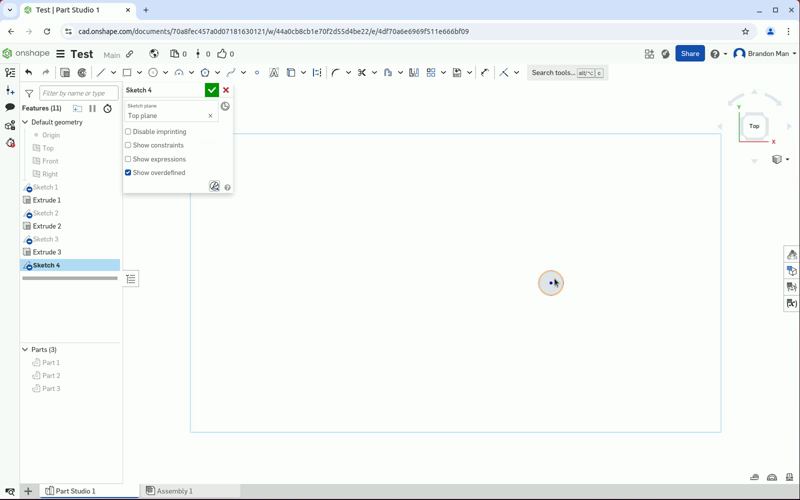
scroll(6)
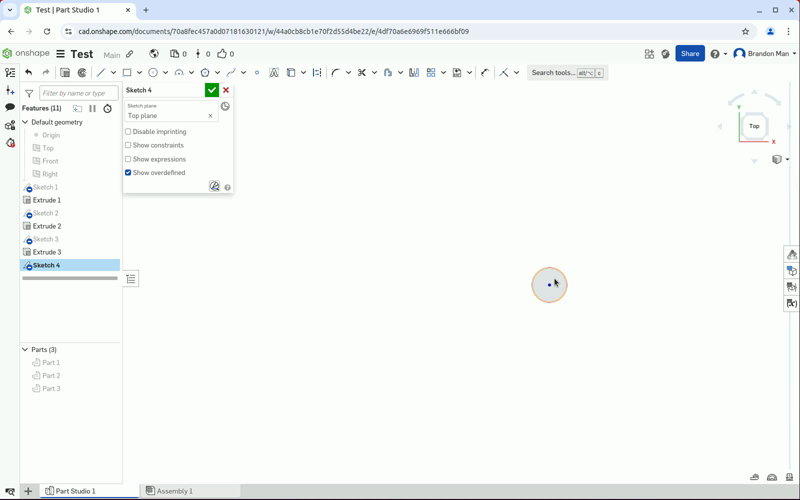
scroll(6)
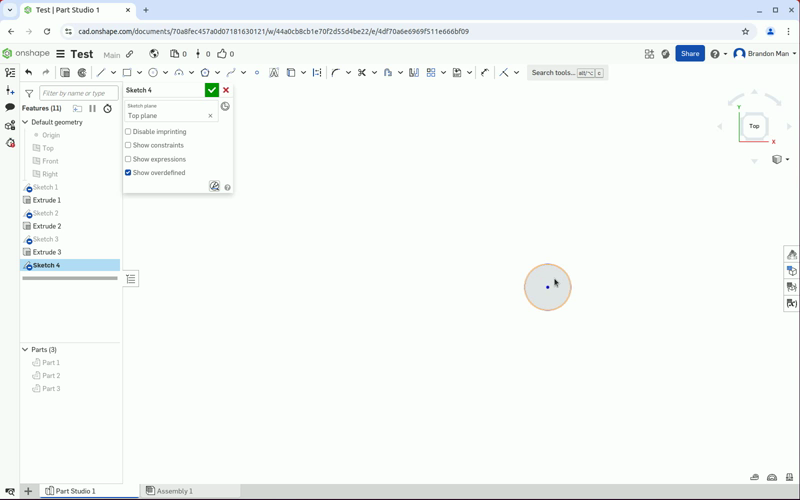
scroll(6)
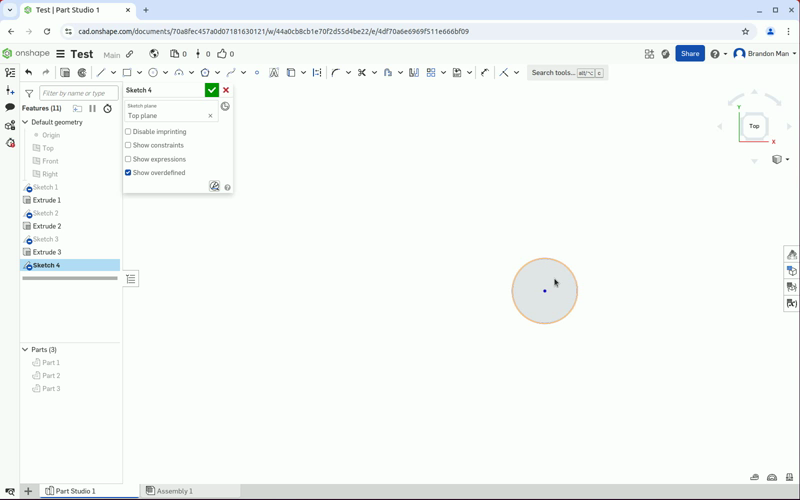
scroll(6)
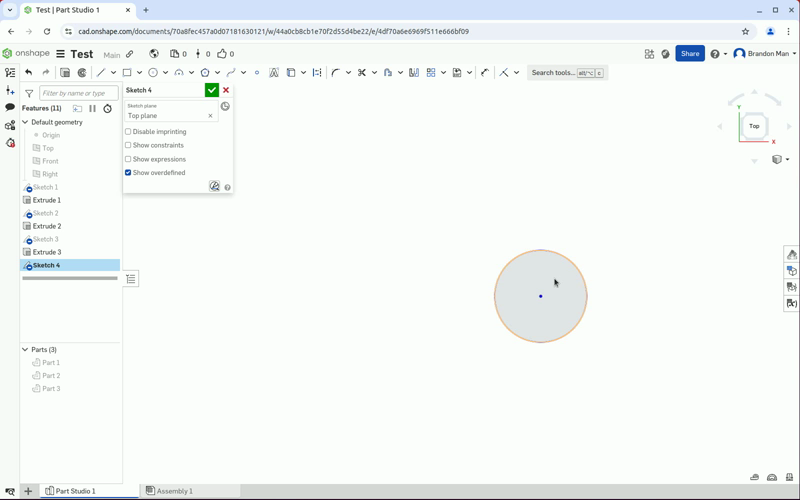
scroll(6)
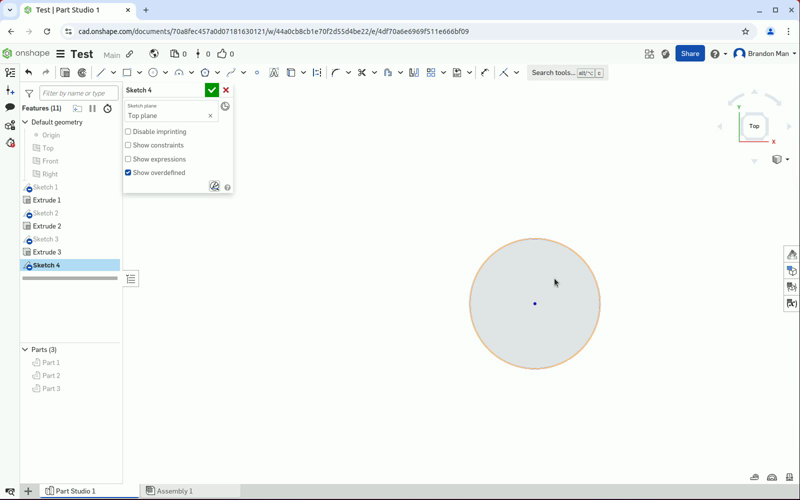
scroll(6)
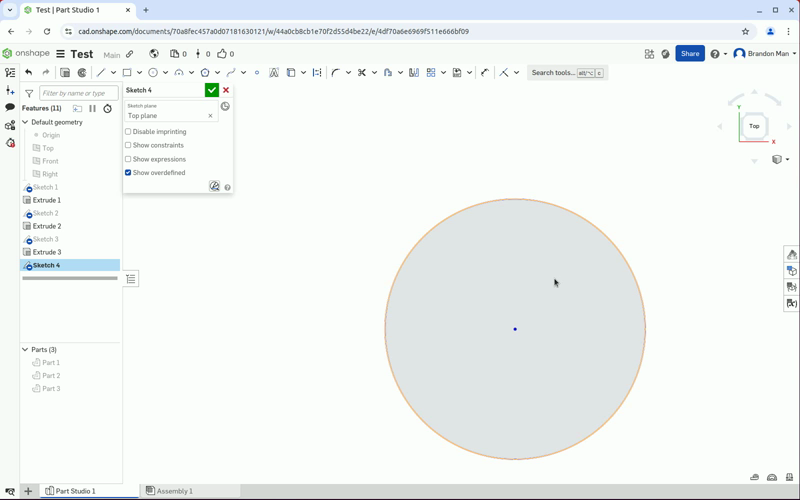
click(554, 278)
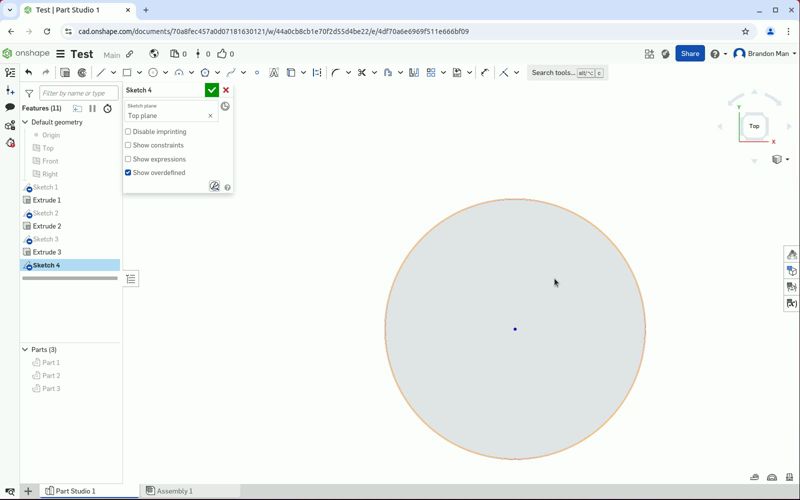
scroll(-6)
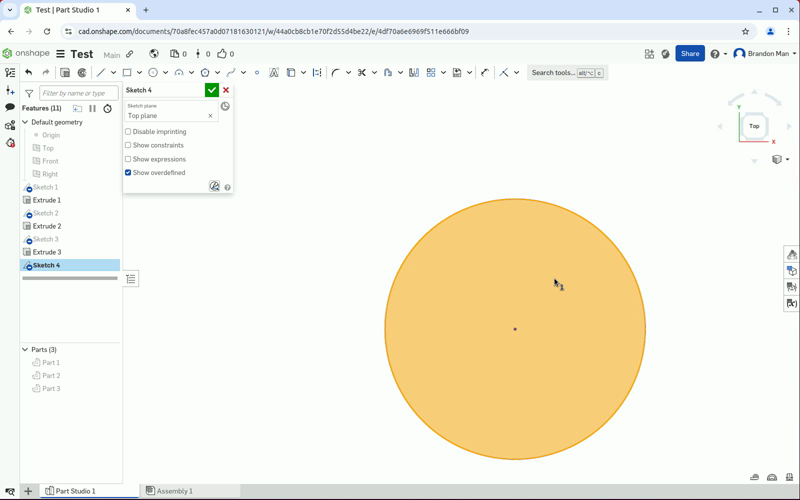
scroll(-6)
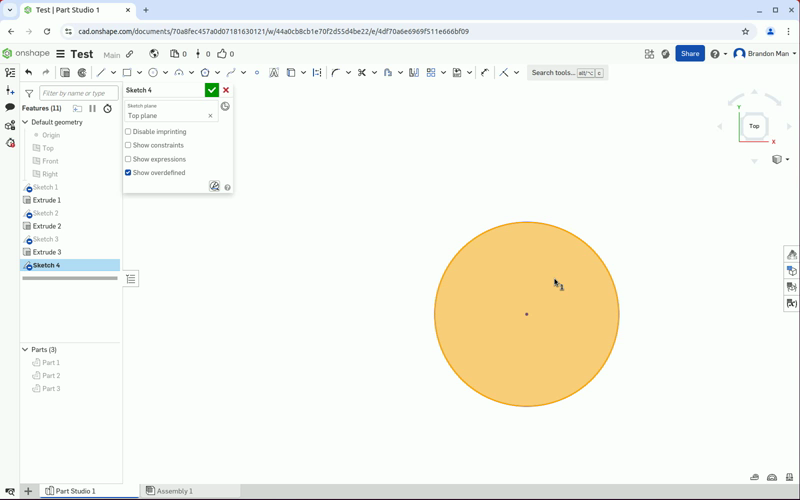
scroll(-6)
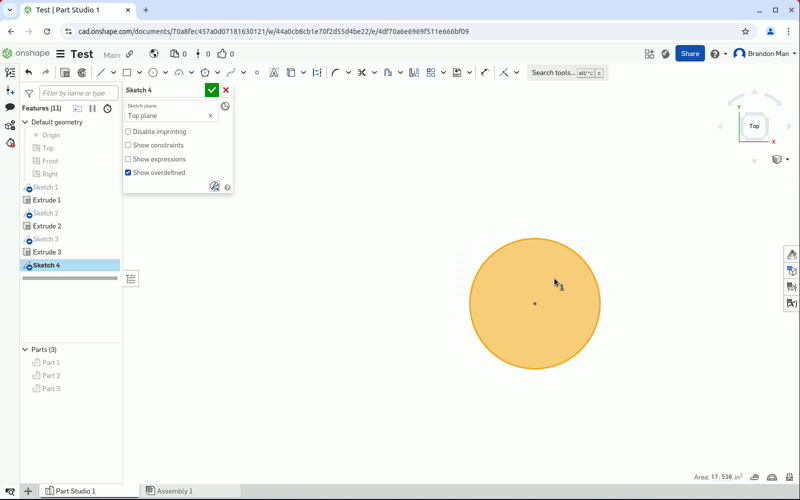
scroll(-6)
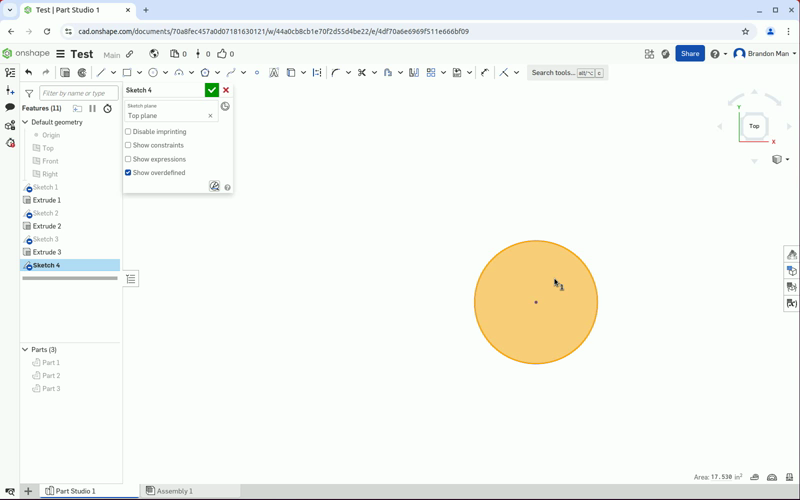
scroll(-6)
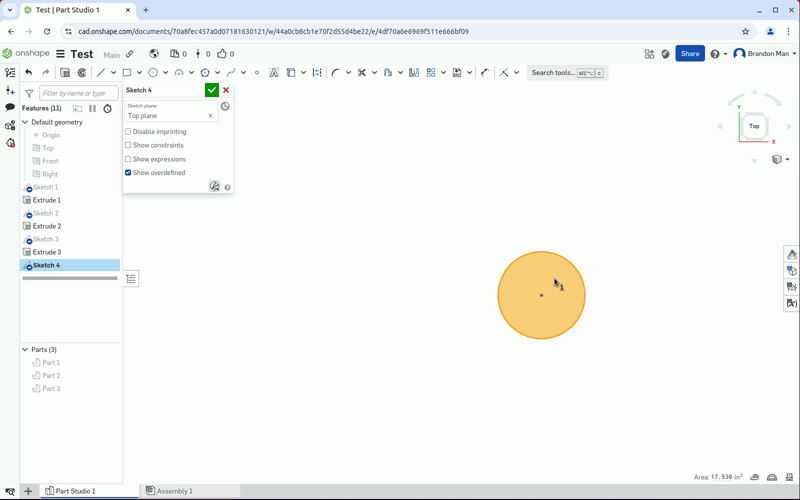
scroll(-6)
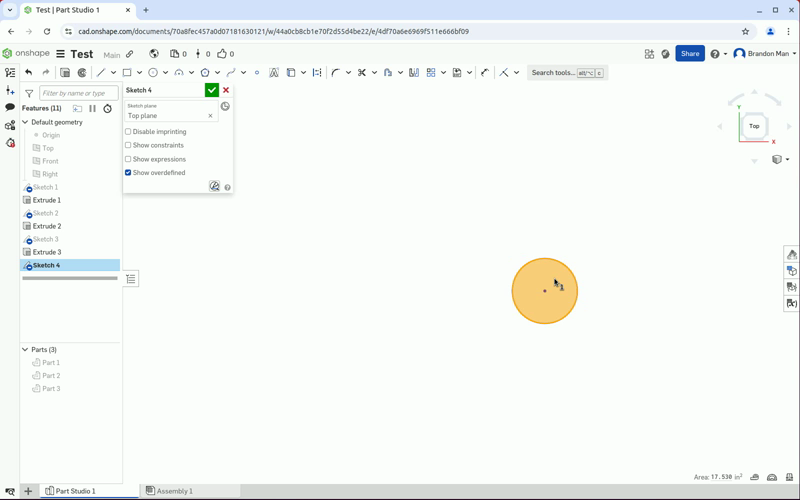
scroll(-6)
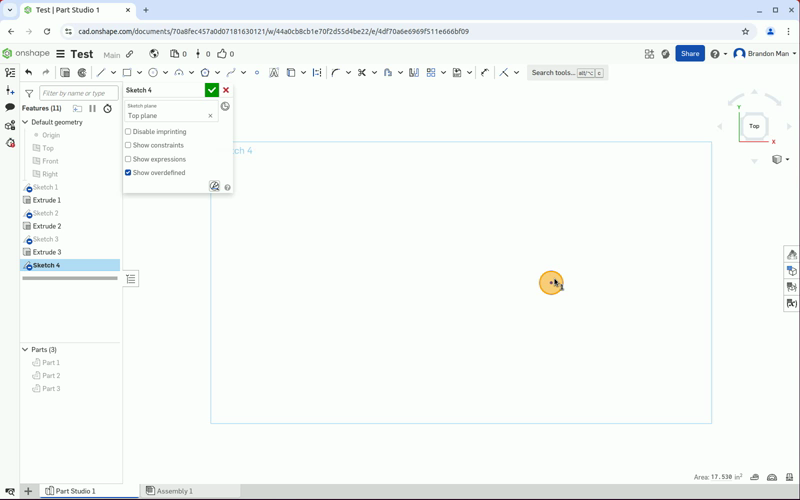
mouse_move(73, 352)
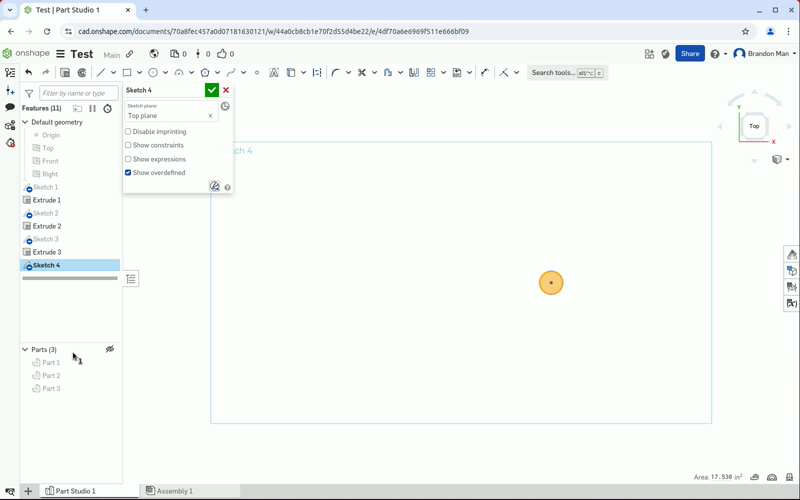
key(shift+y)
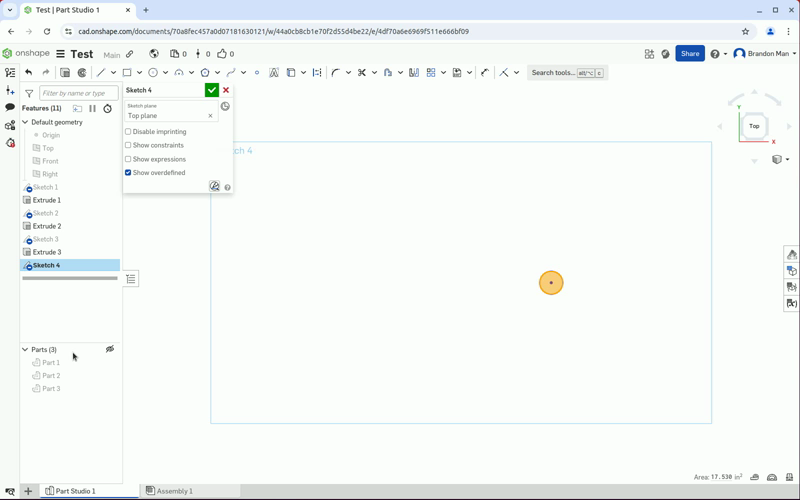
key(shift+e)
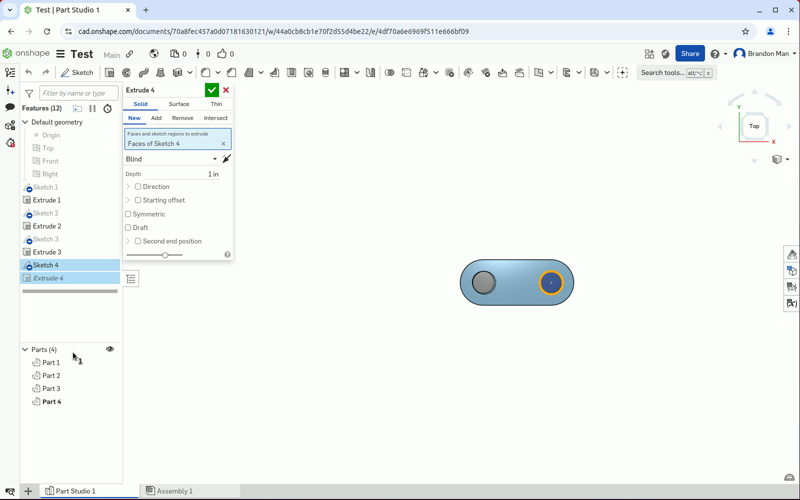
mouse_move(143, 106)
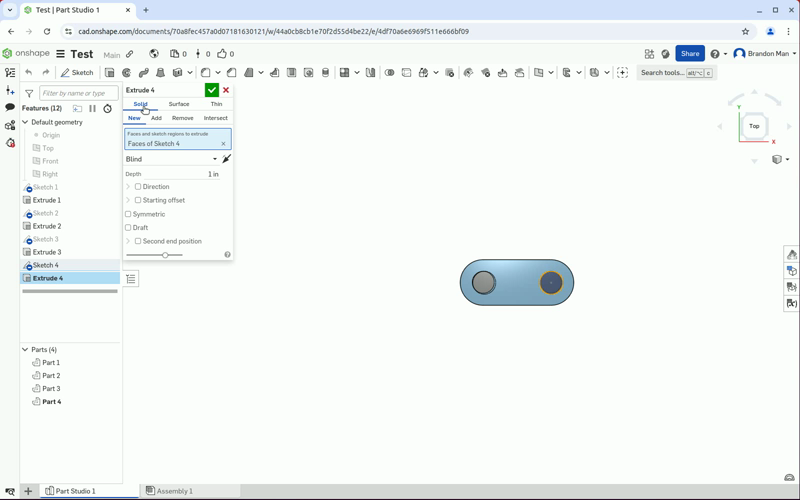
click(143, 106)
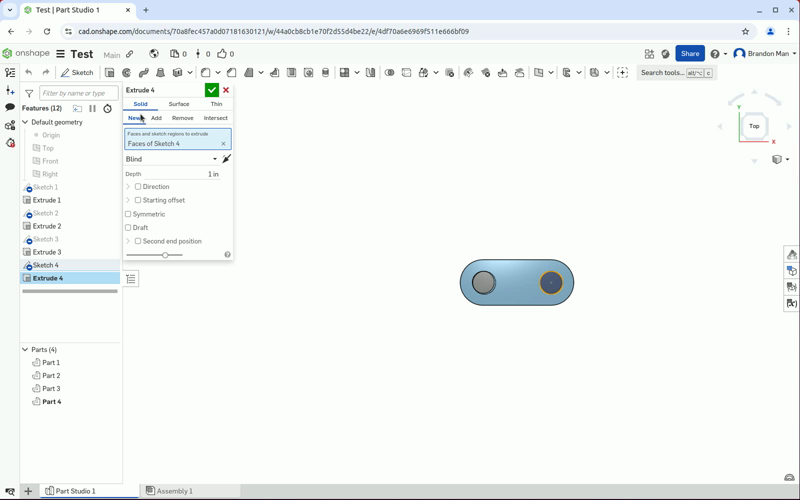
mouse_move(137, 120)
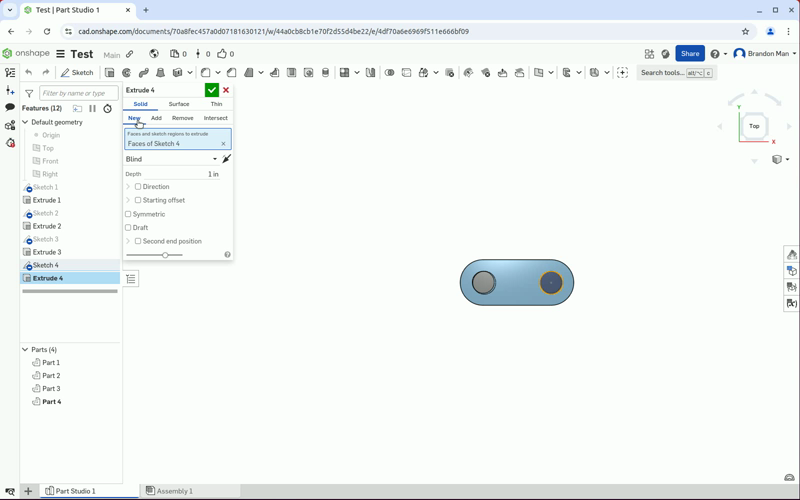
click(137, 120)
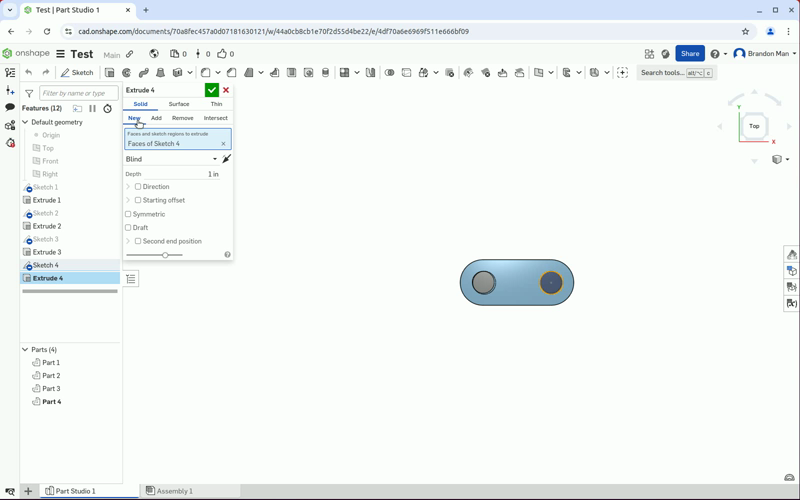
key(tab, 4)
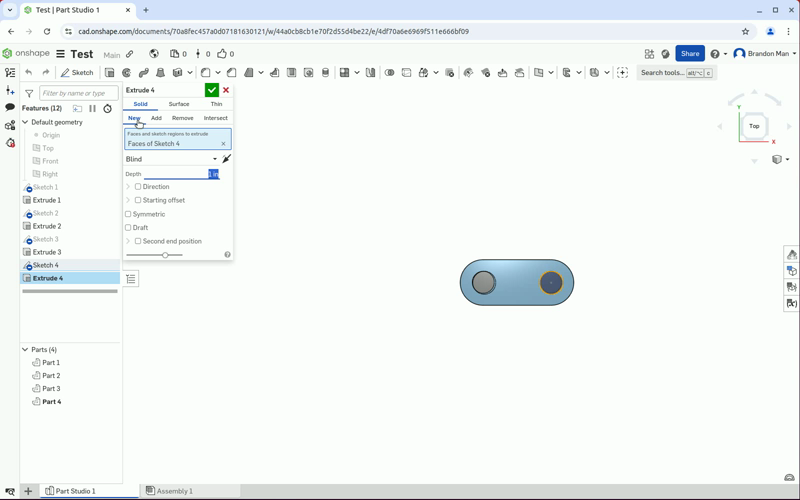
text(-4.574)
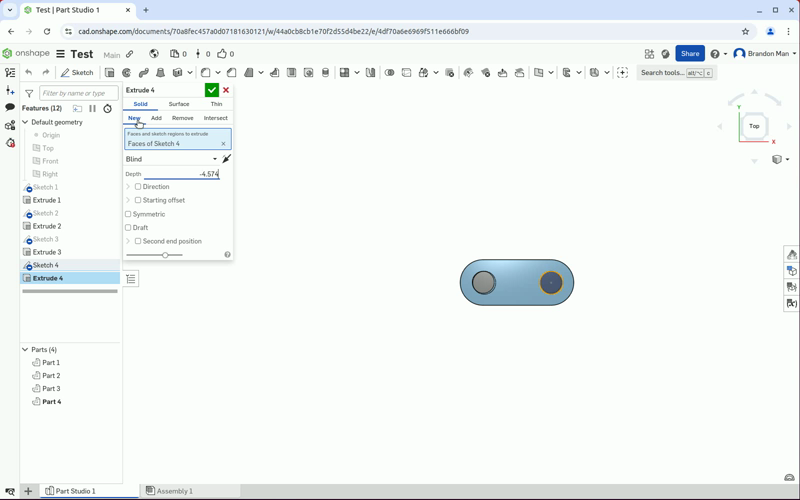
key(enter)
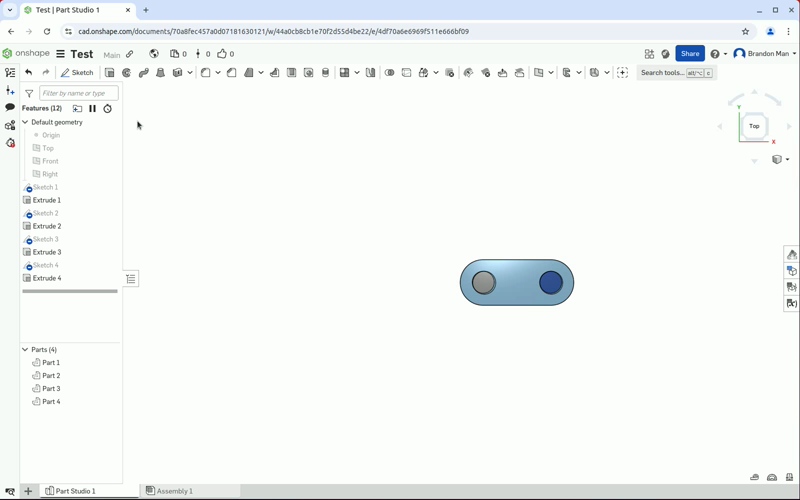
key(shift+h)
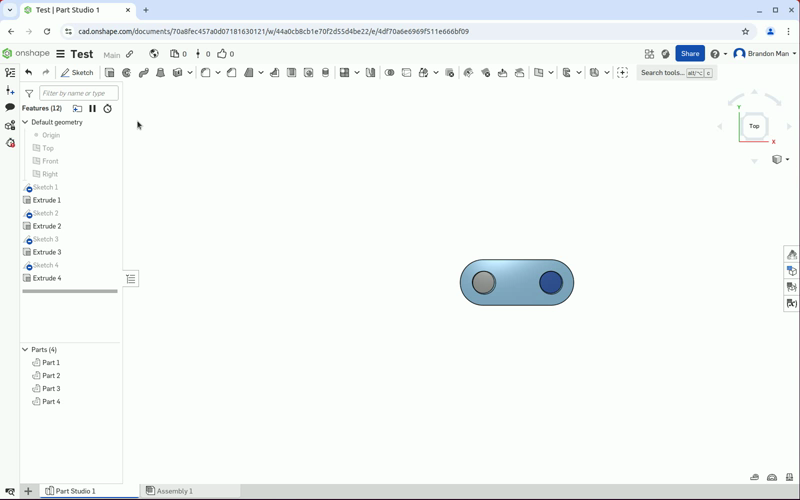
key(shift+h)
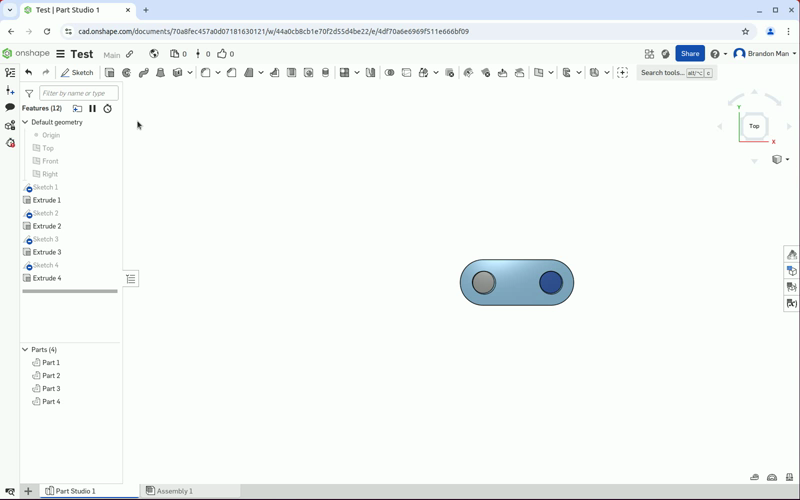
mouse_move(73, 189)
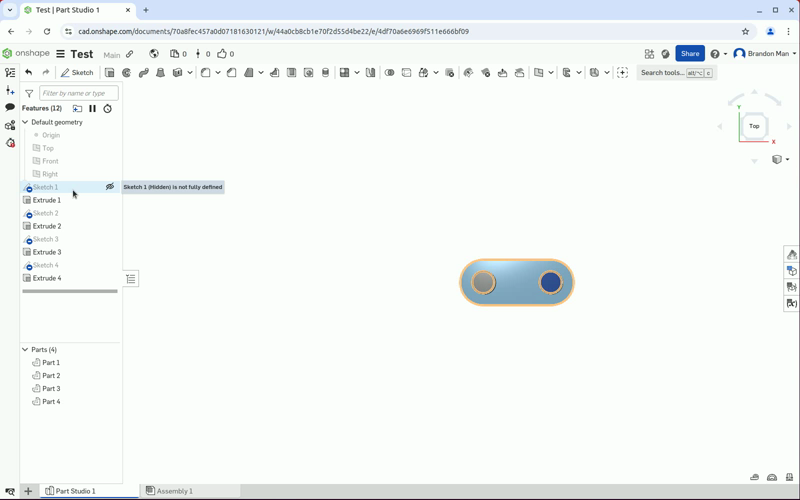
click(73, 189)
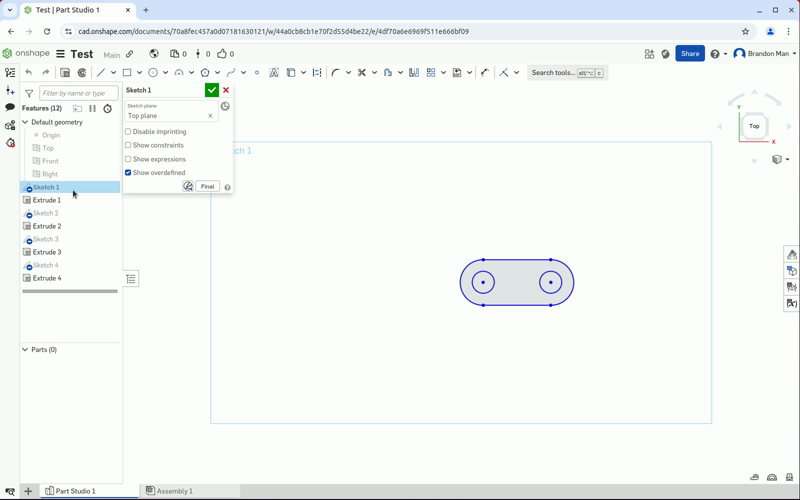
mouse_move(229, 92)
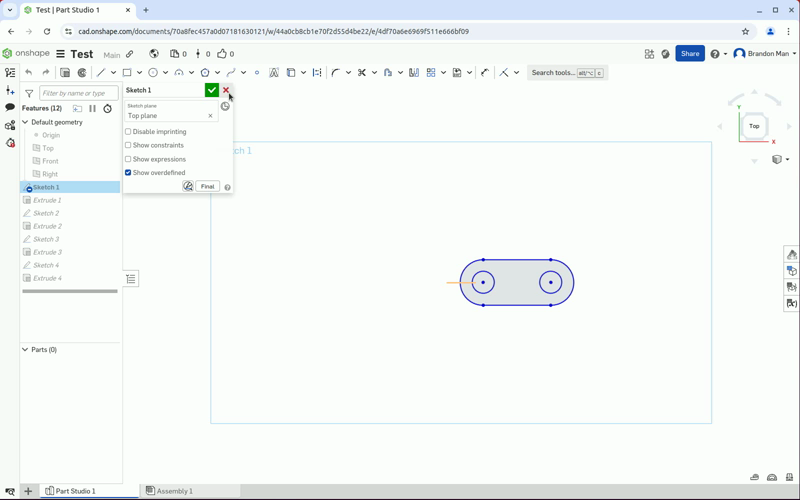
click(229, 92)
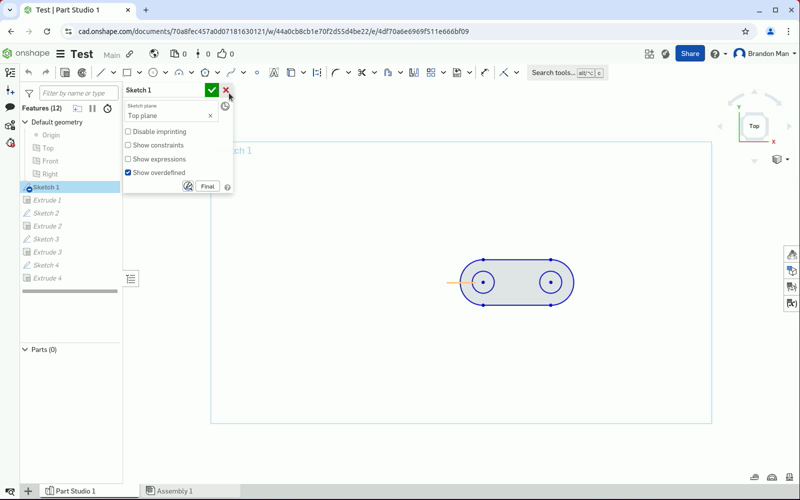
key(shift+s)
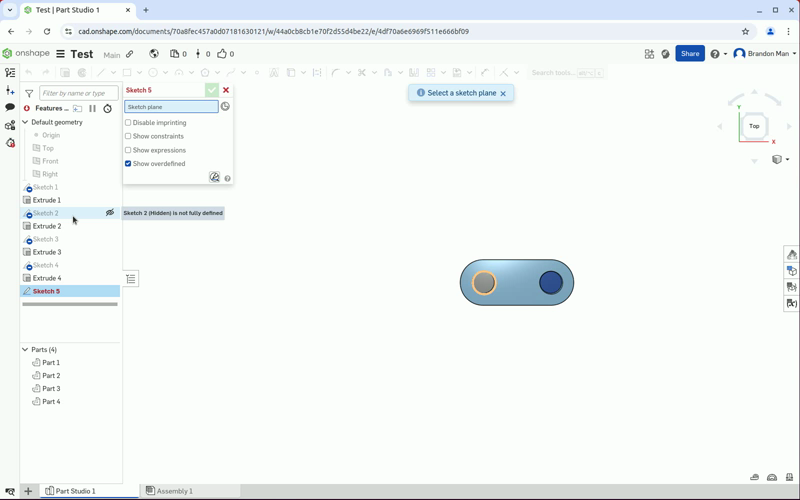
scroll(3)
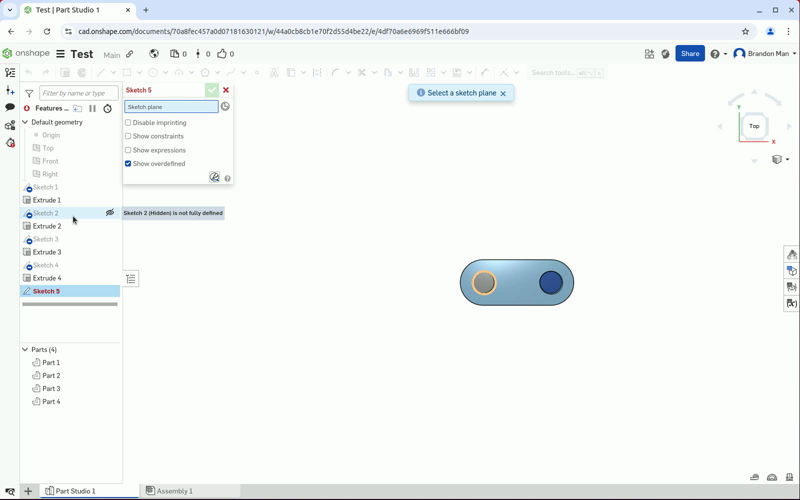
mouse_move(73, 150)
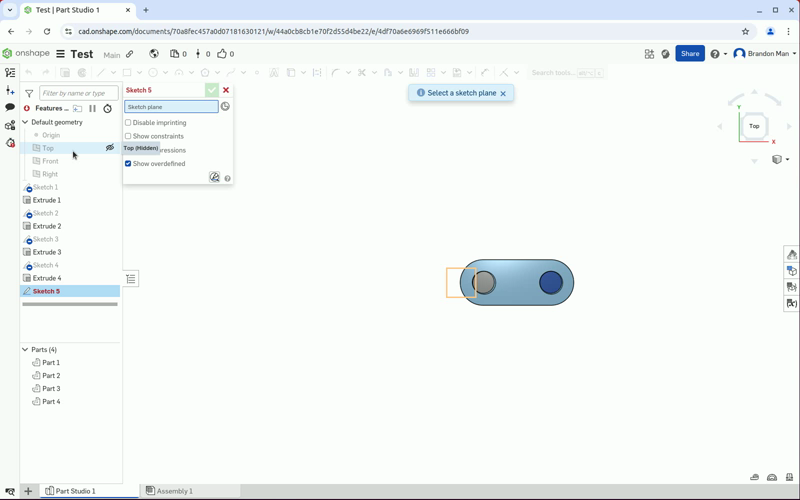
click(73, 150)
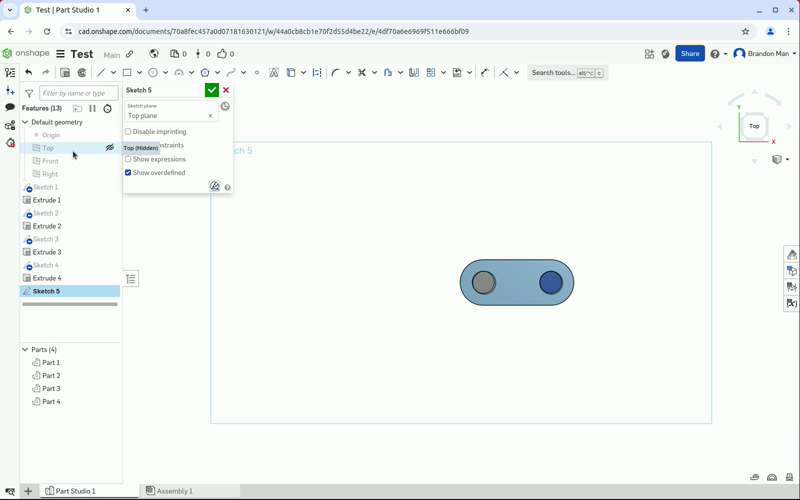
mouse_move(73, 352)
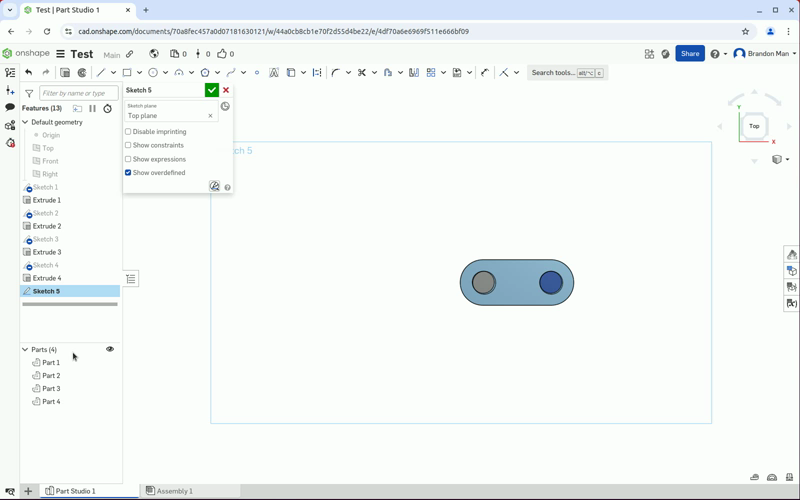
key(y)
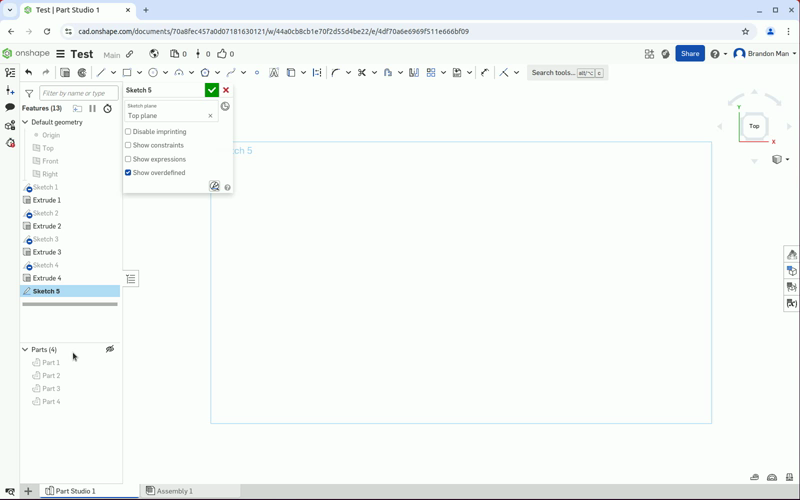
key(c)
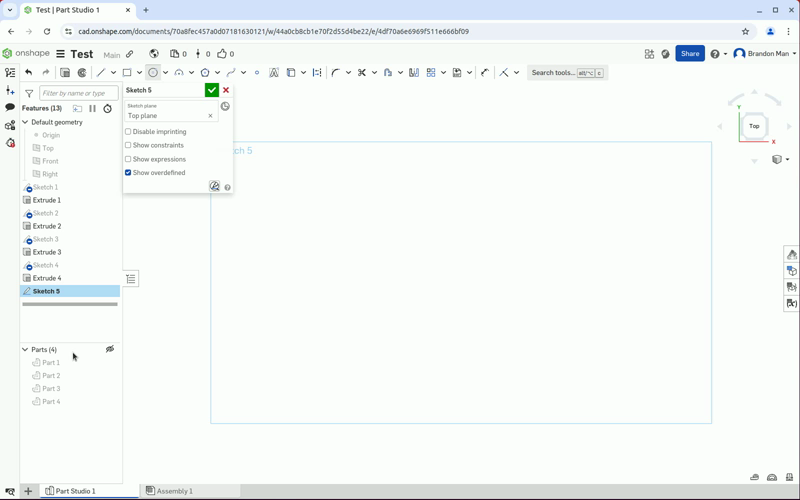
key_down(shift)
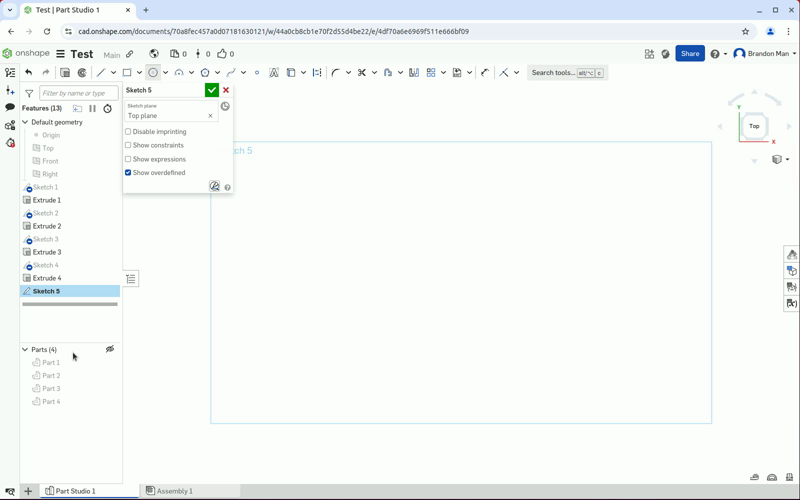
mouse_move(484, 282)
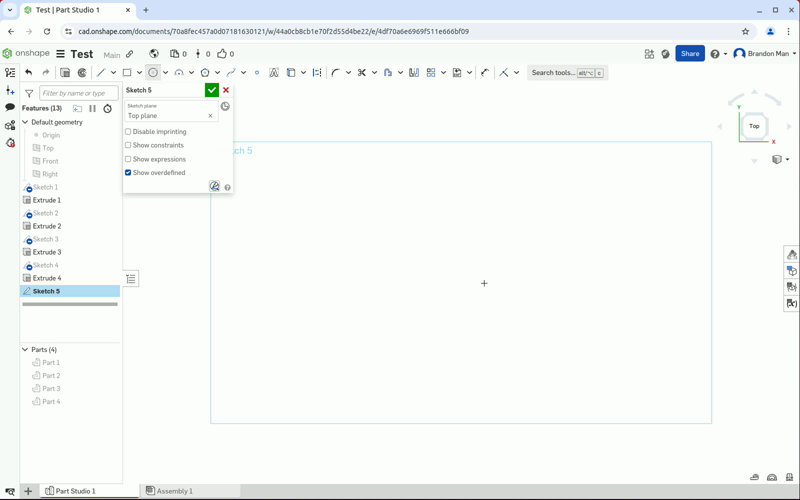
click(484, 282)
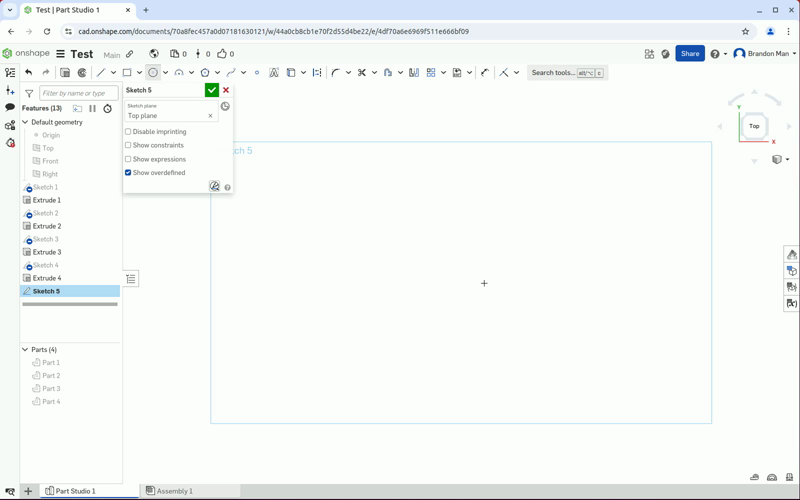
key_up(shift)
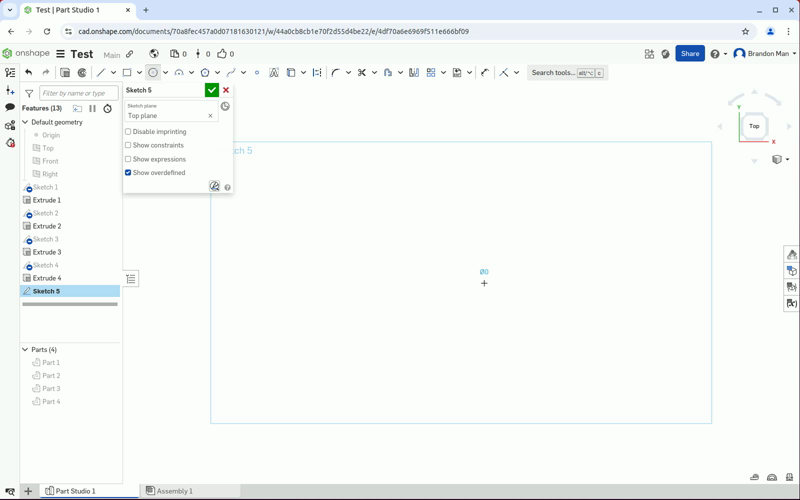
mouse_move(495, 282)
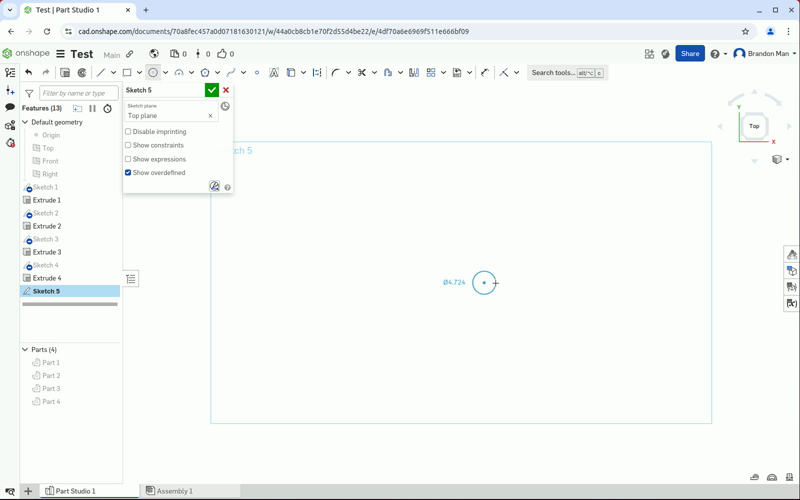
click(495, 282)
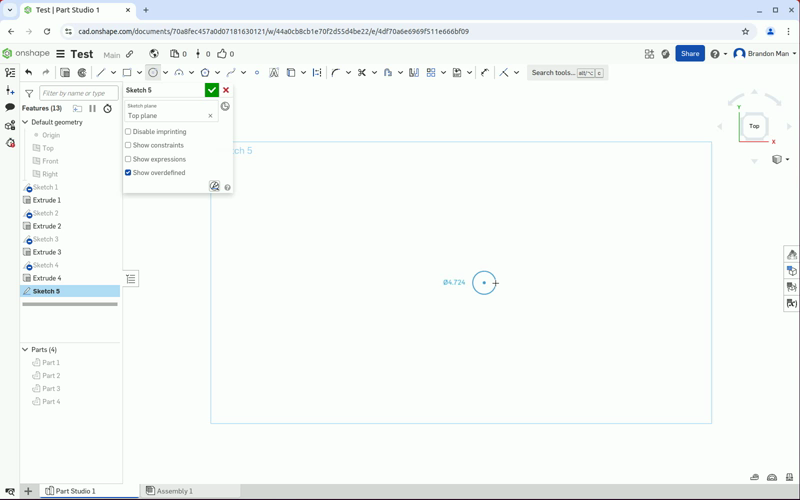
key(esc)
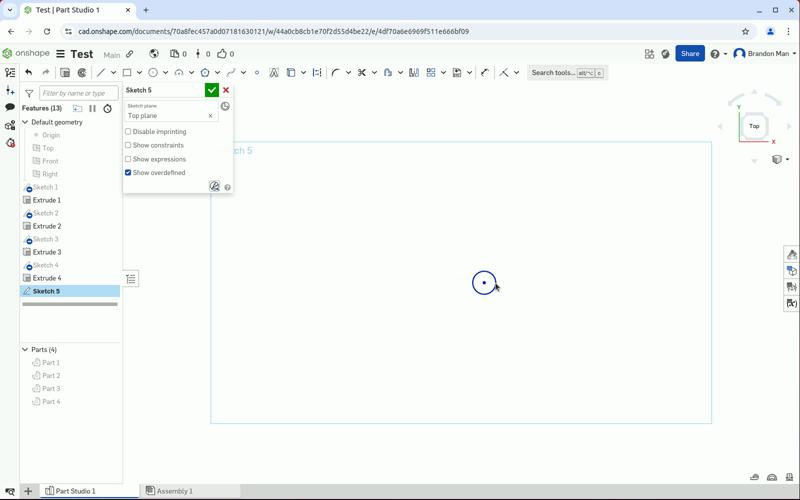
mouse_move(477, 279)
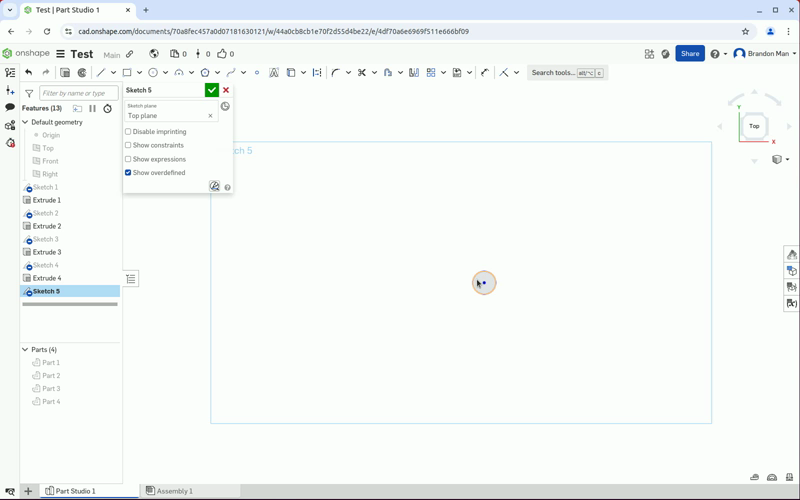
scroll(6)
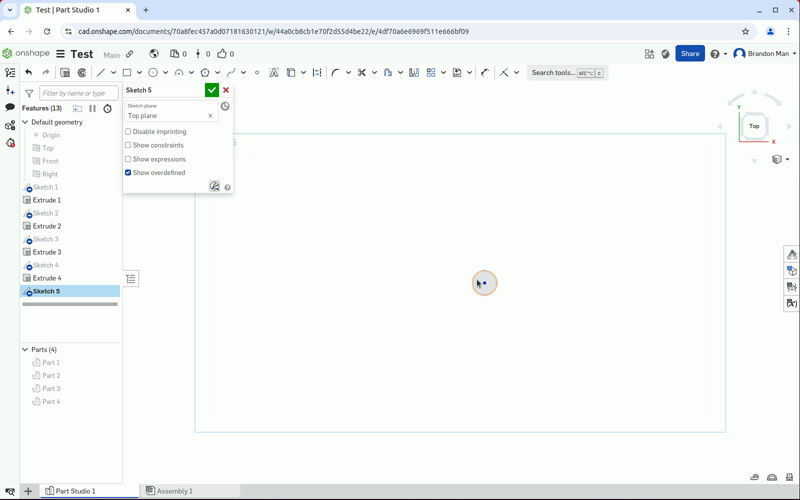
scroll(6)
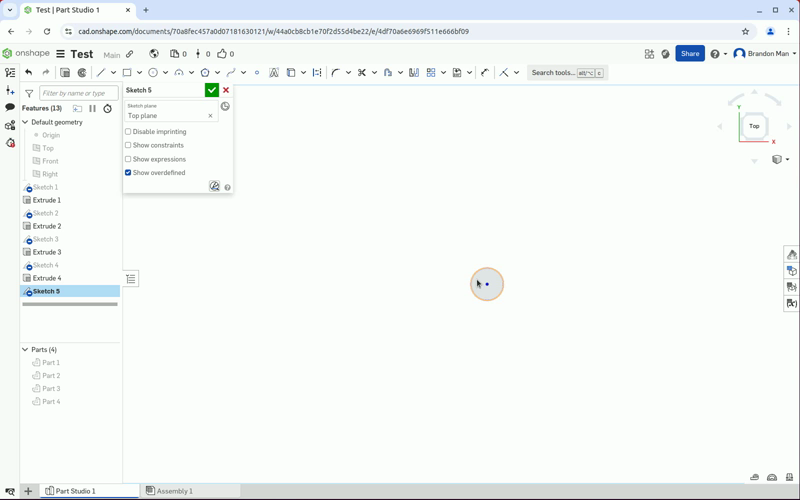
scroll(6)
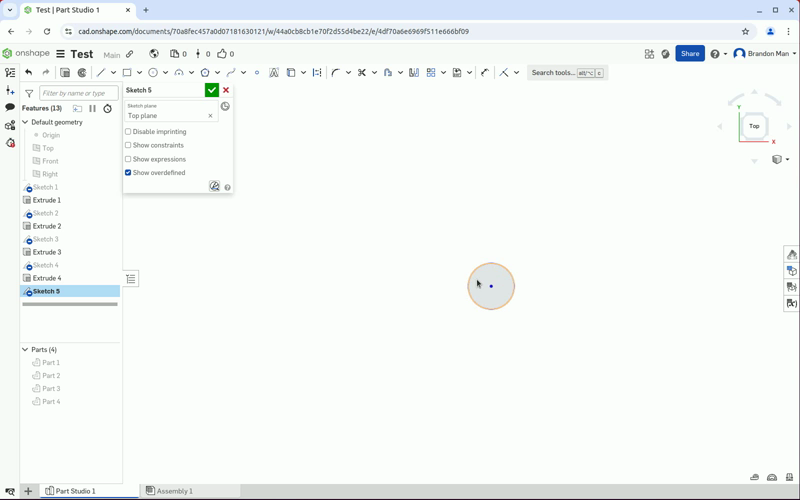
scroll(6)
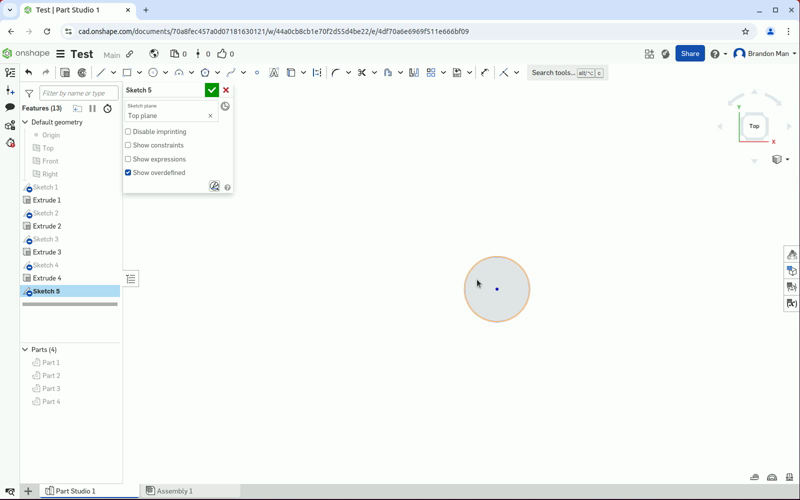
scroll(6)
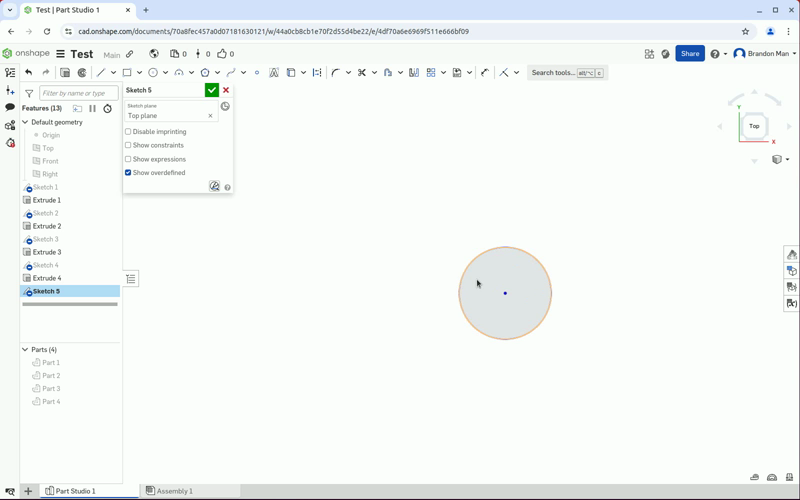
scroll(6)
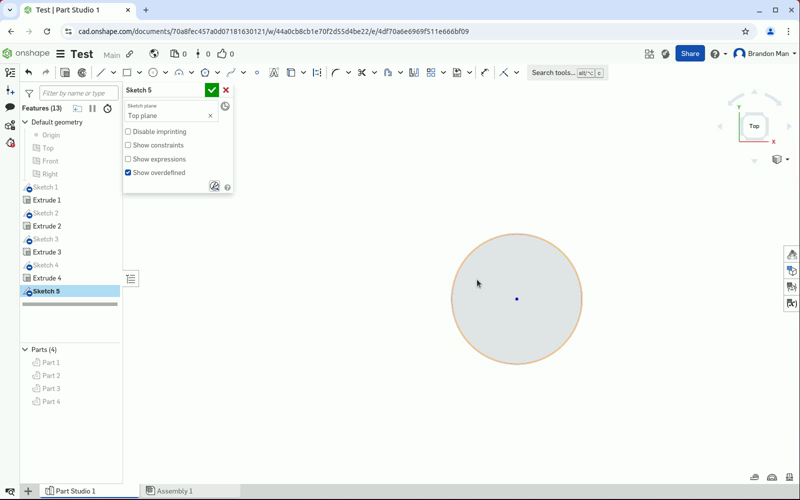
scroll(6)
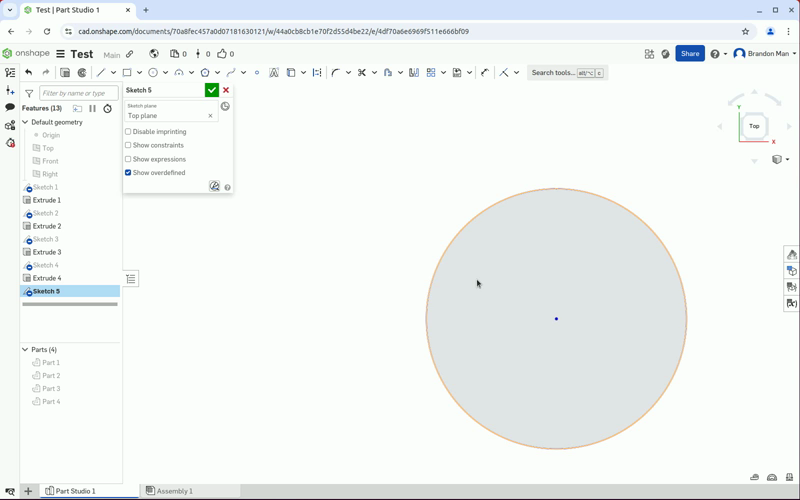
click(477, 279)
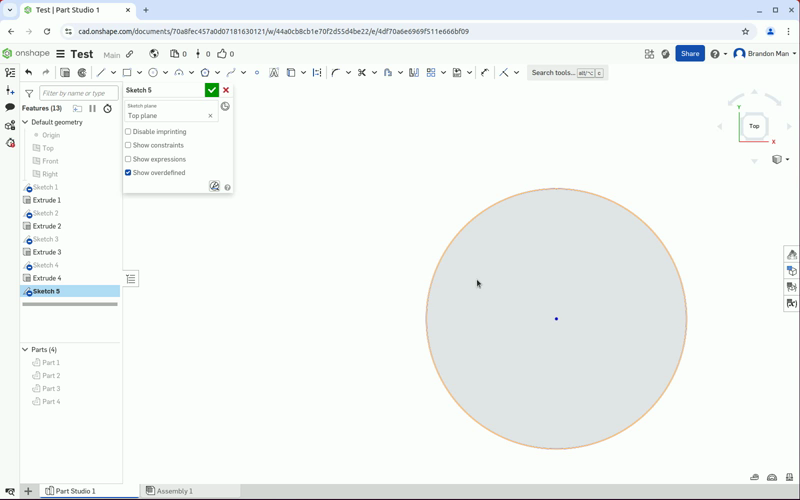
scroll(-6)
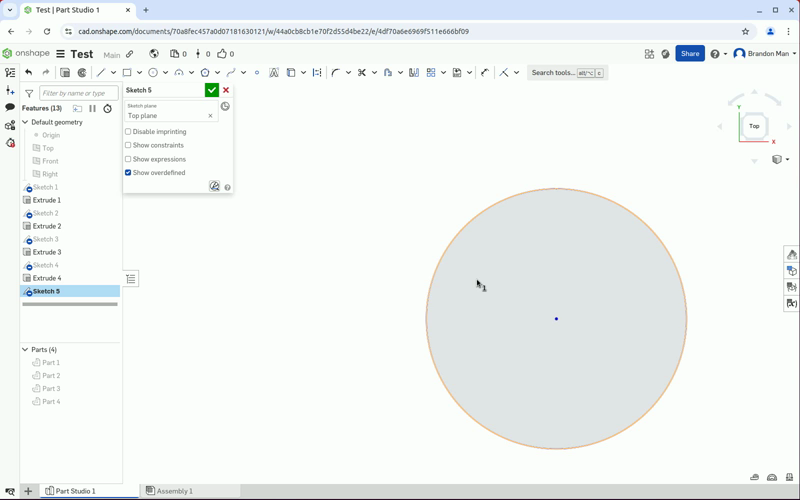
scroll(-6)
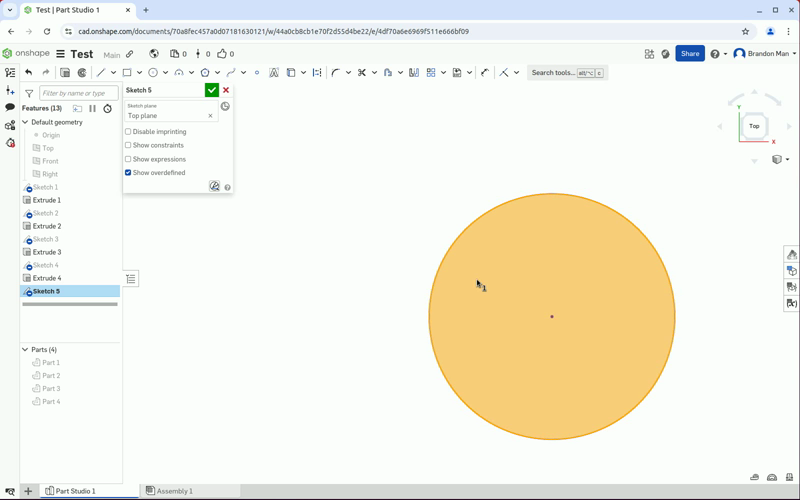
scroll(-6)
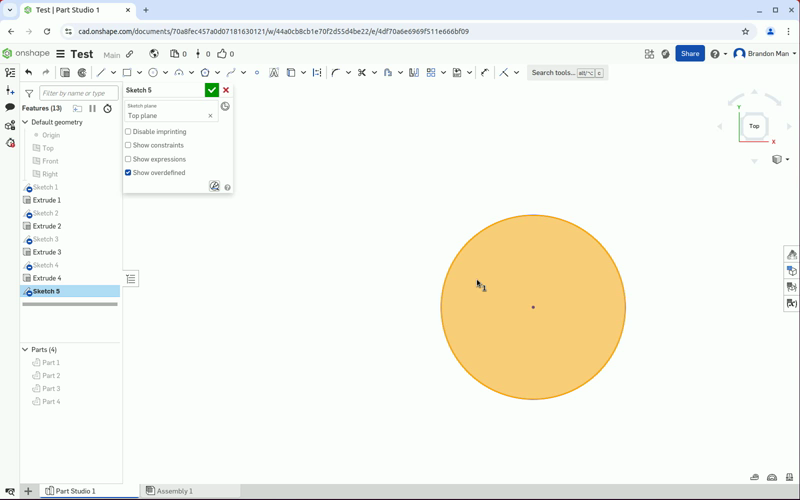
scroll(-6)
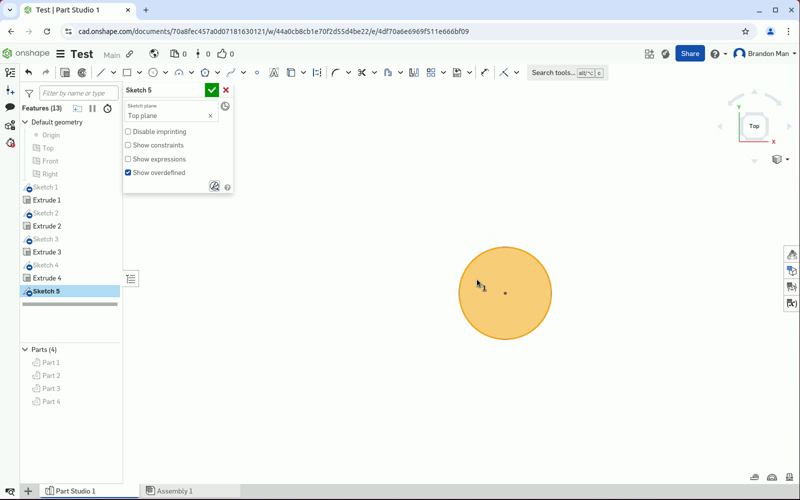
scroll(-6)
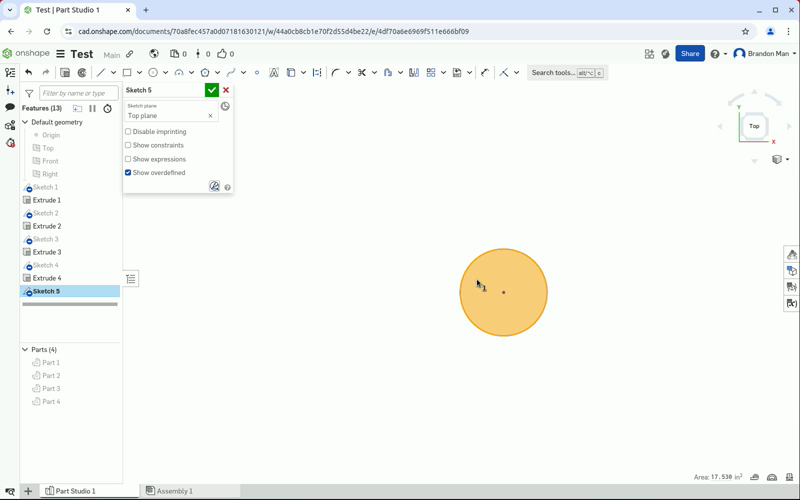
scroll(-6)
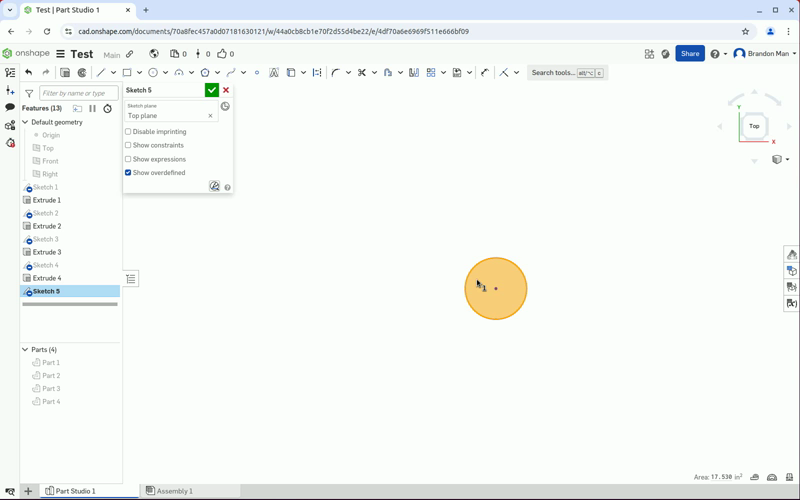
scroll(-6)
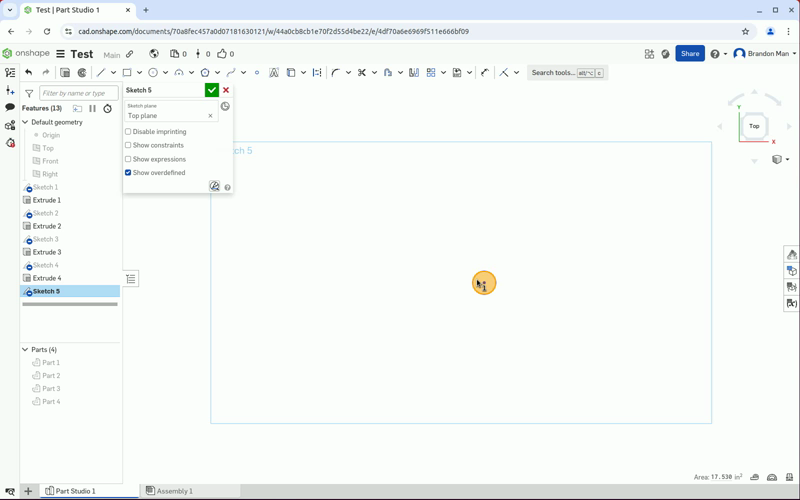
mouse_move(73, 352)
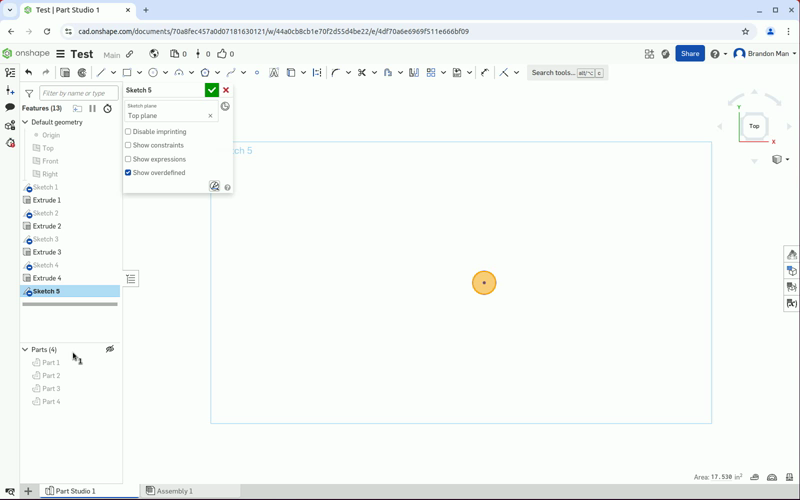
key(shift+y)
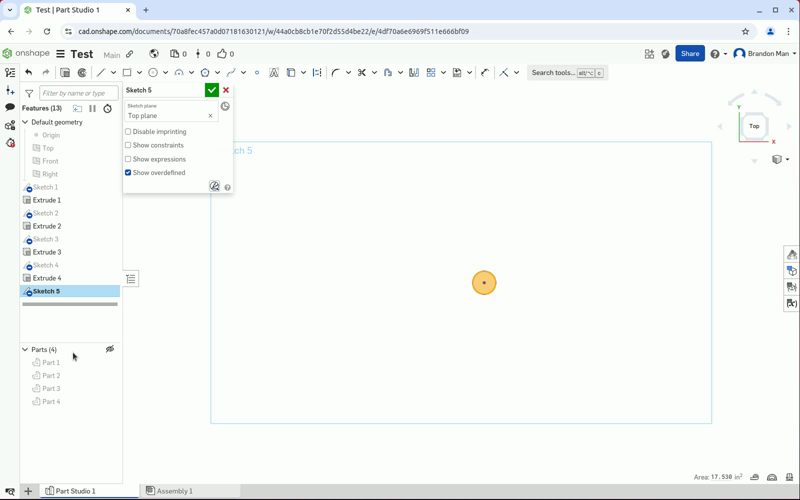
key(shift+e)
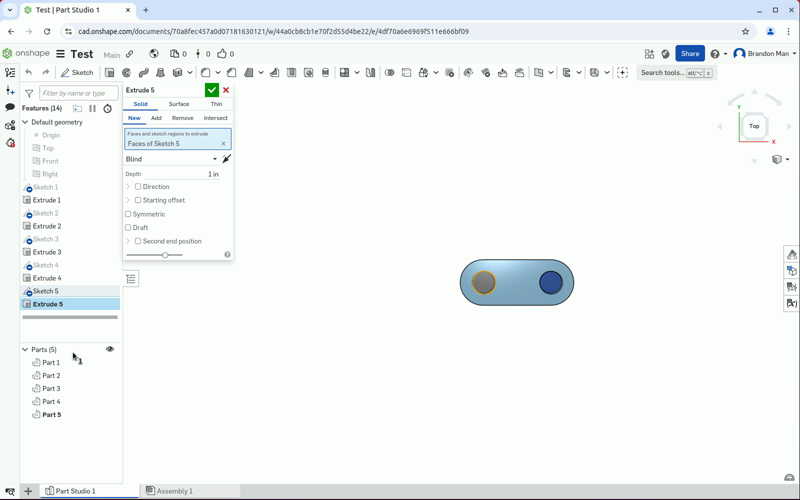
mouse_move(143, 106)
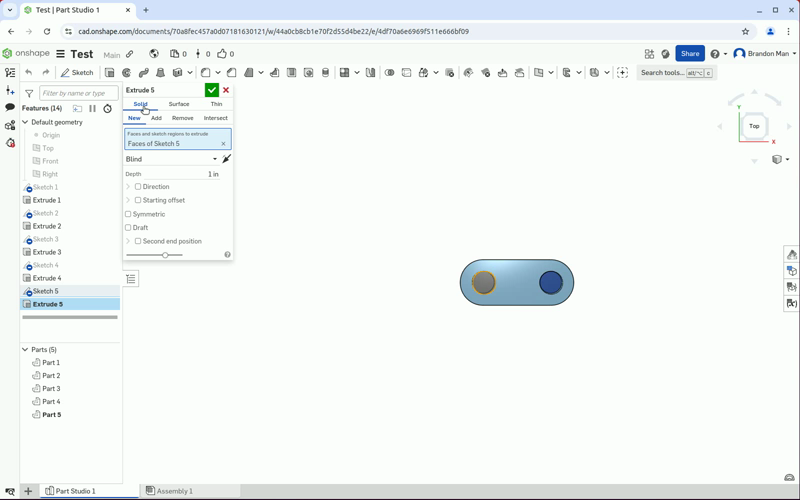
click(143, 106)
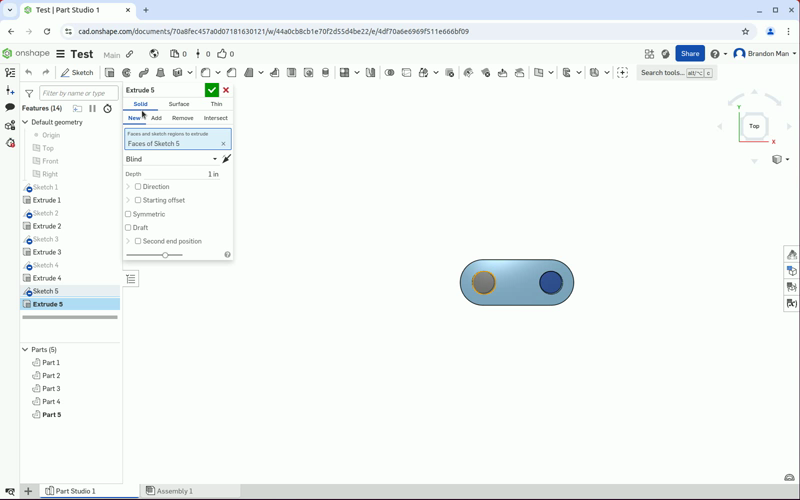
mouse_move(137, 120)
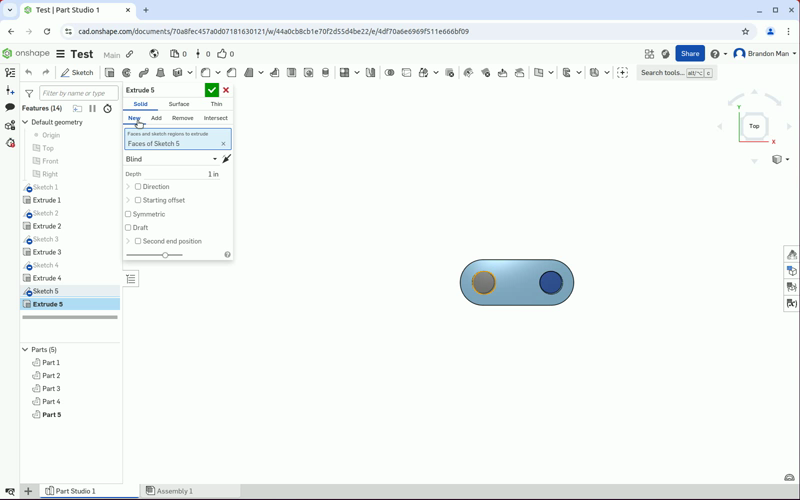
click(137, 120)
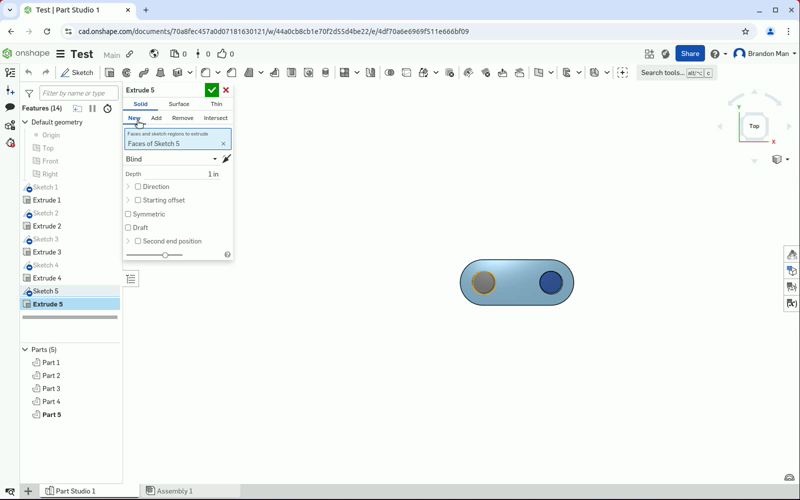
key(tab, 4)
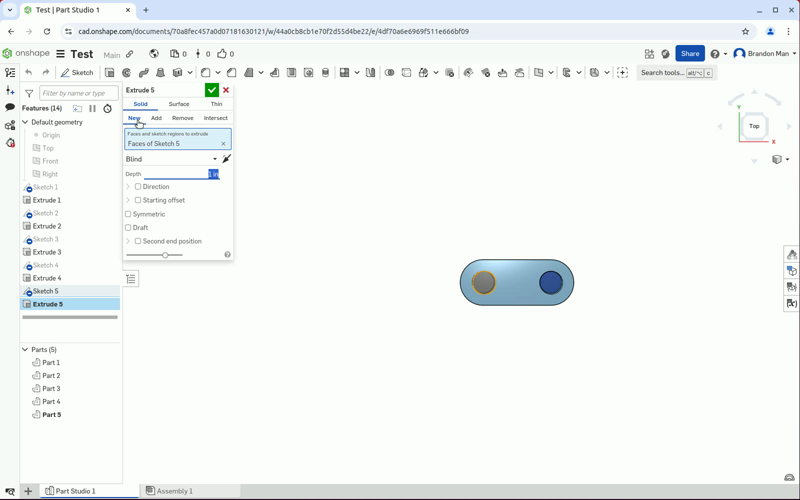
text(6.981)
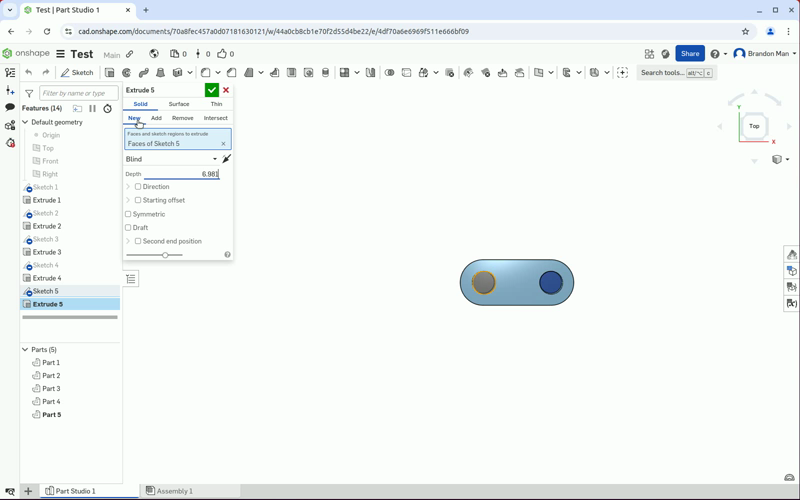
key(enter)
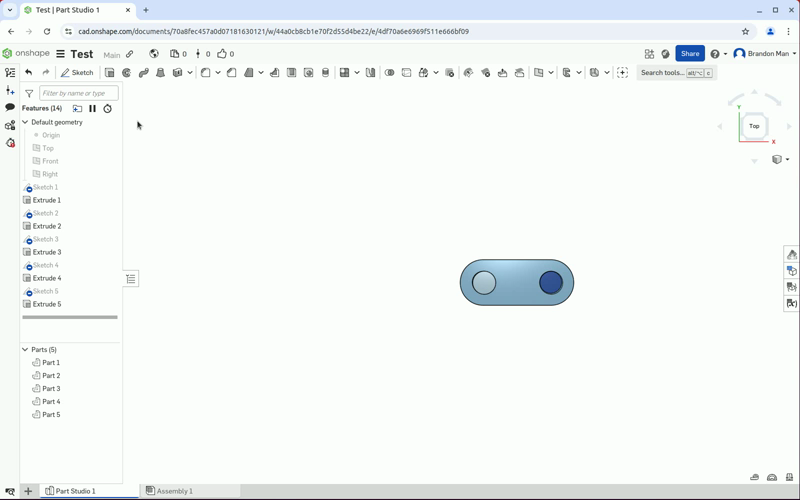
key(shift+h)
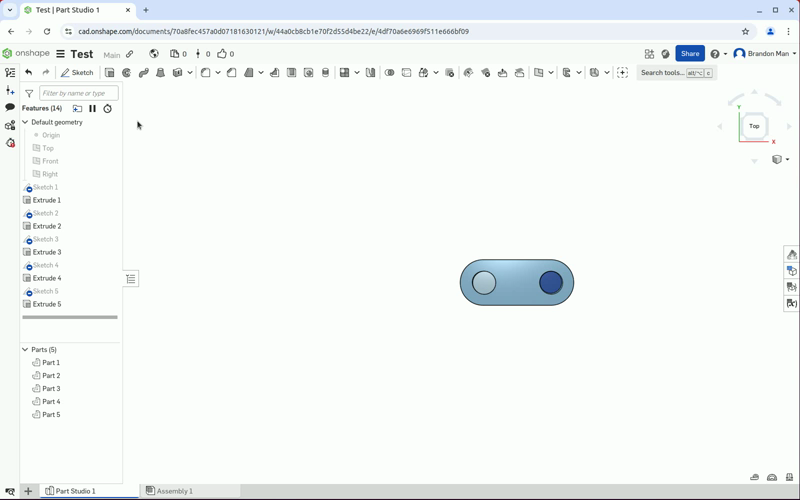
key(shift+h)
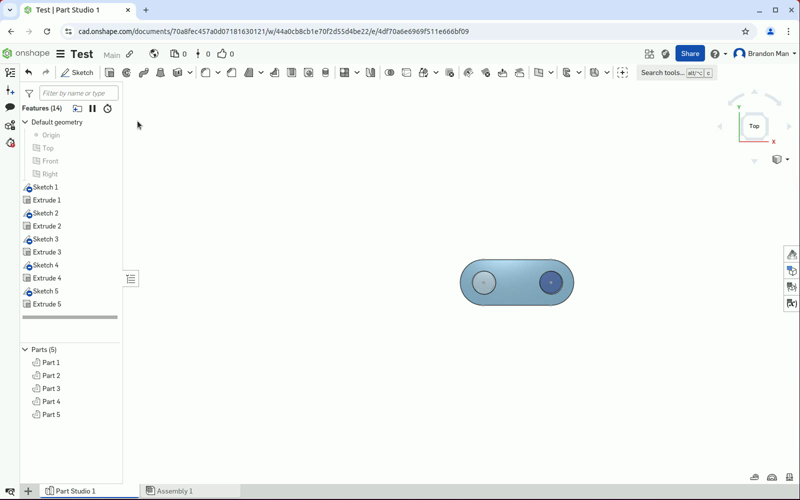
key(shift+7)
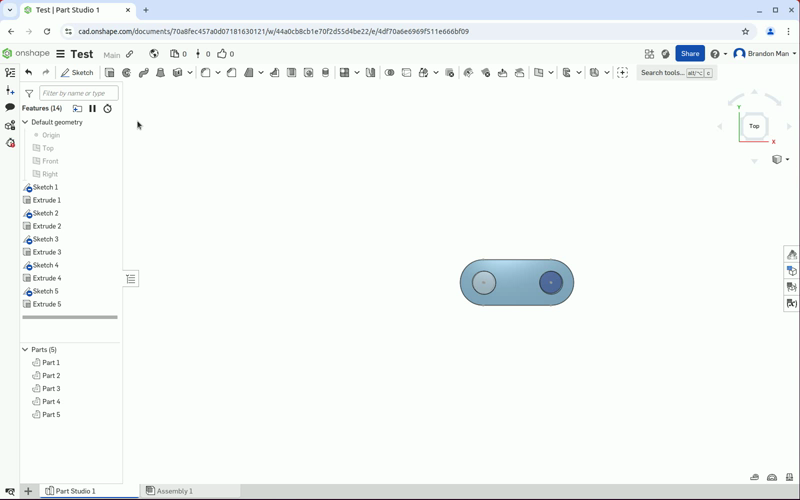
key(up, 3)
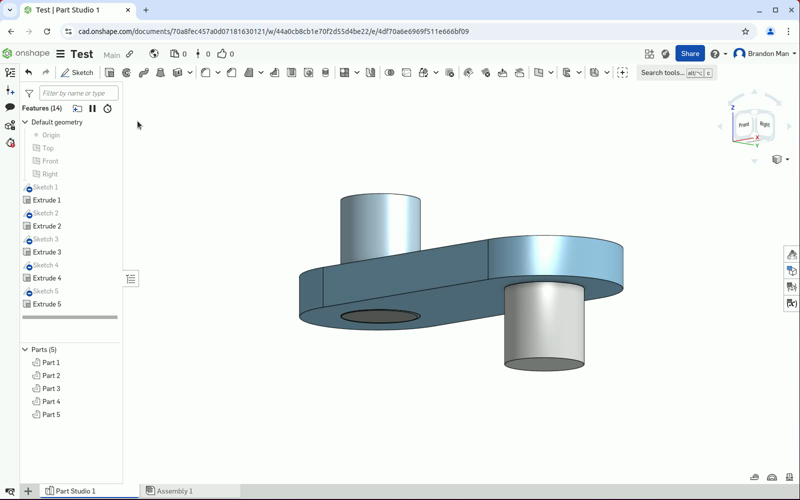
key(left, 3)
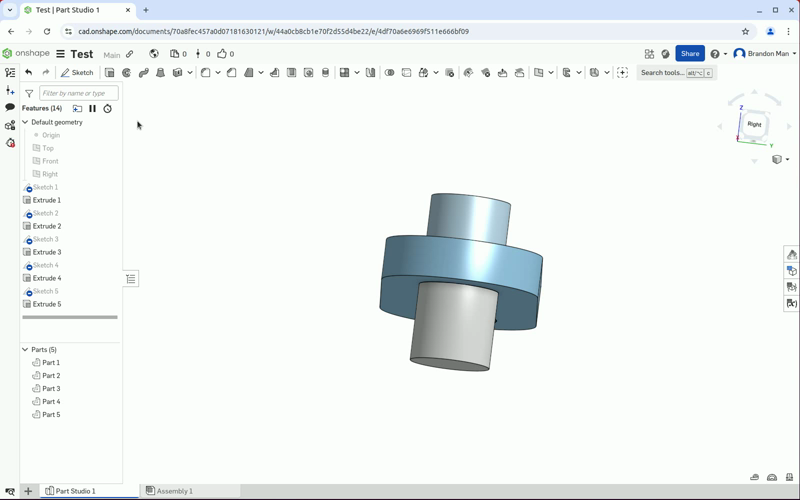
key(right, 3)
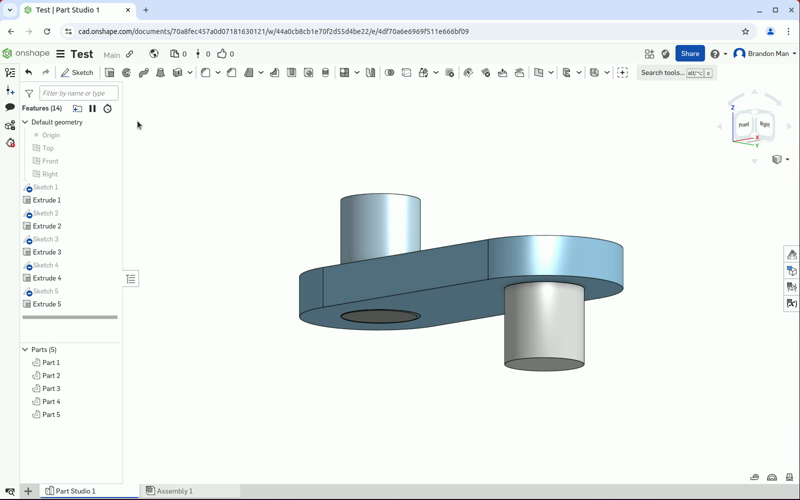
key(down, 3)
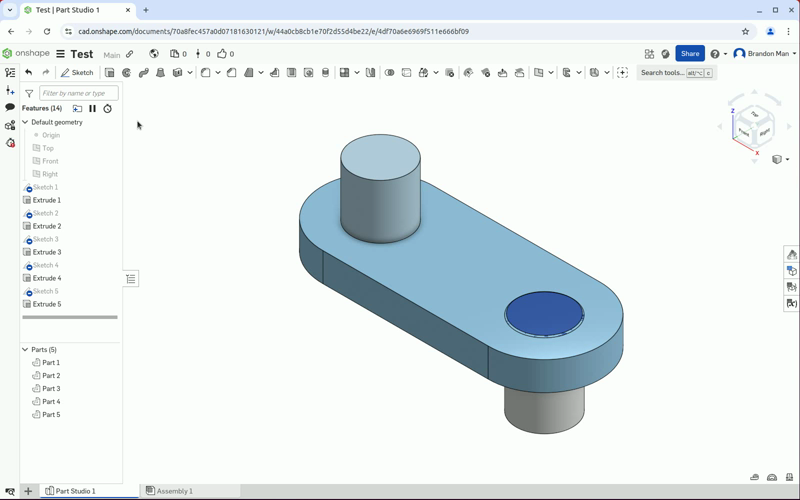
mouse_move(73, 189)
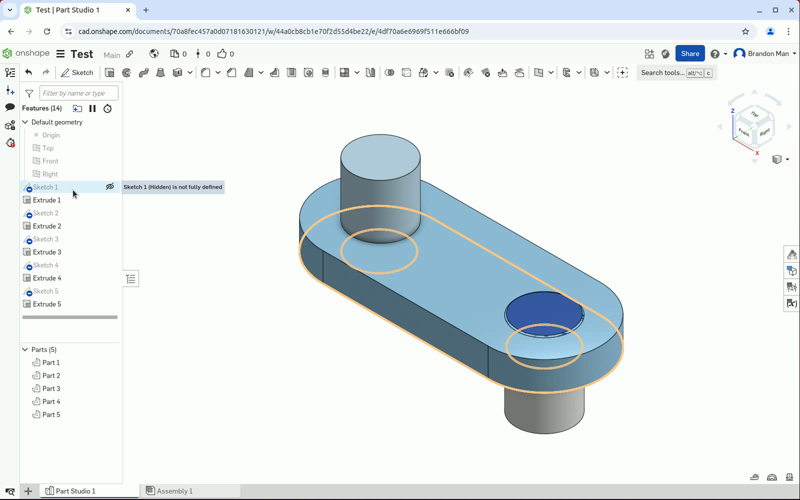
click(73, 189)